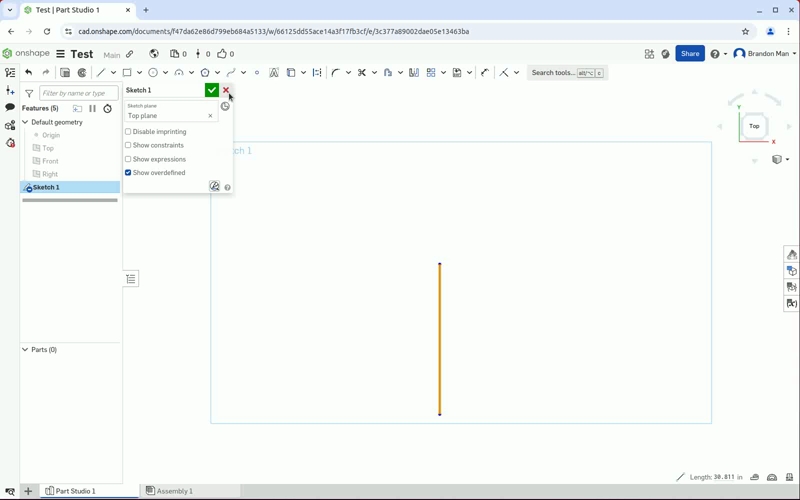
key(shift+h)
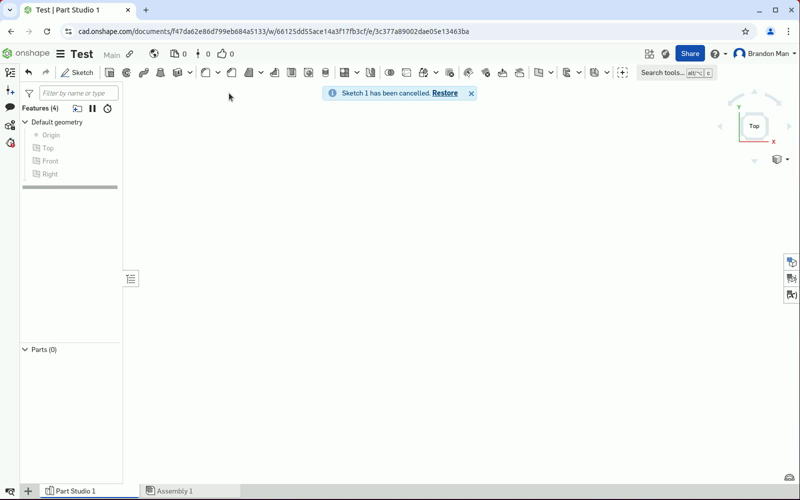
mouse_move(73, 352)
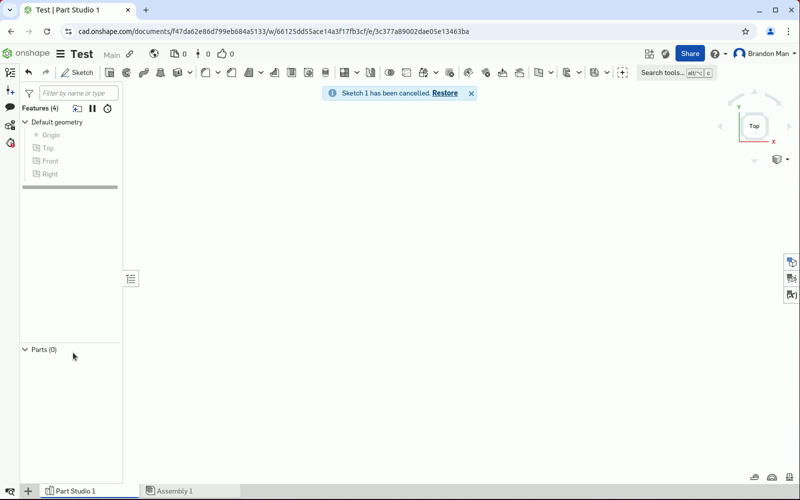
key(y)
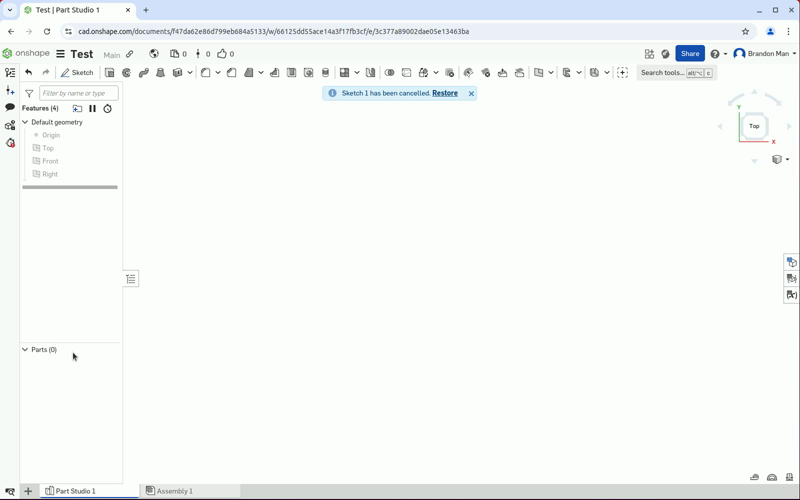
key(shift+p)
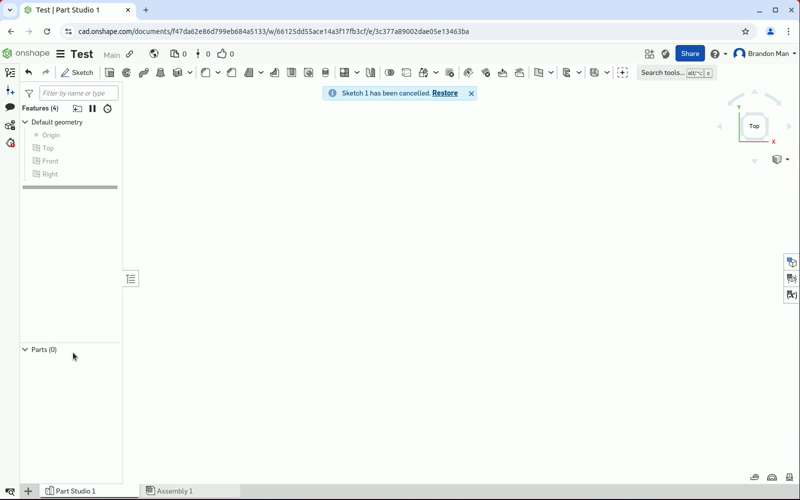
key(space)
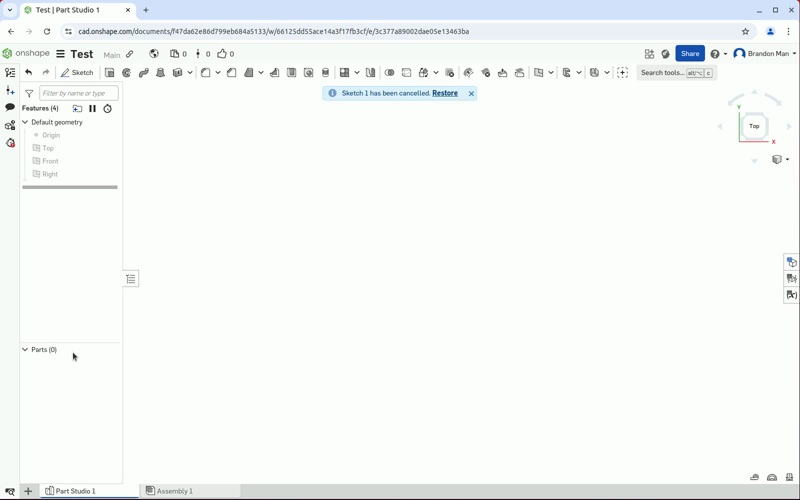
key_down(shift)
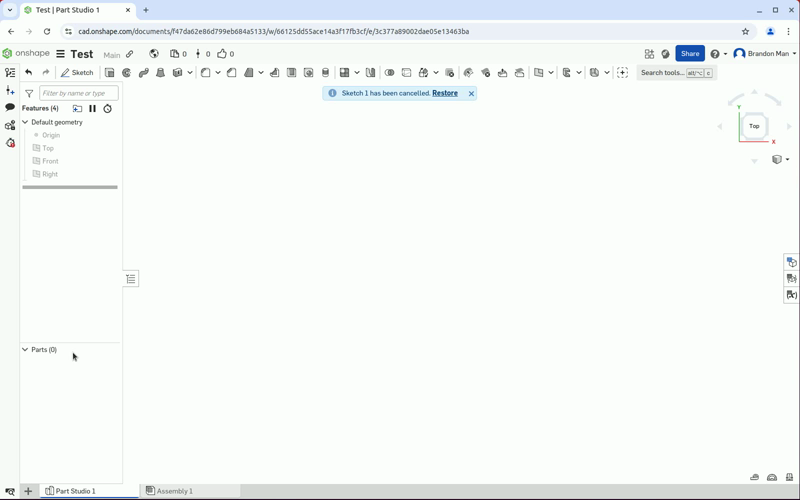
key(up)
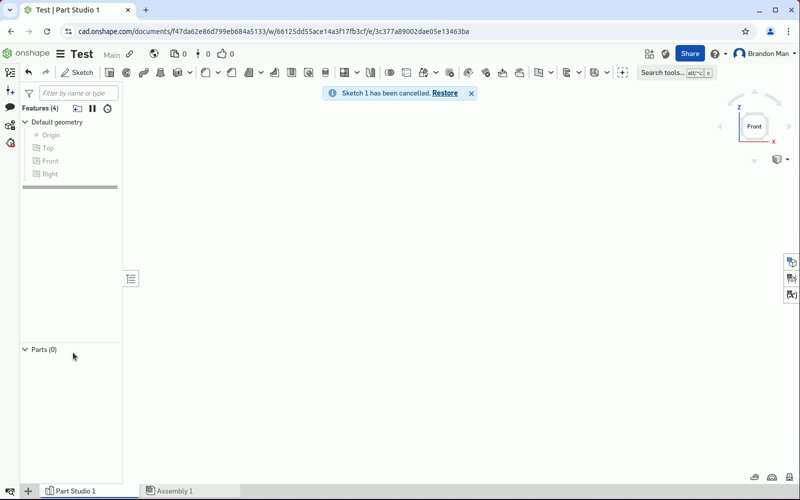
key_up(shift)
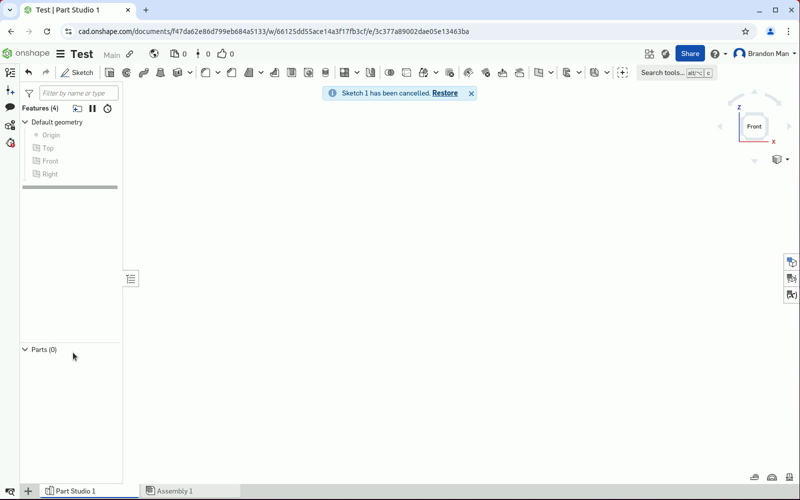
mouse_move(73, 352)
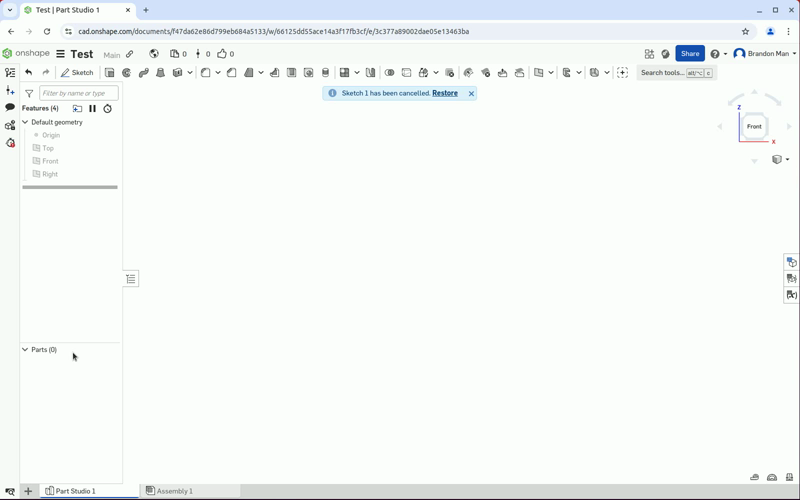
key(shift+y)
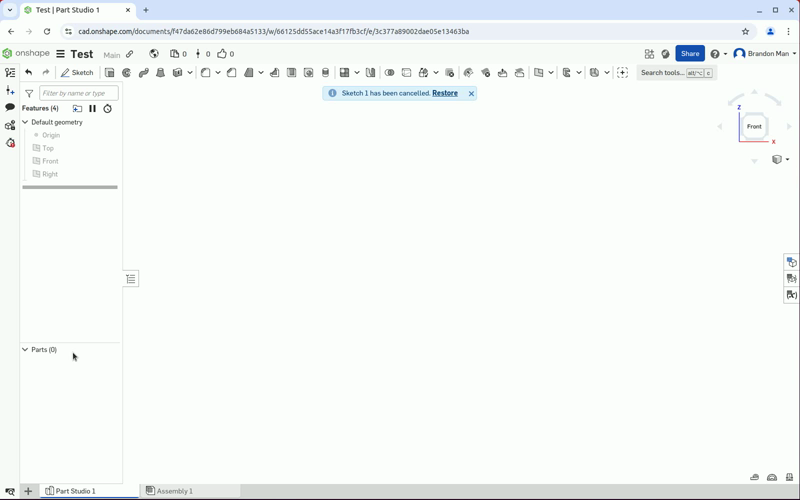
key(shift+s)
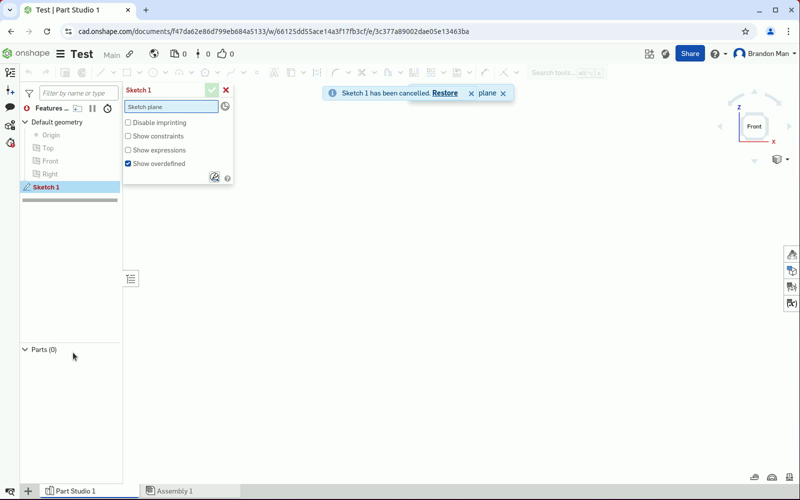
mouse_move(73, 163)
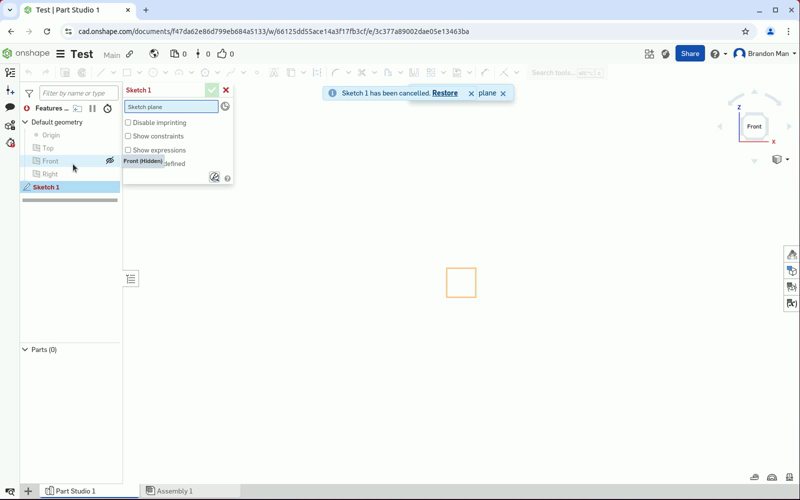
click(73, 163)
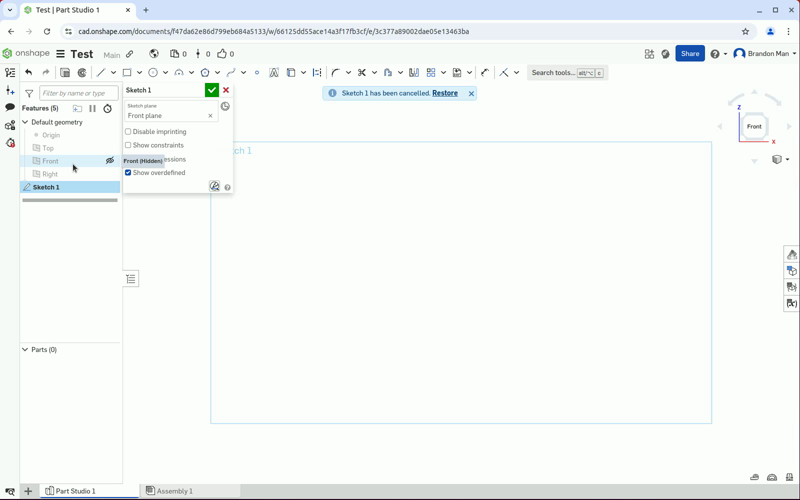
mouse_move(73, 352)
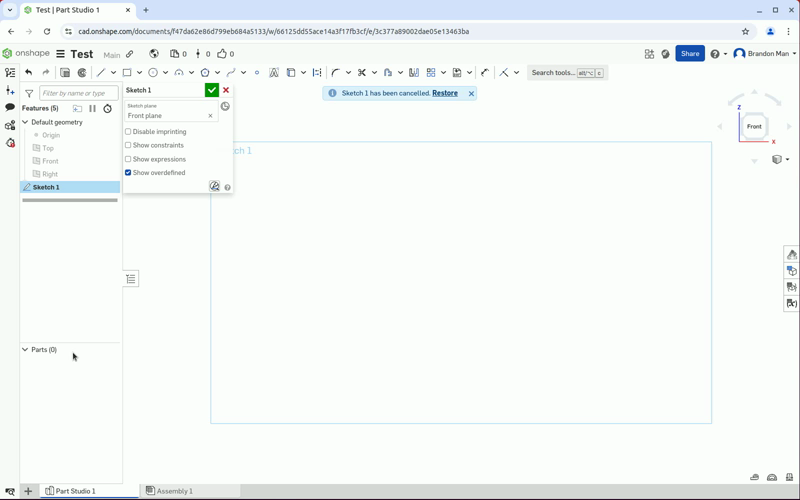
key(y)
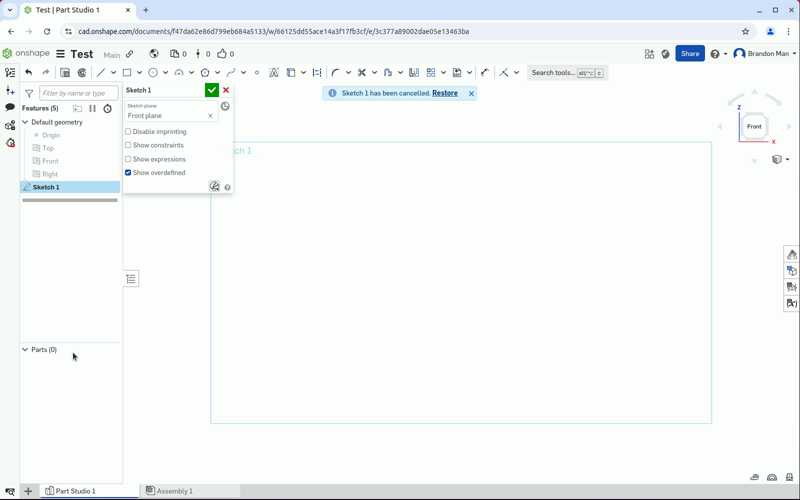
key(l)
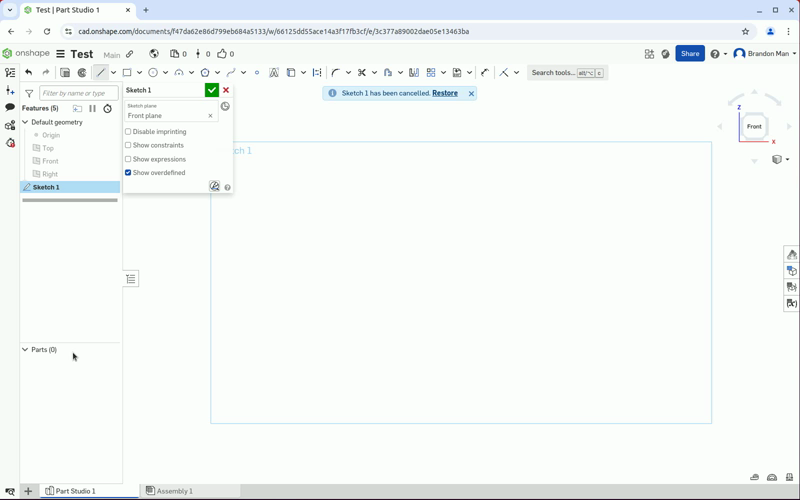
key_down(shift)
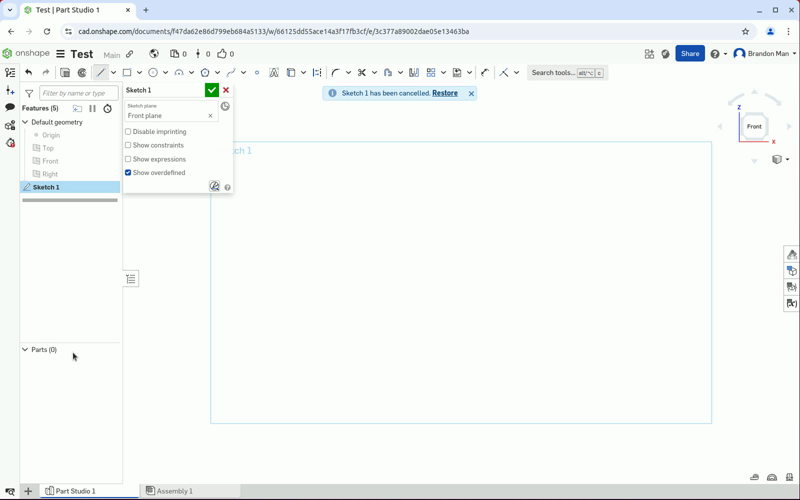
mouse_move(460, 325)
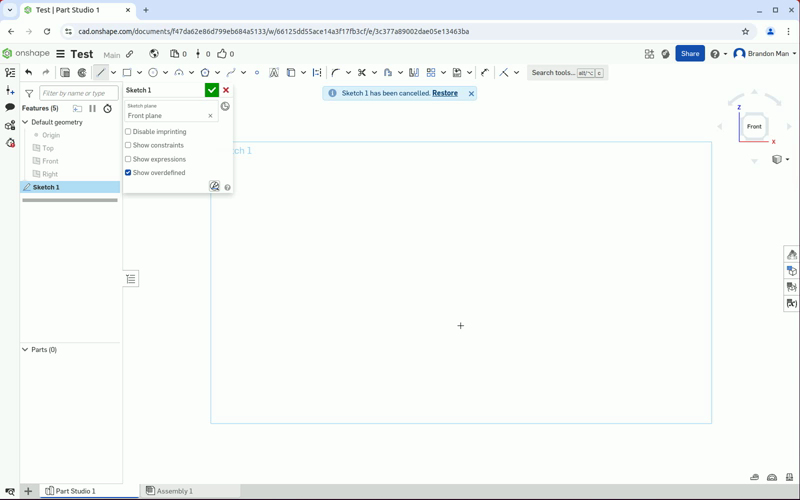
click(460, 325)
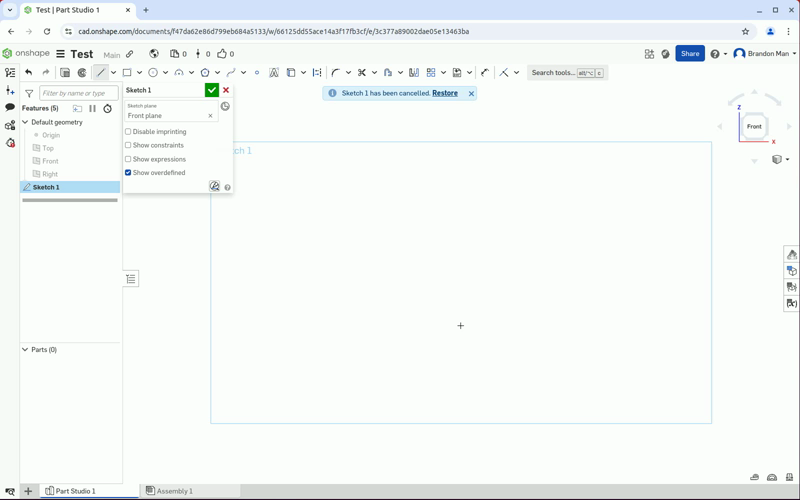
key_up(shift)
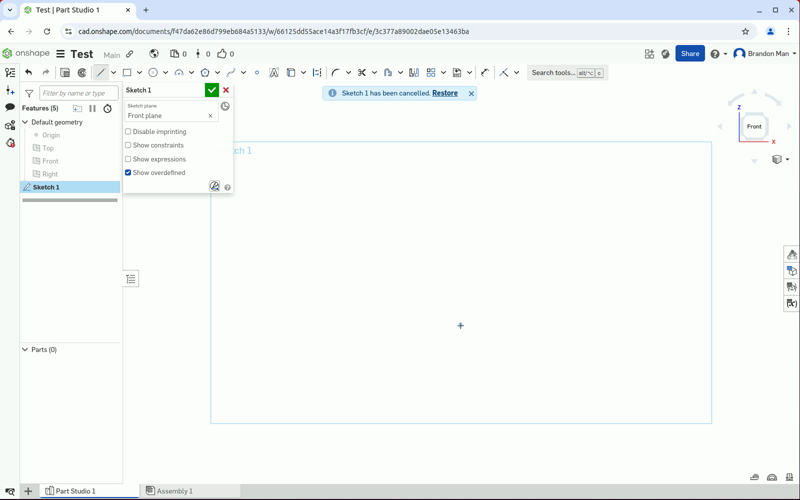
key_down(shift)
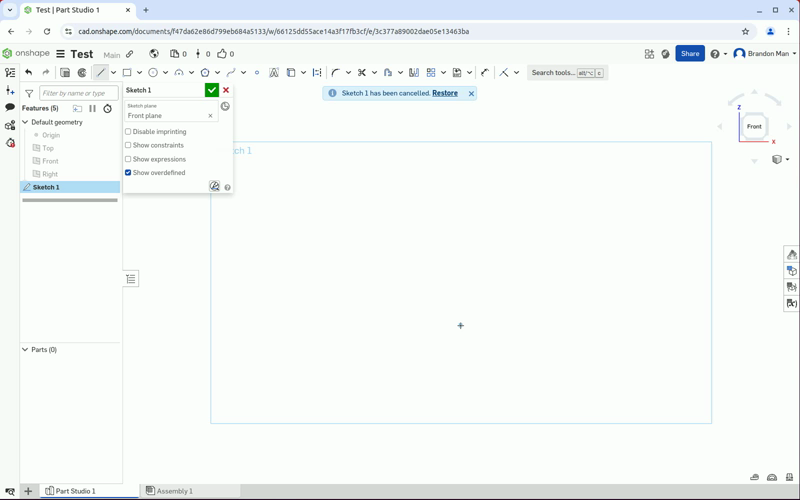
mouse_move(490, 325)
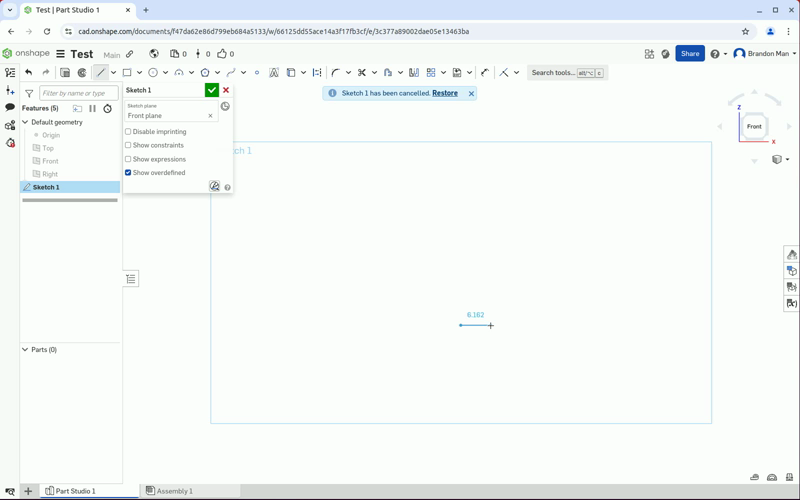
mouse_move(489, 325)
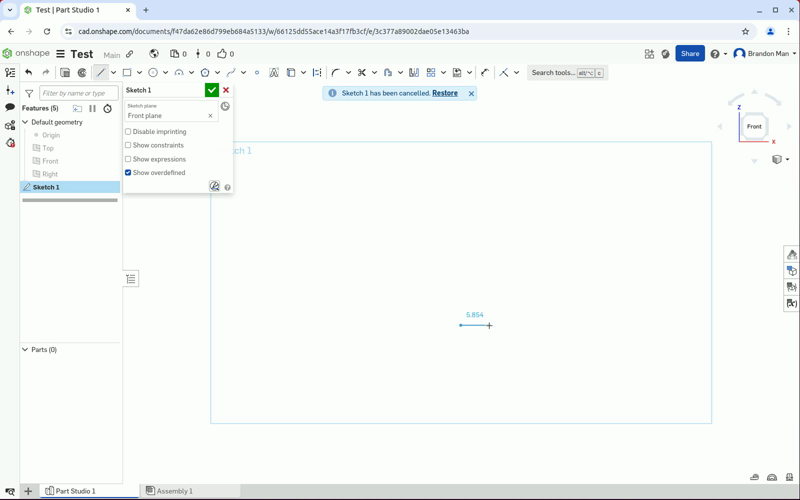
click(489, 325)
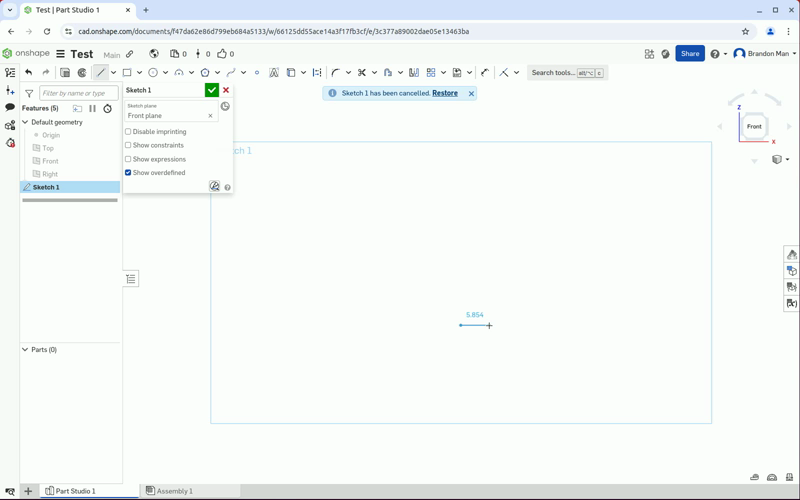
key_up(shift)
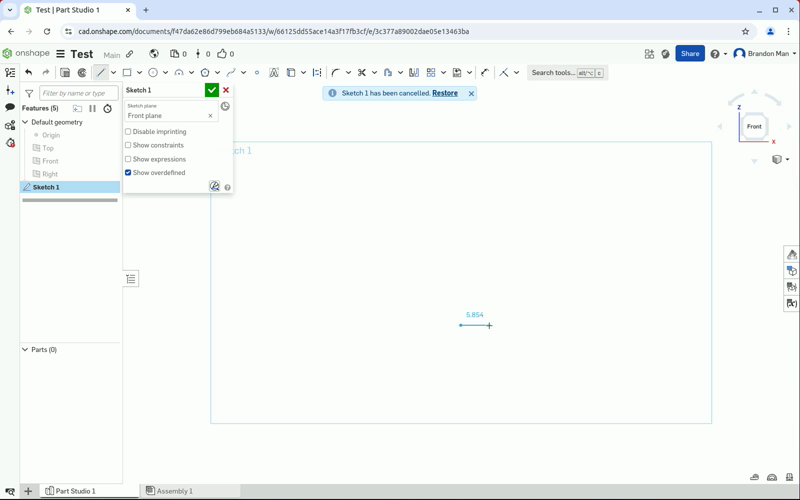
key_down(shift)
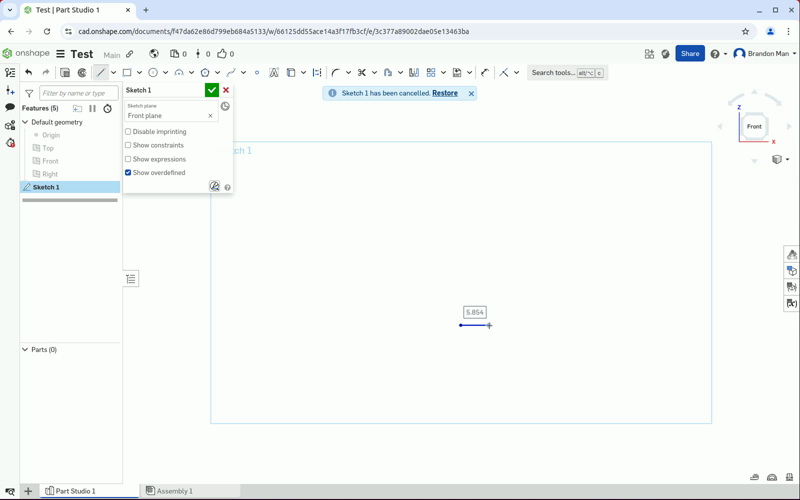
mouse_move(489, 240)
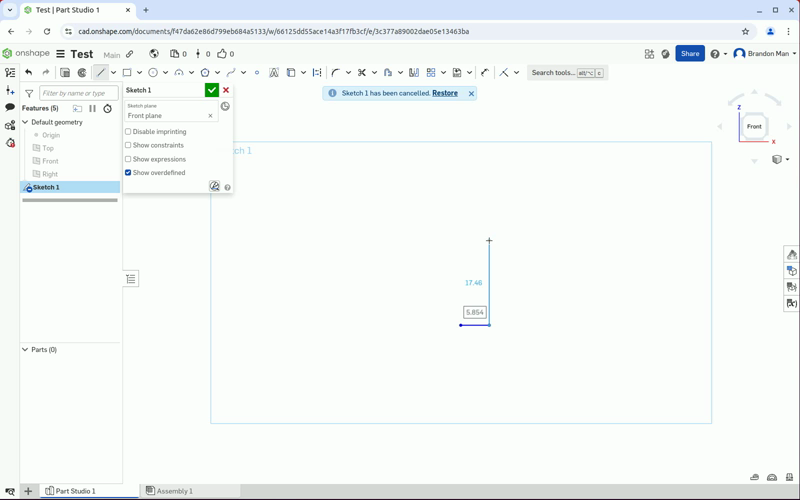
click(489, 240)
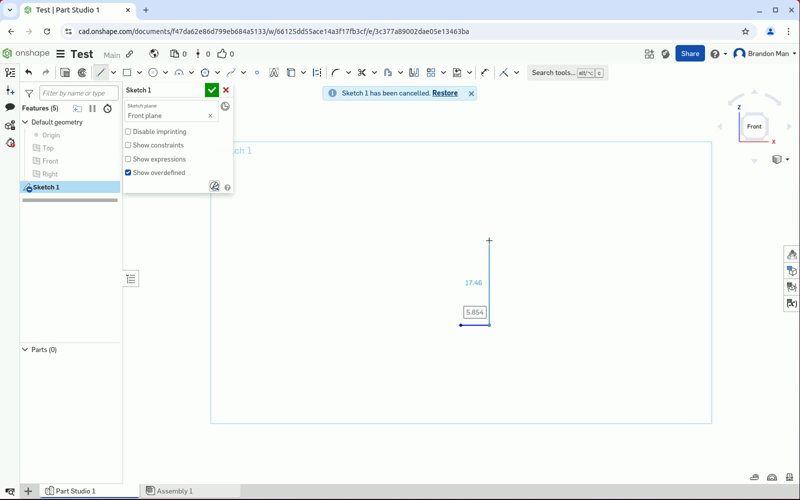
key_up(shift)
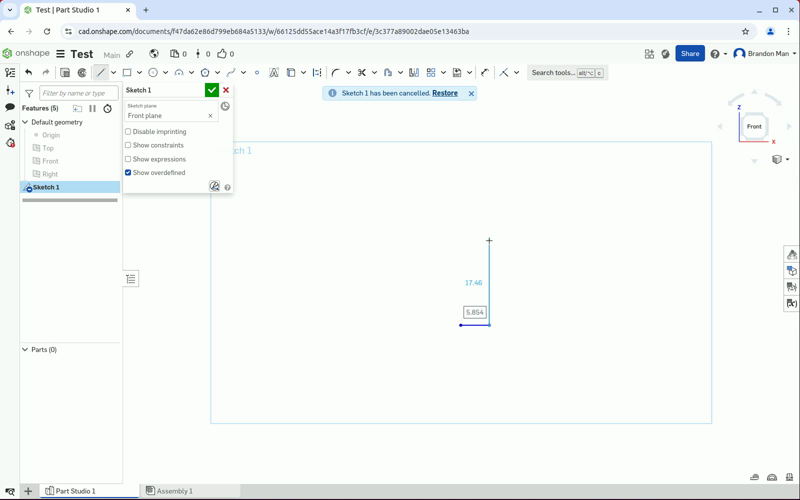
key_down(shift)
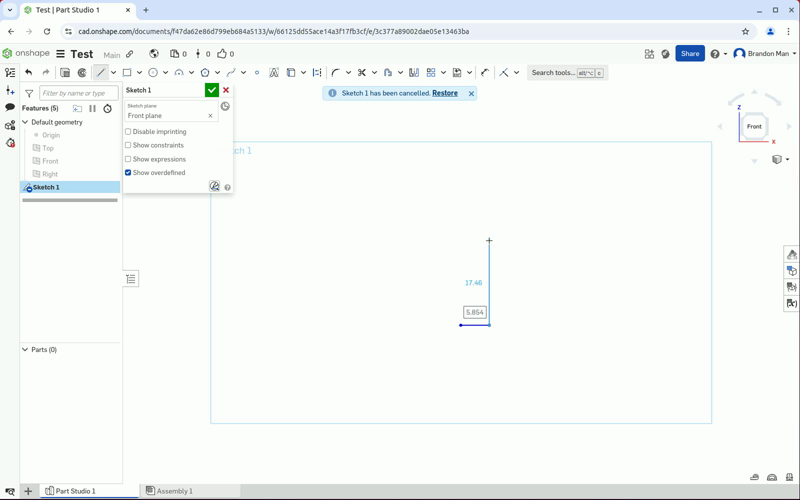
mouse_move(519, 240)
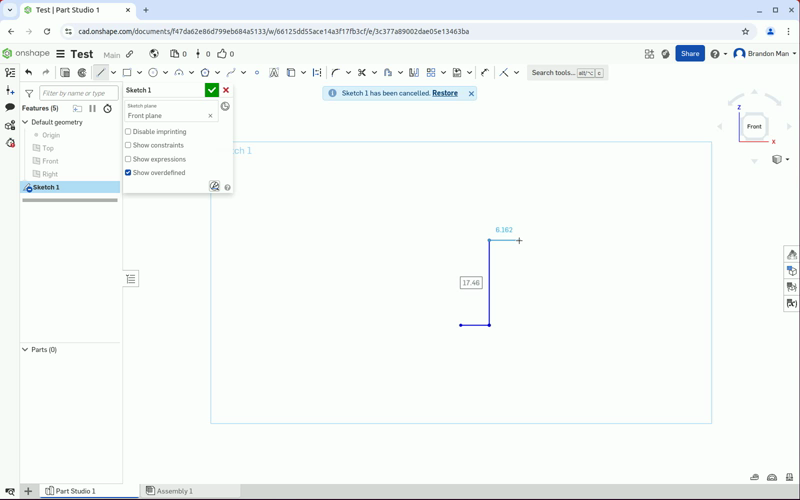
mouse_move(460, 240)
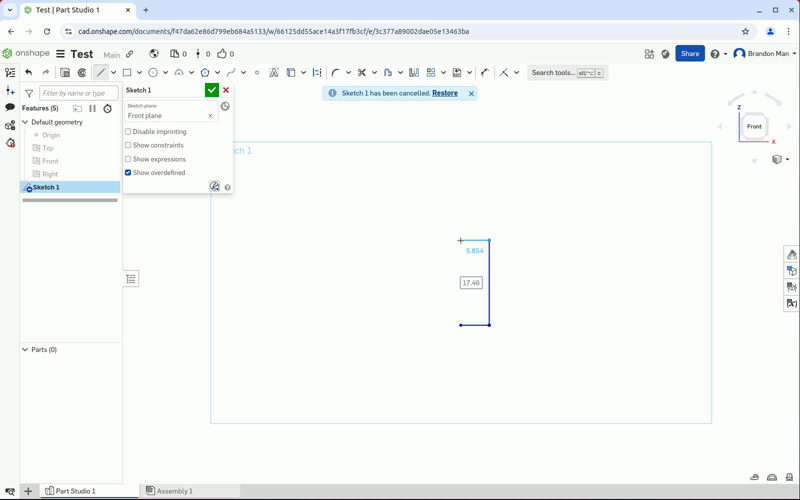
click(460, 240)
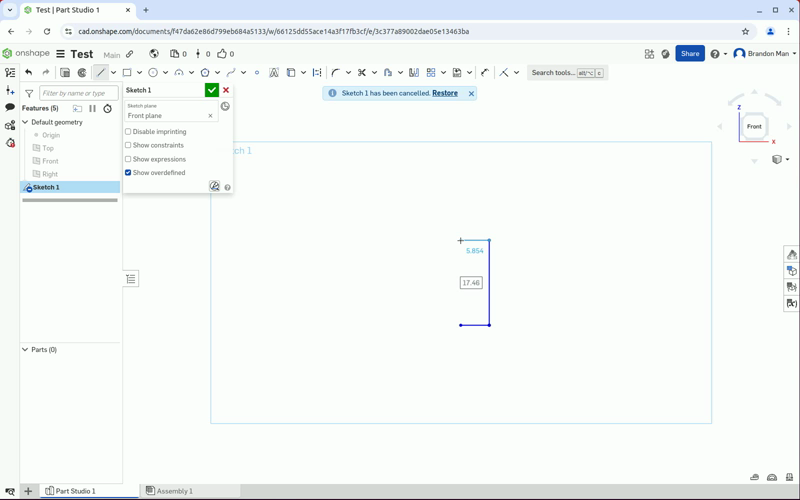
key_up(shift)
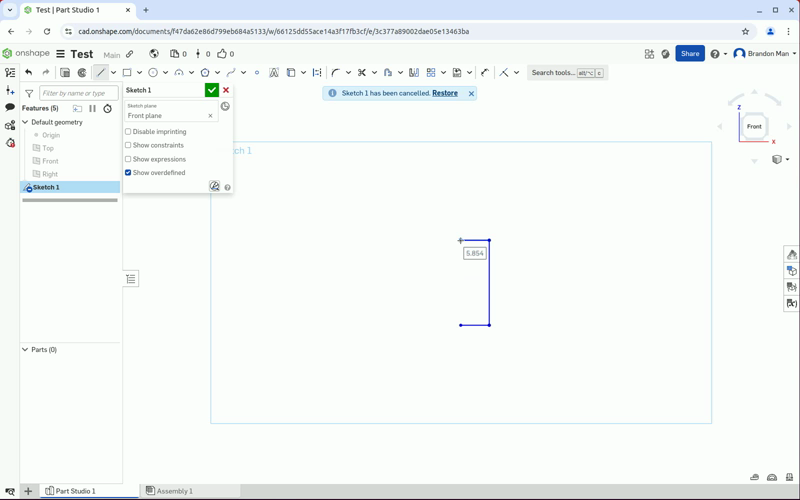
key_down(shift)
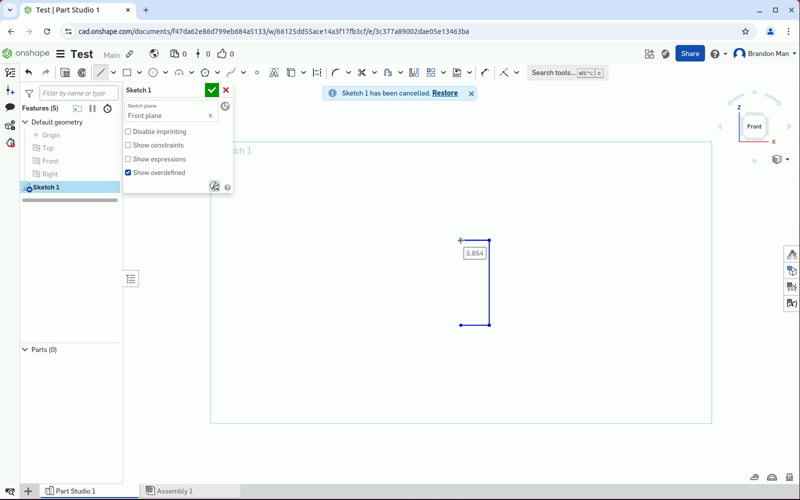
mouse_move(460, 325)
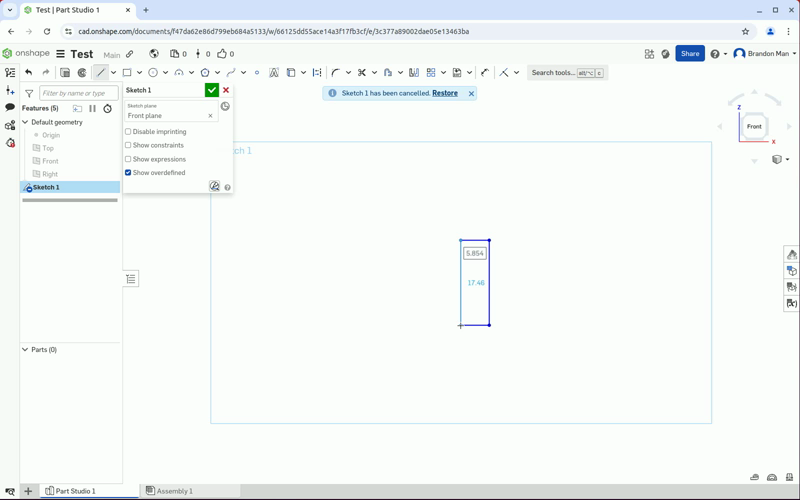
key_up(shift)
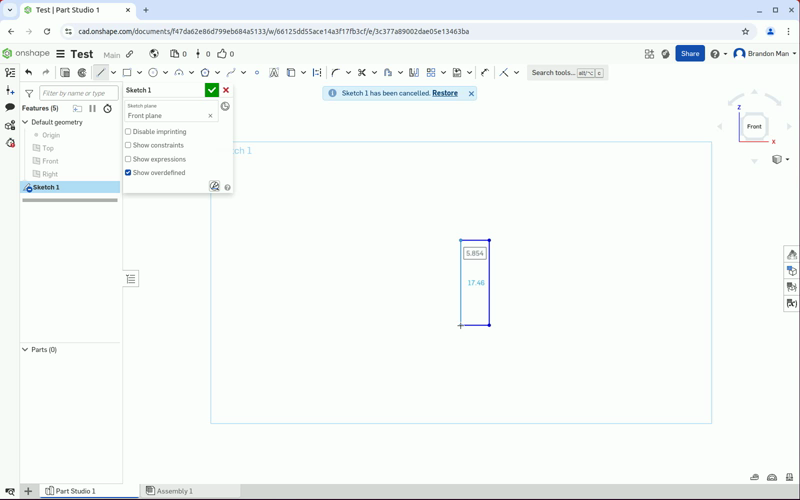
click(460, 325)
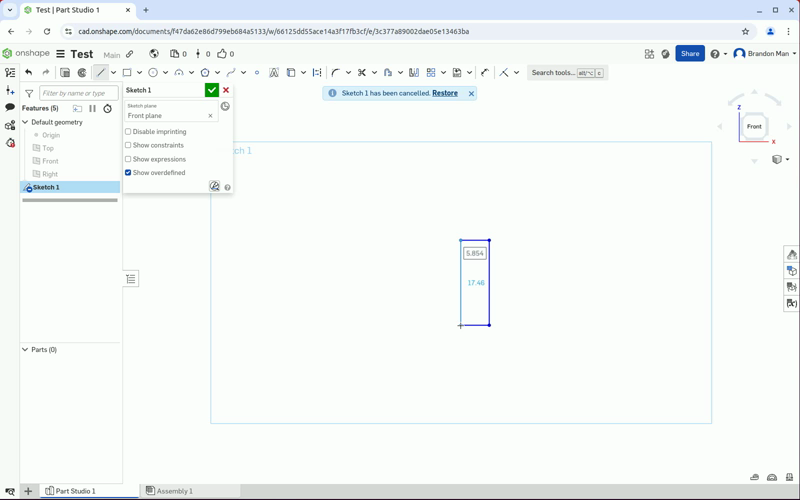
key(esc)
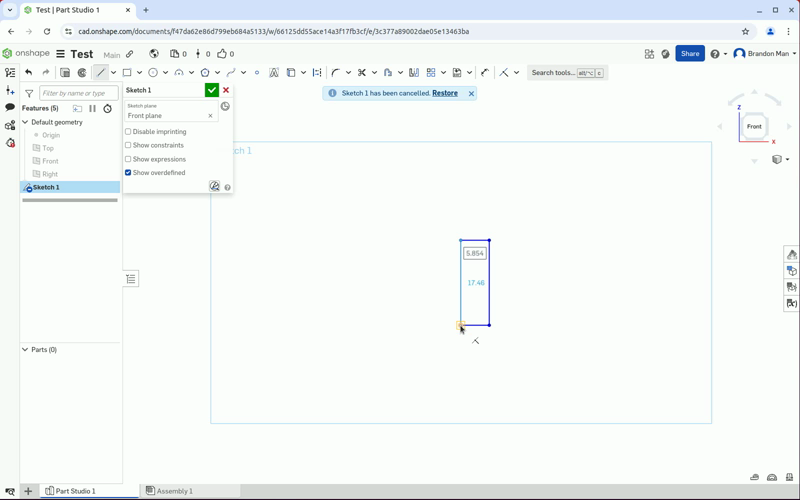
mouse_move(478, 323)
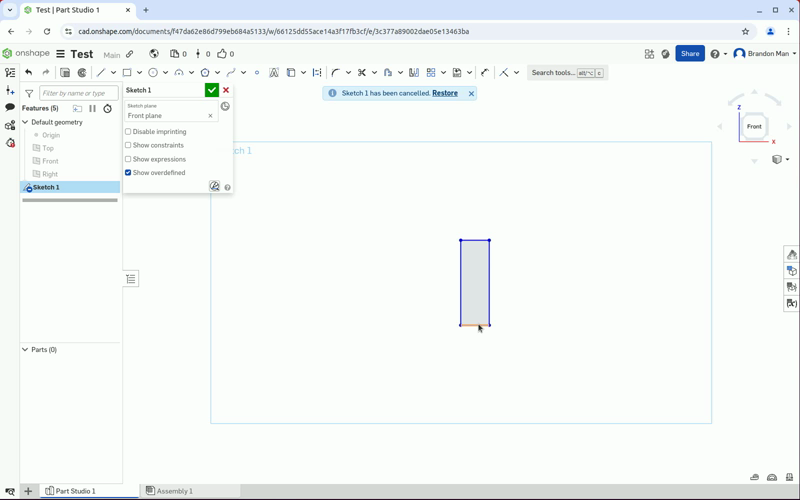
click(478, 323)
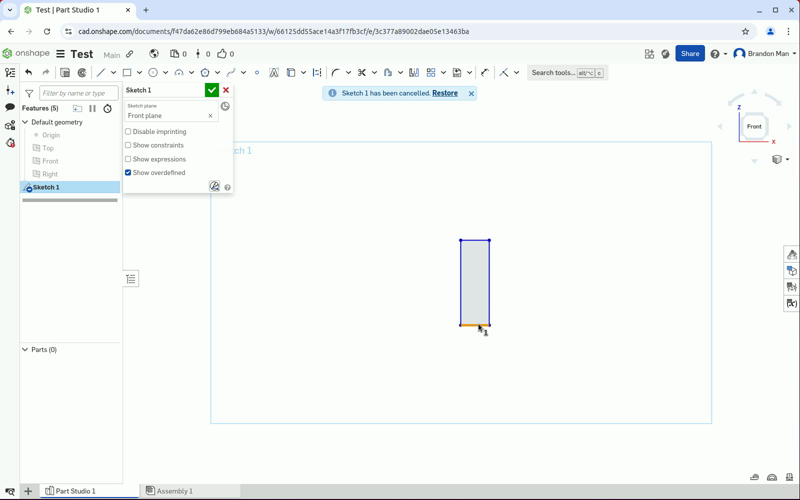
mouse_move(73, 352)
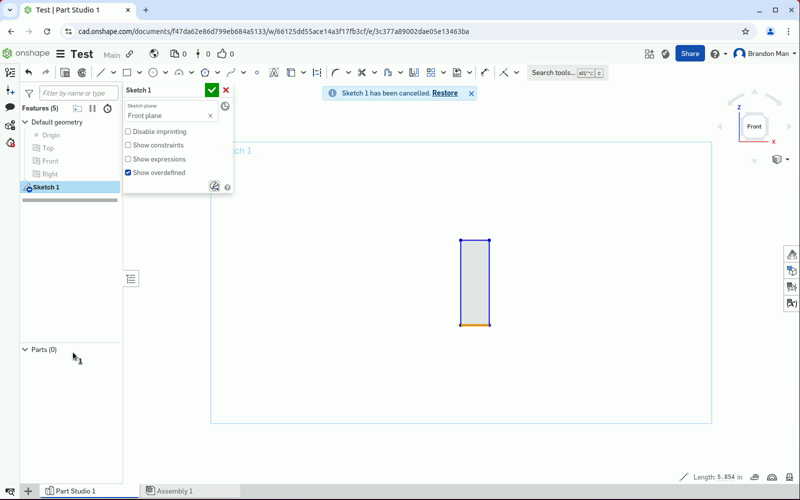
key(shift+y)
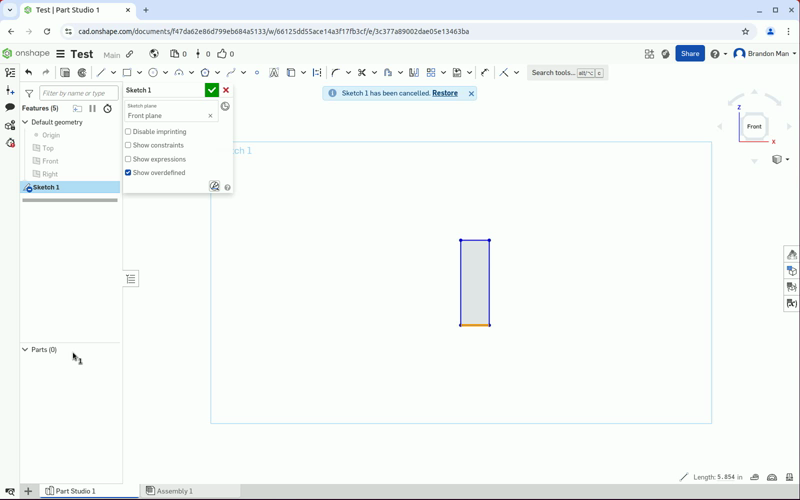
key(shift+e)
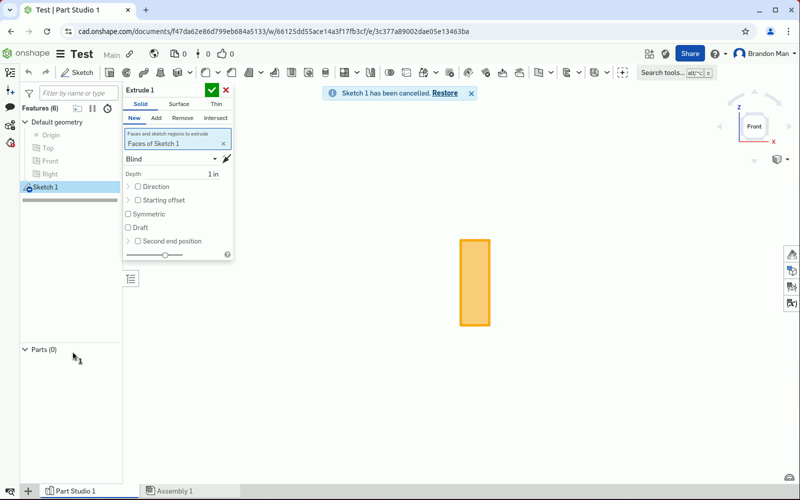
mouse_move(143, 106)
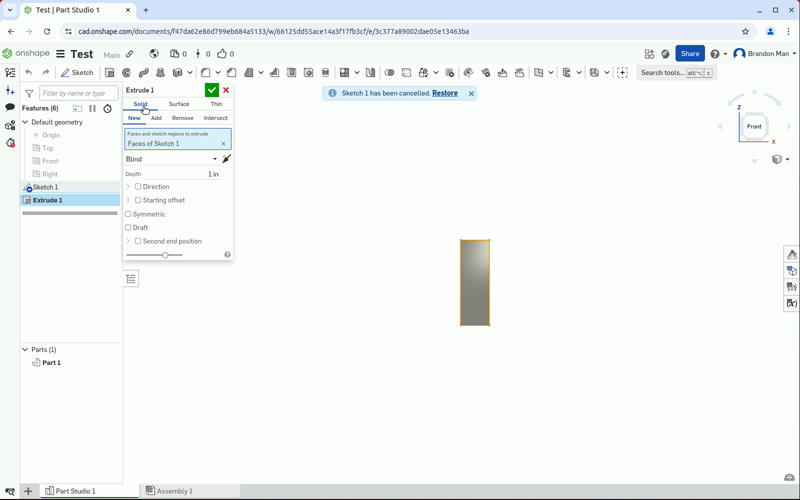
click(143, 106)
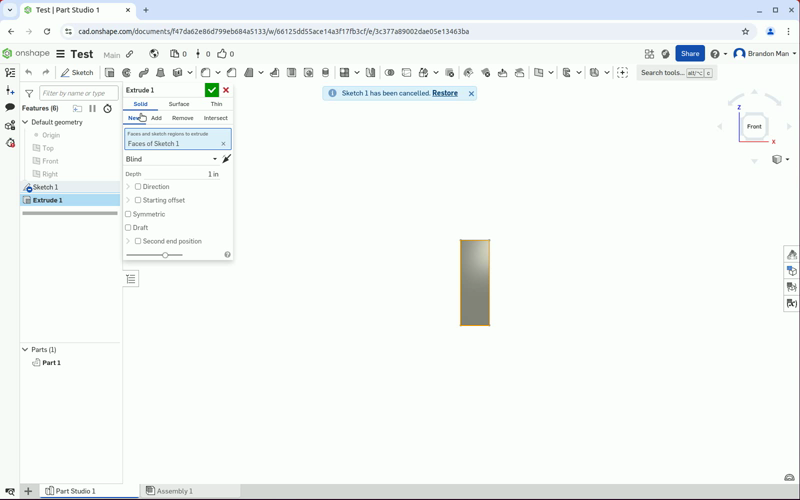
mouse_move(137, 120)
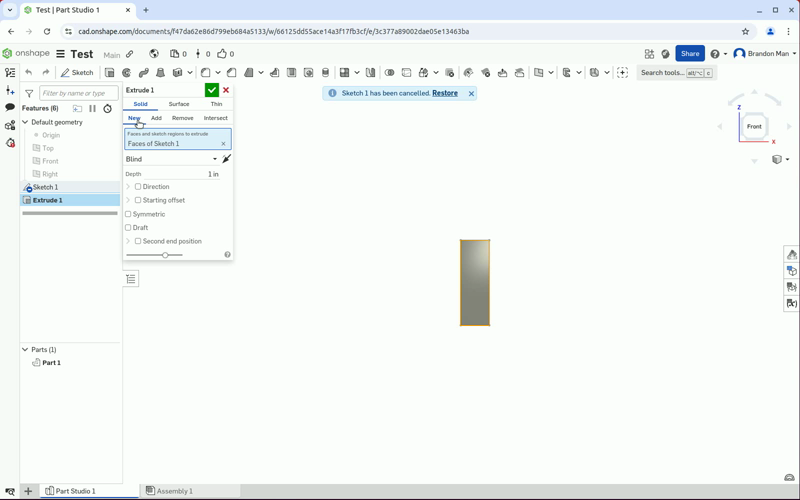
click(137, 120)
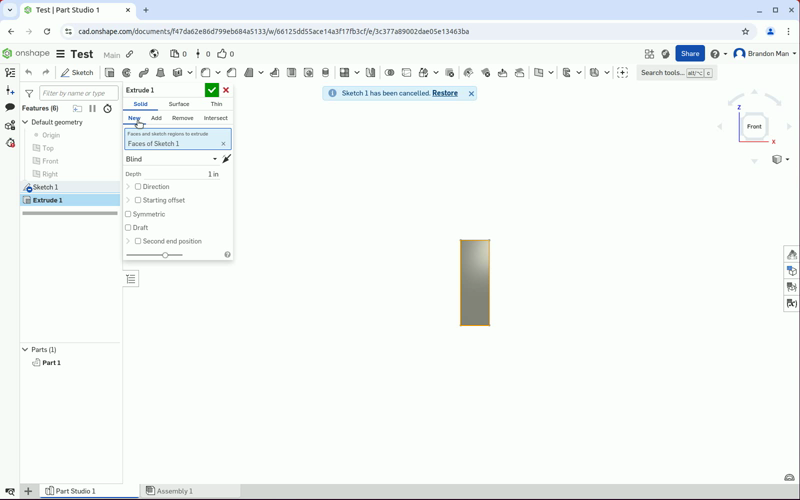
key(tab, 4)
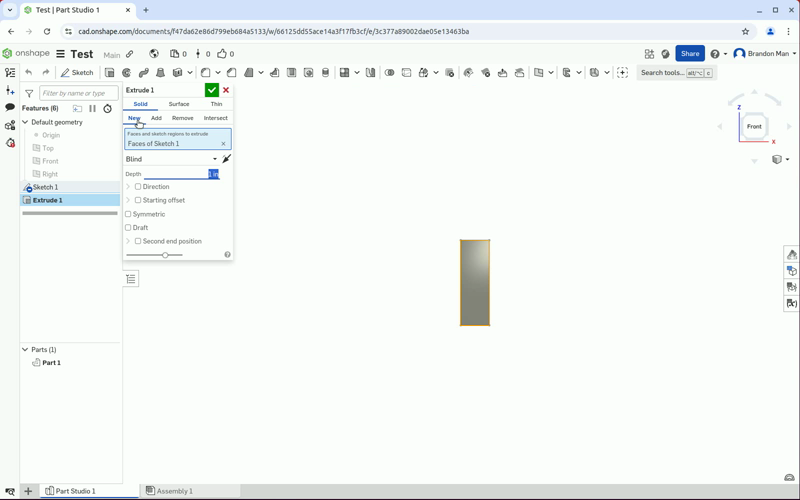
text(17.332)
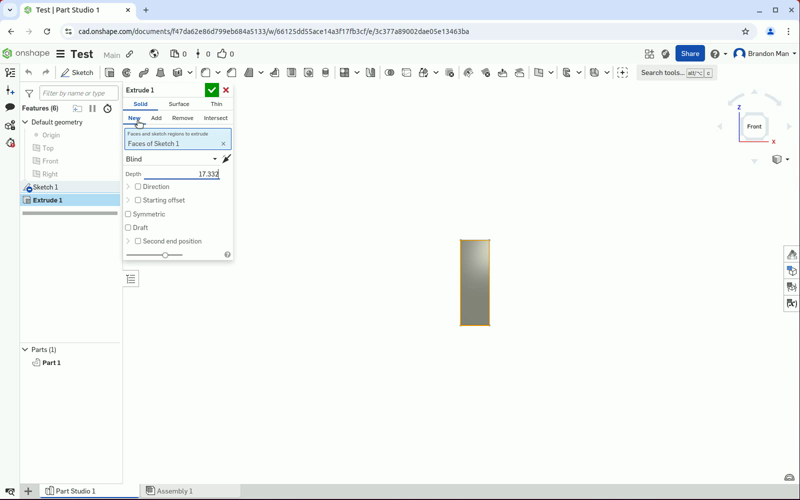
key(tab, 3)
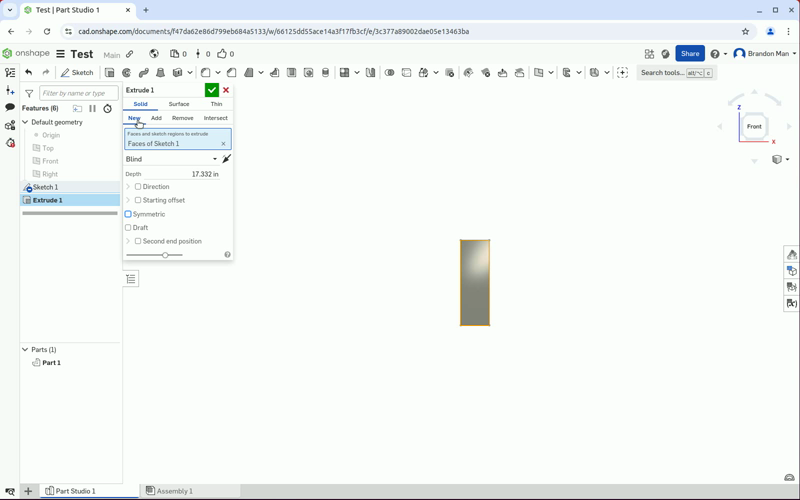
key(space)
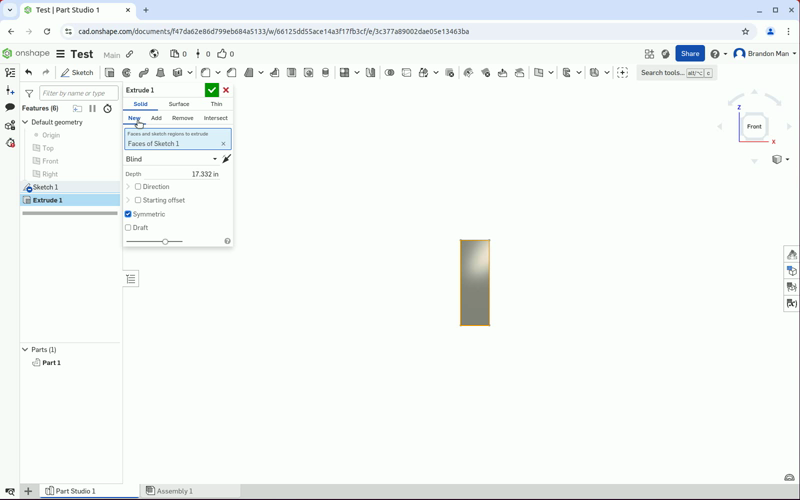
key(enter)
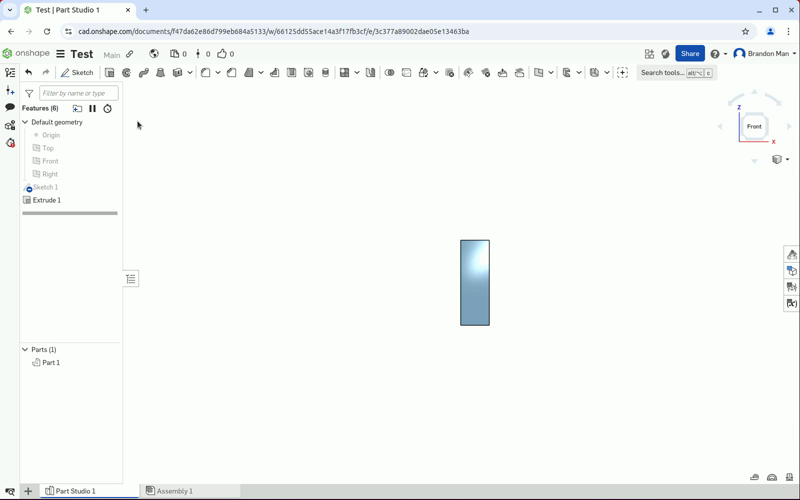
key(shift+h)
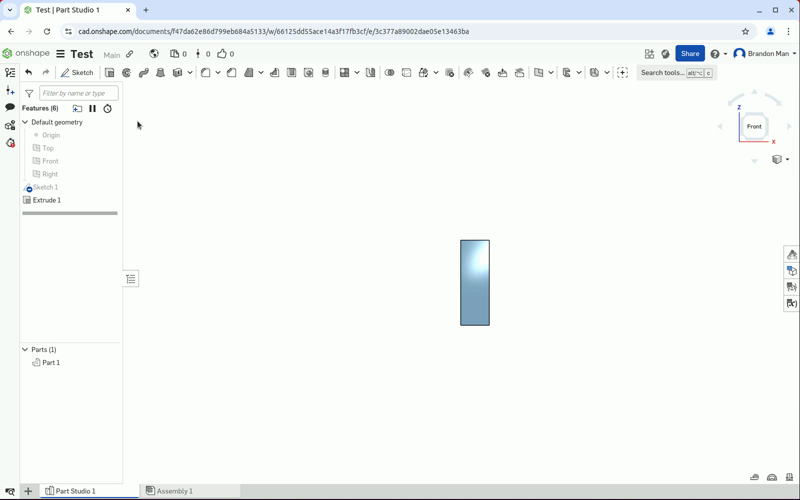
key(shift+h)
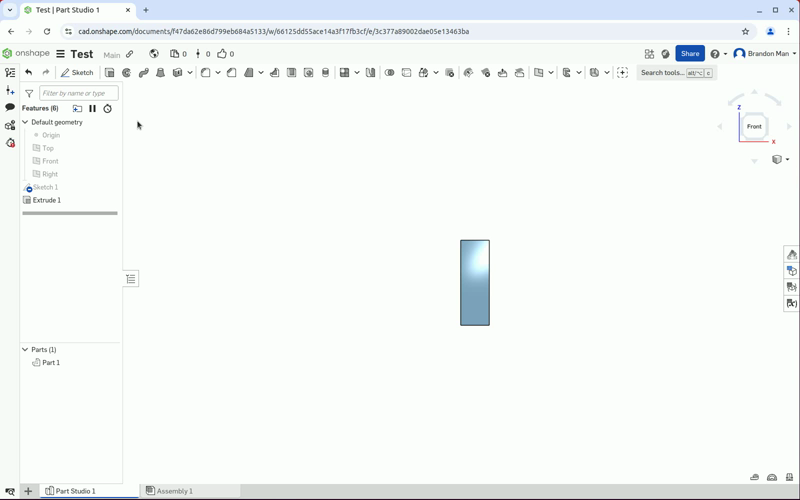
mouse_move(73, 189)
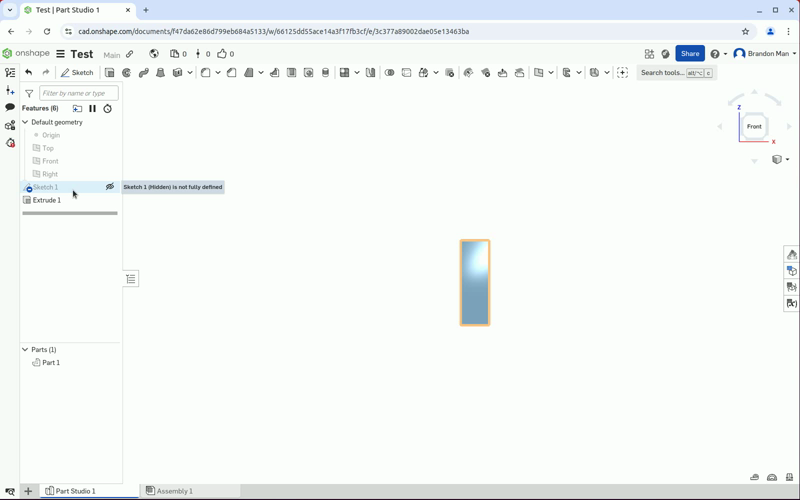
click(73, 189)
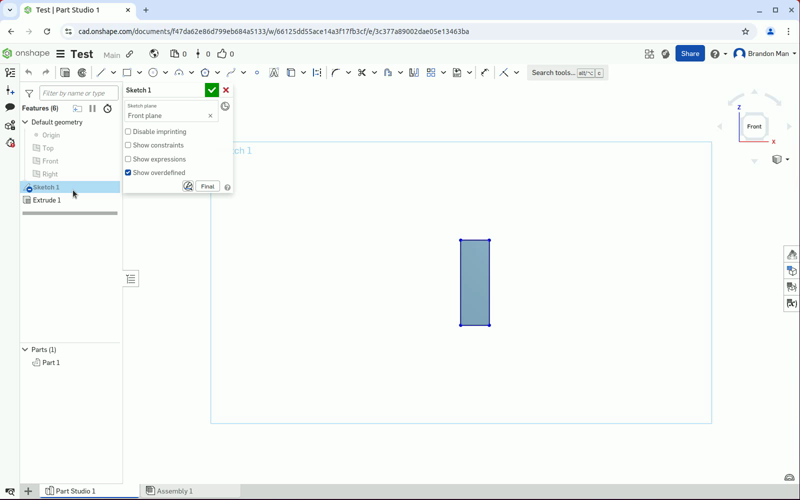
mouse_move(229, 92)
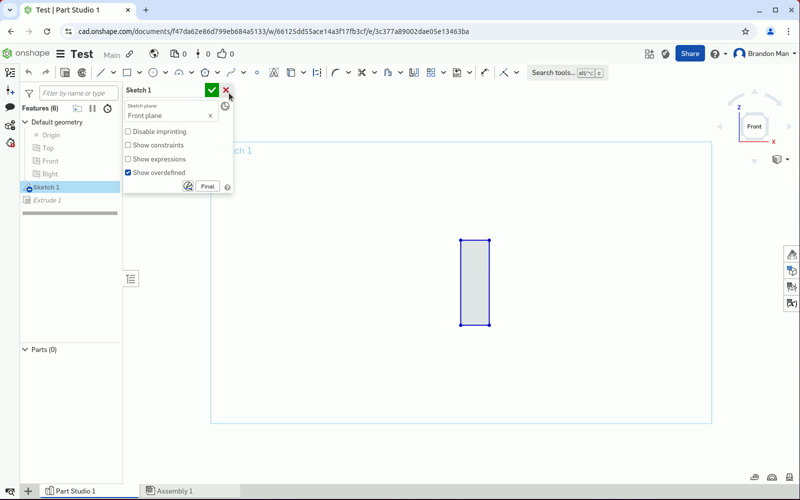
click(229, 92)
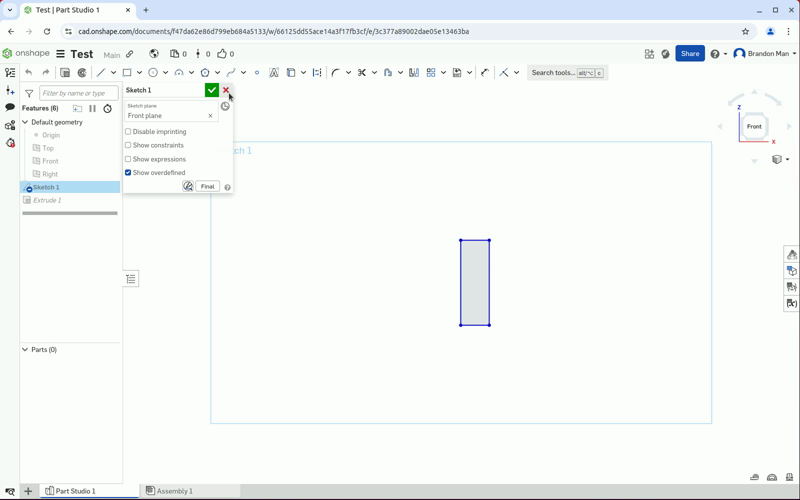
key(shift+s)
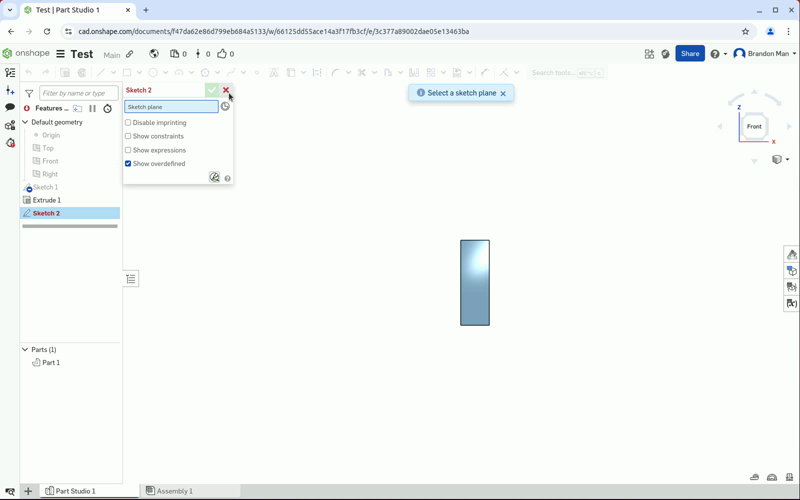
mouse_move(73, 163)
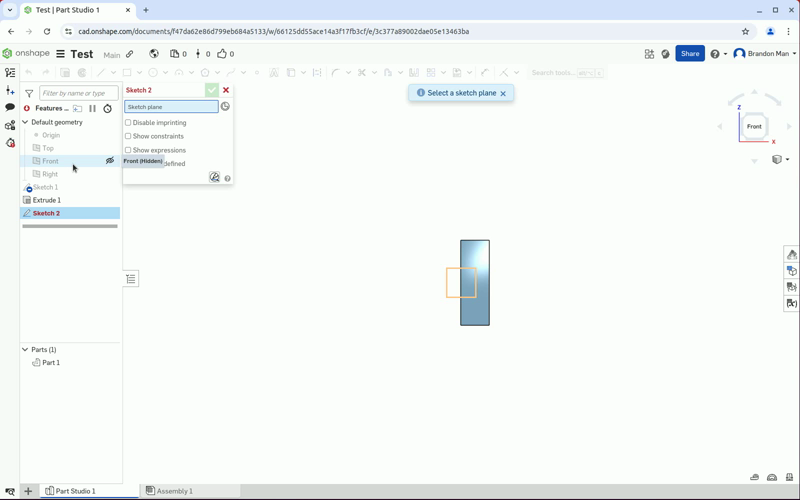
click(73, 163)
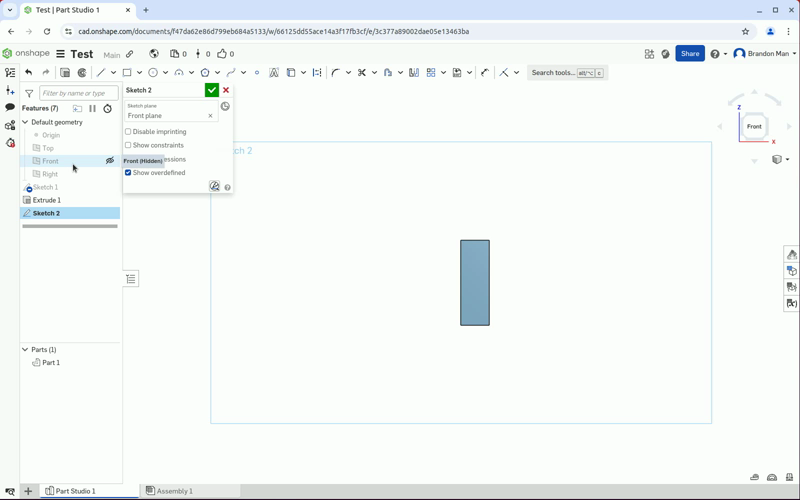
mouse_move(73, 352)
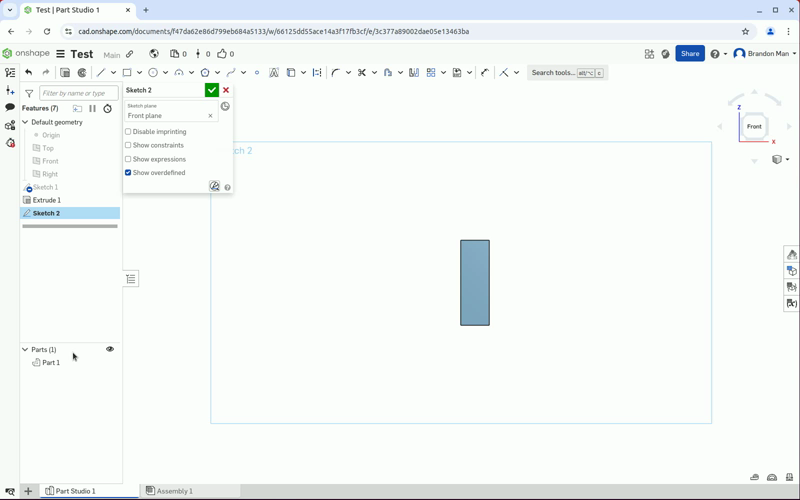
key(y)
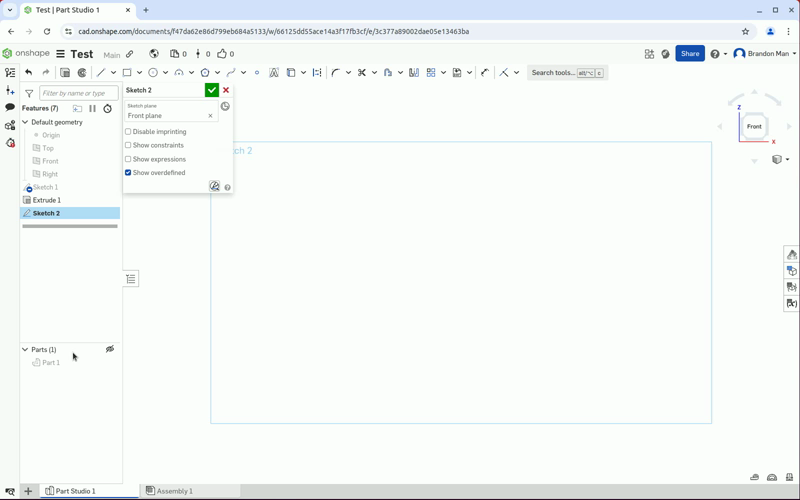
key(l)
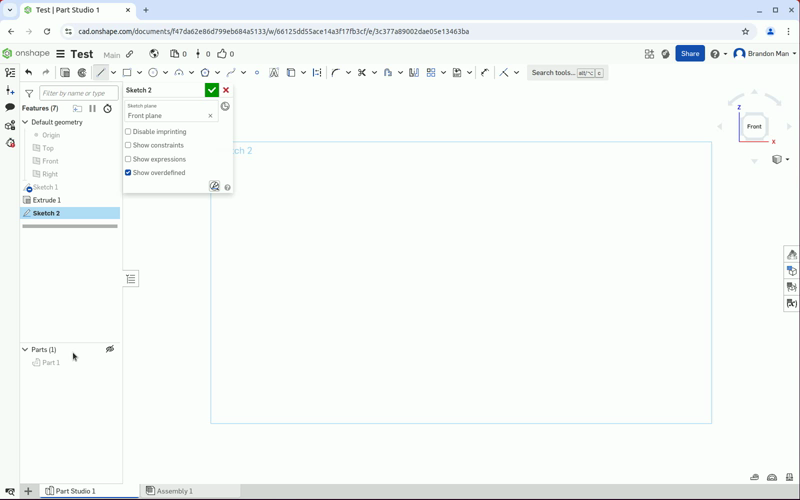
key_down(shift)
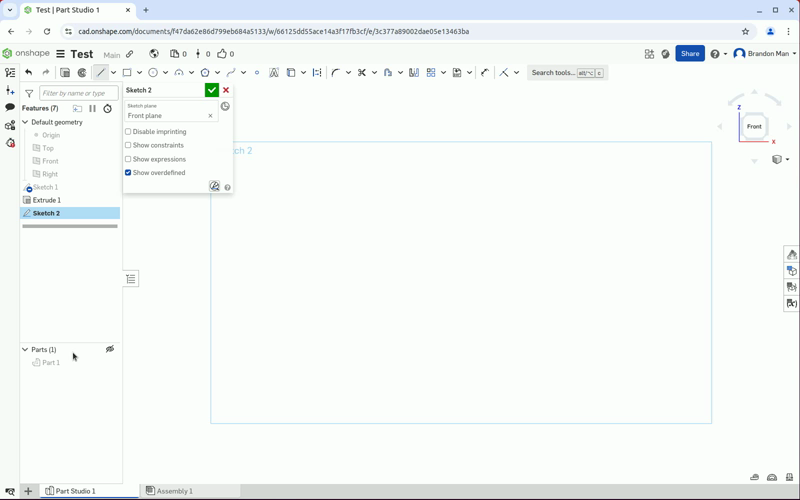
mouse_move(418, 325)
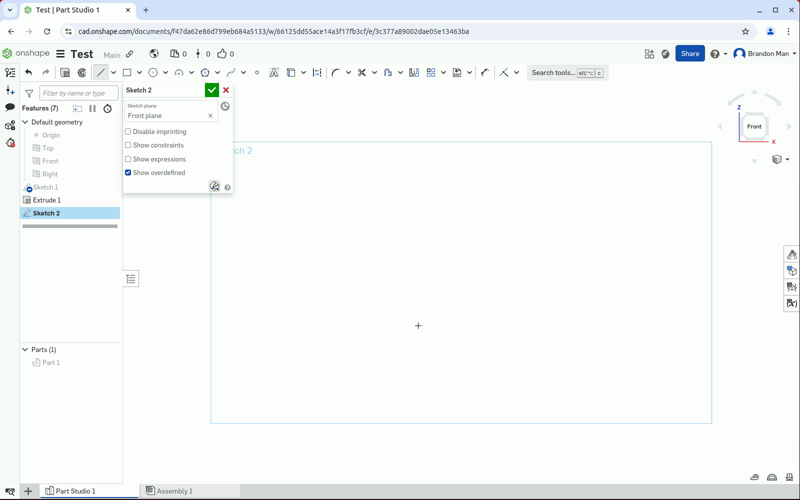
click(418, 325)
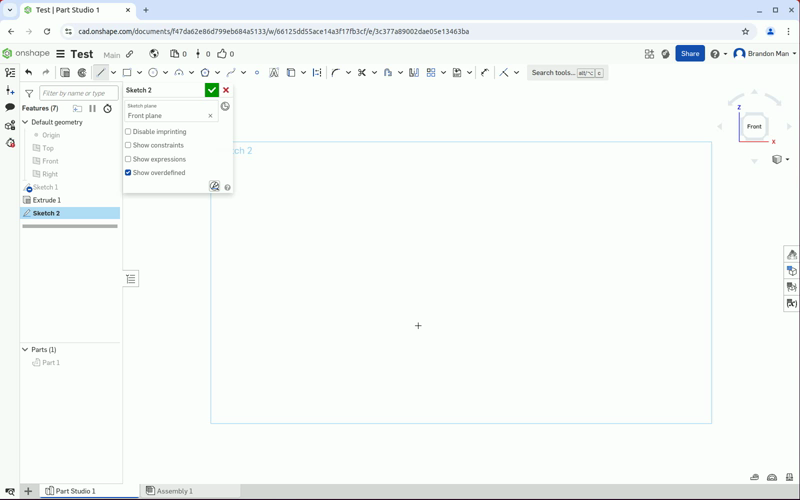
key_up(shift)
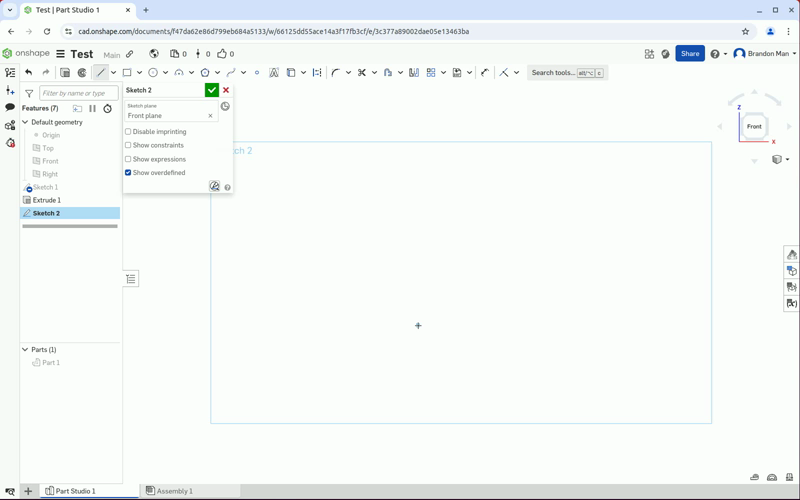
key_down(shift)
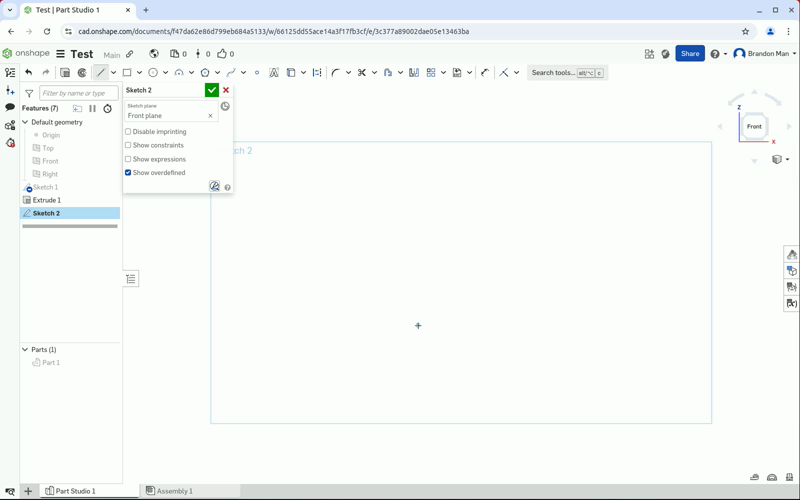
mouse_move(448, 325)
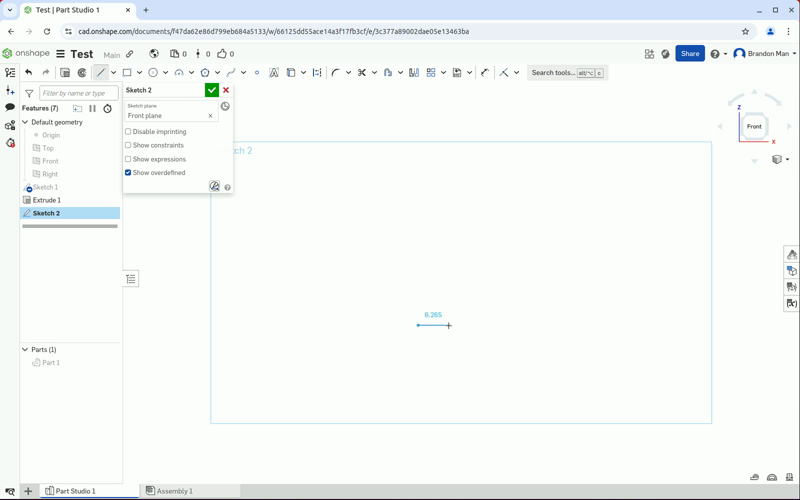
mouse_move(461, 325)
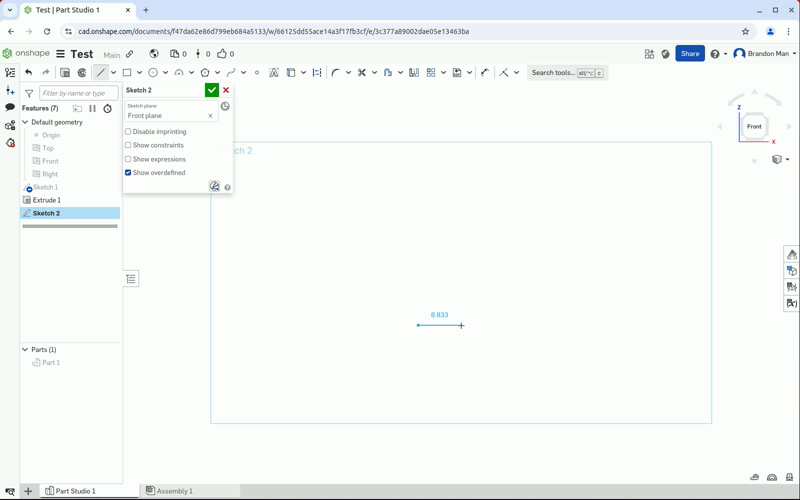
click(461, 325)
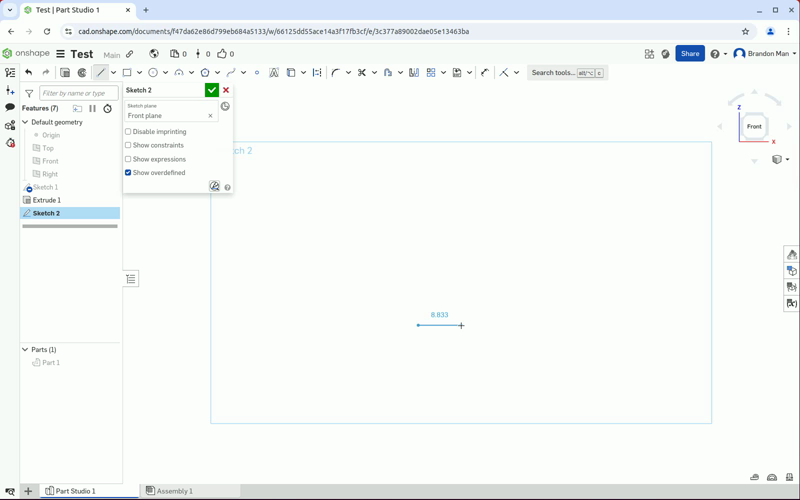
key_up(shift)
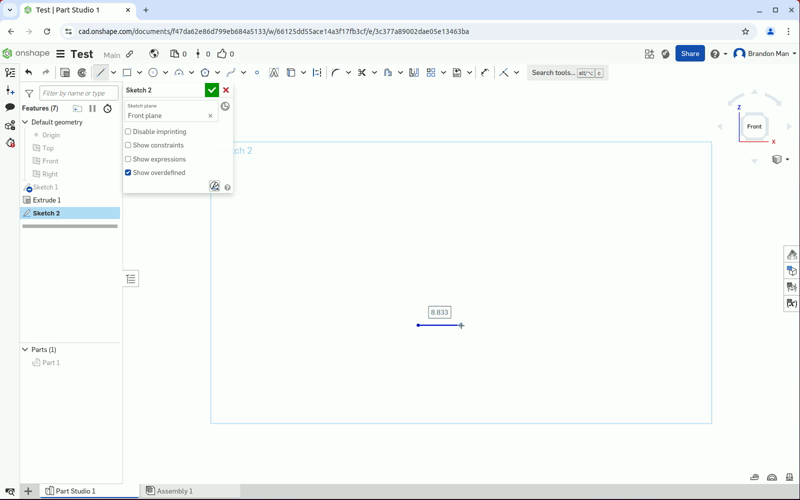
key_down(shift)
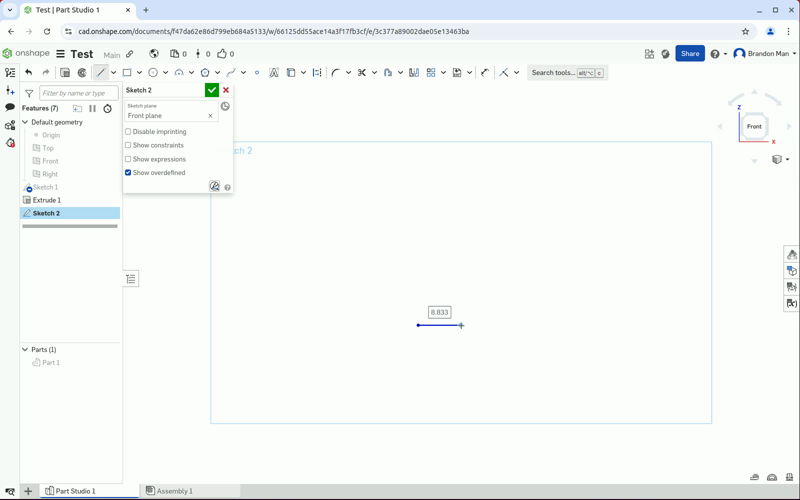
mouse_move(461, 240)
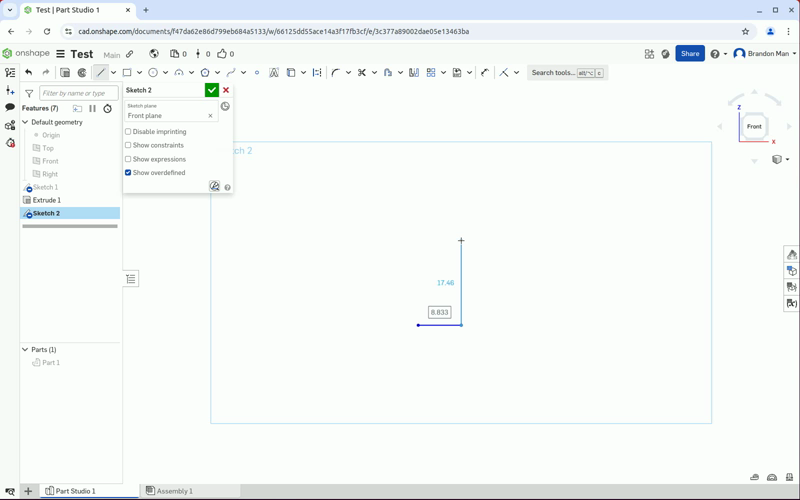
click(461, 240)
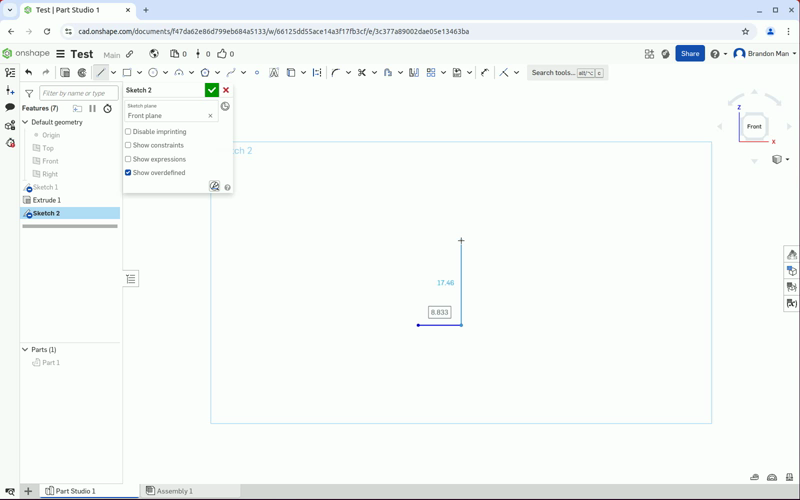
key_up(shift)
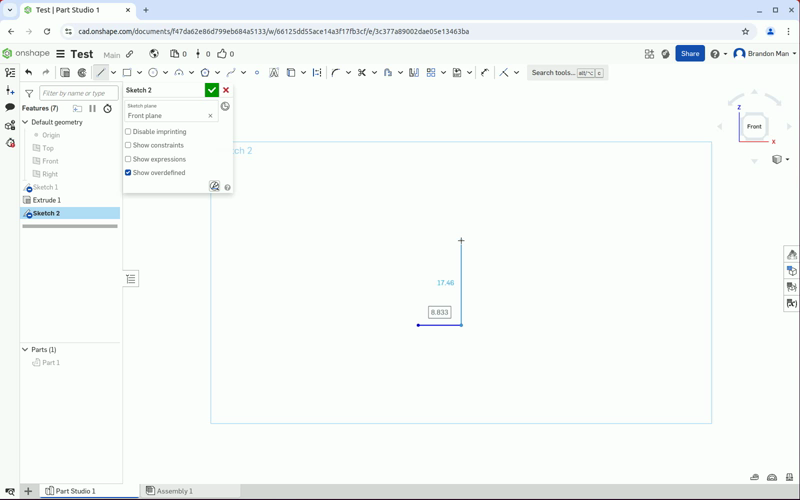
key_down(shift)
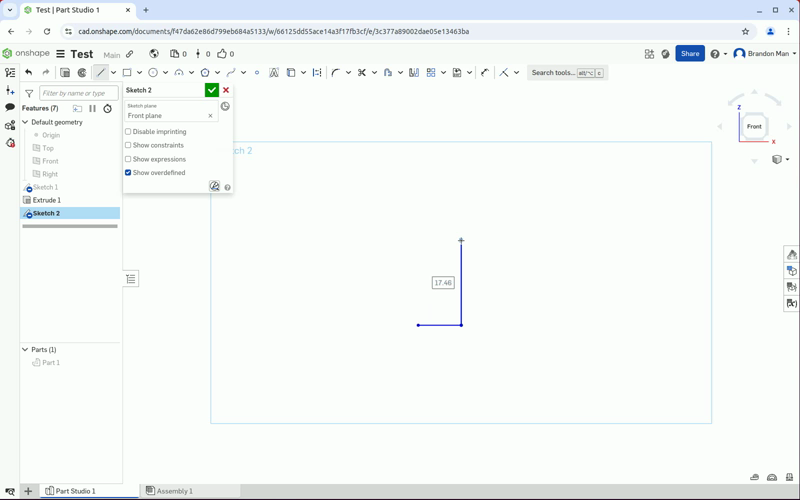
mouse_move(491, 240)
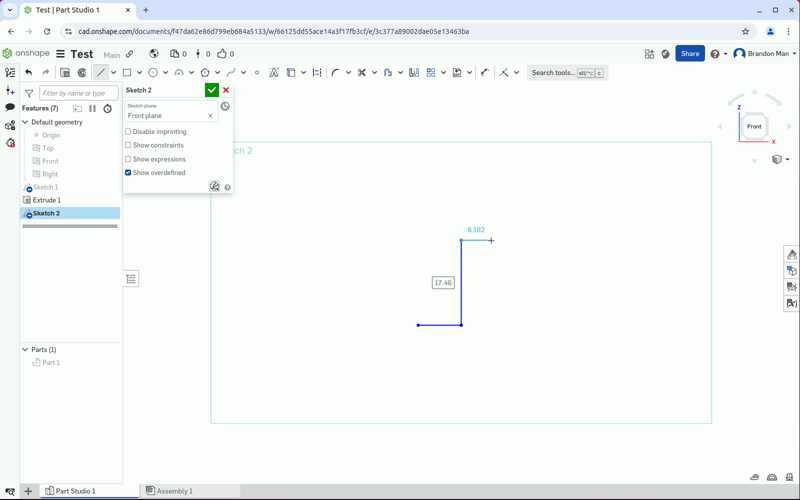
mouse_move(418, 240)
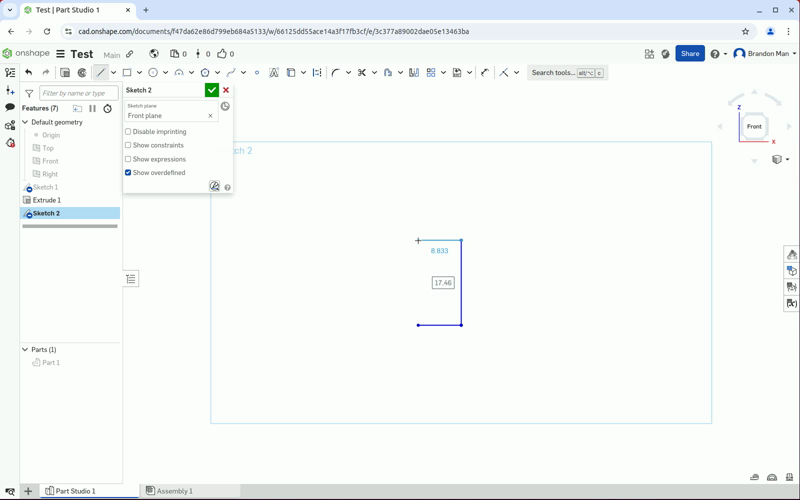
click(418, 240)
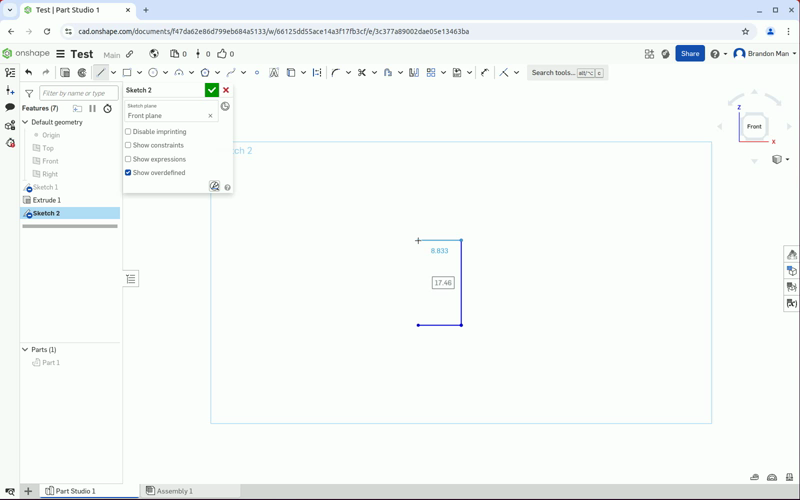
key_up(shift)
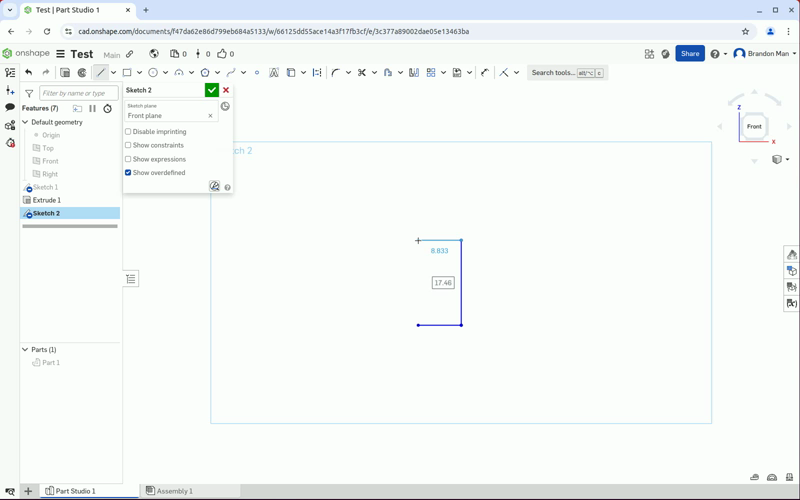
key(esc)
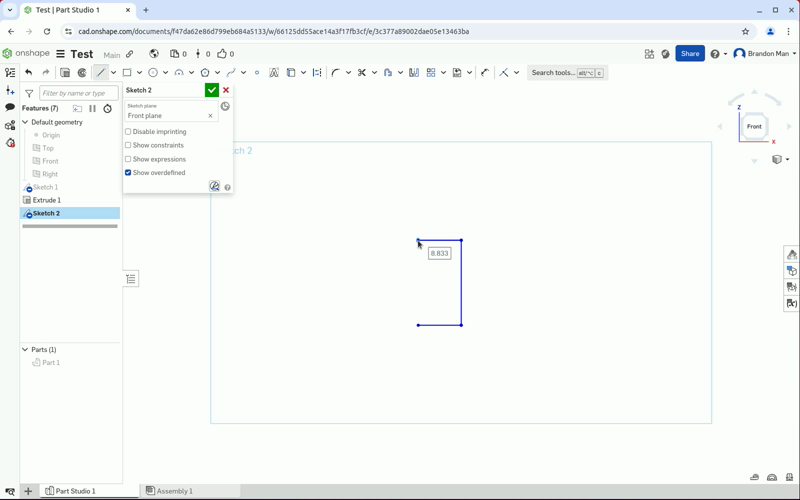
key(a)
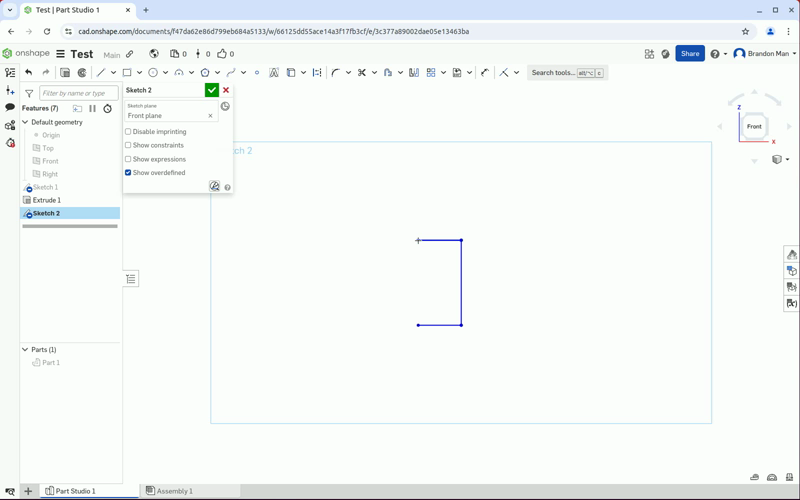
mouse_move(418, 240)
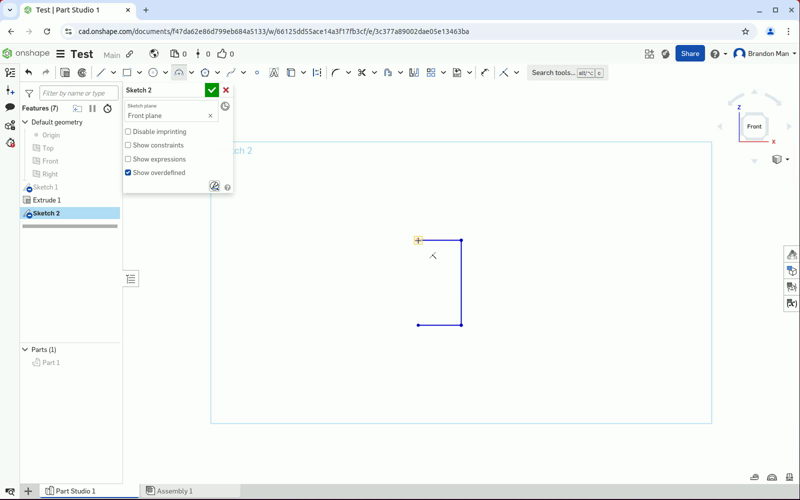
click(418, 240)
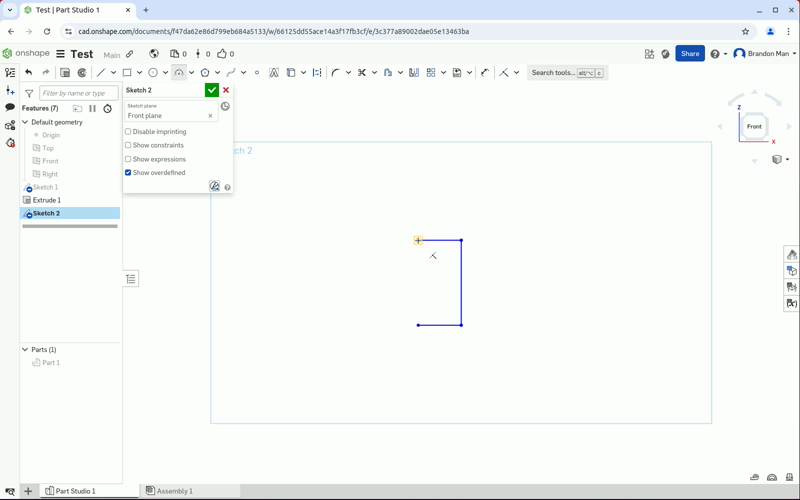
mouse_move(418, 325)
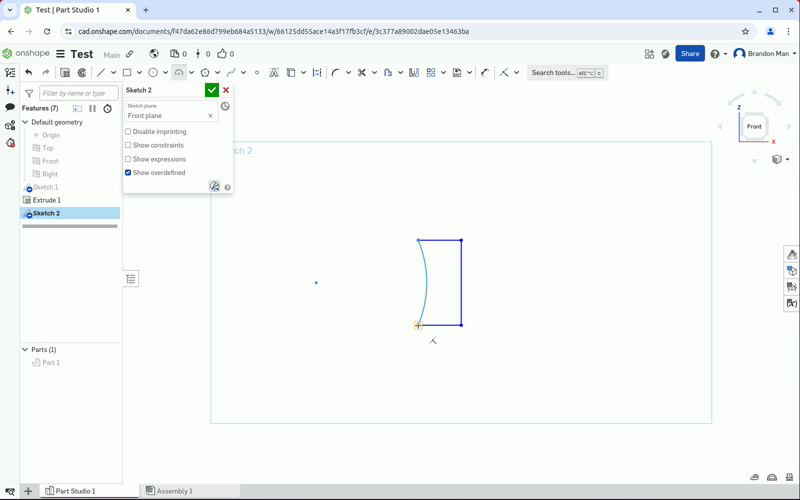
click(418, 325)
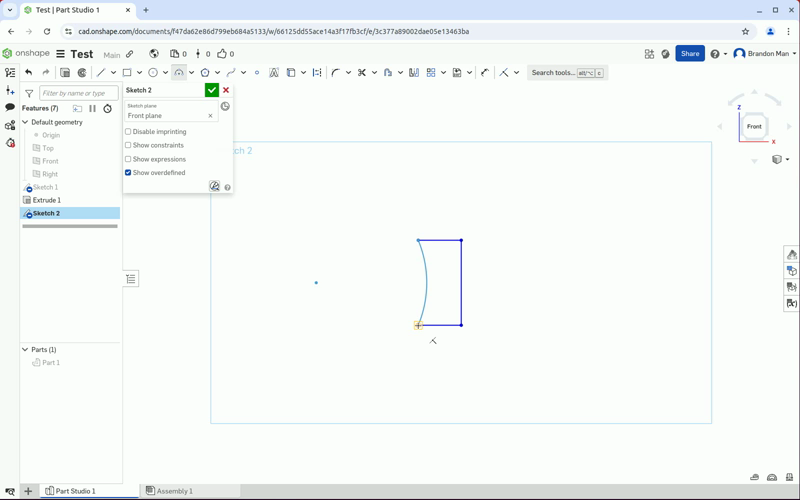
key_down(shift)
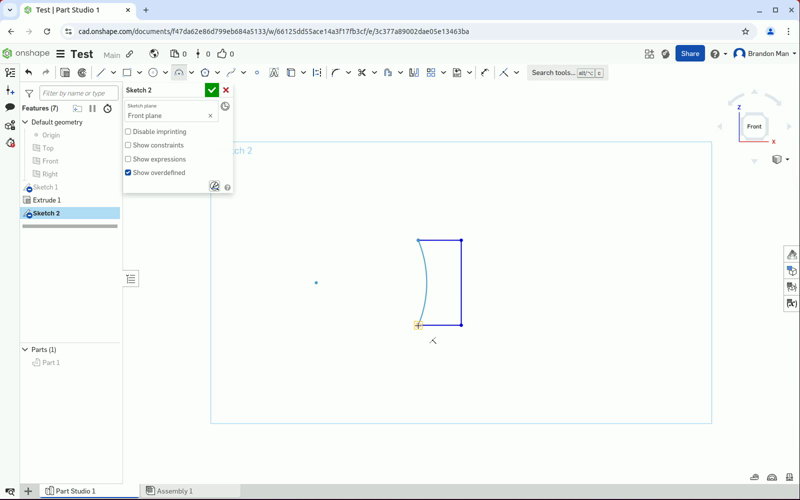
mouse_move(376, 282)
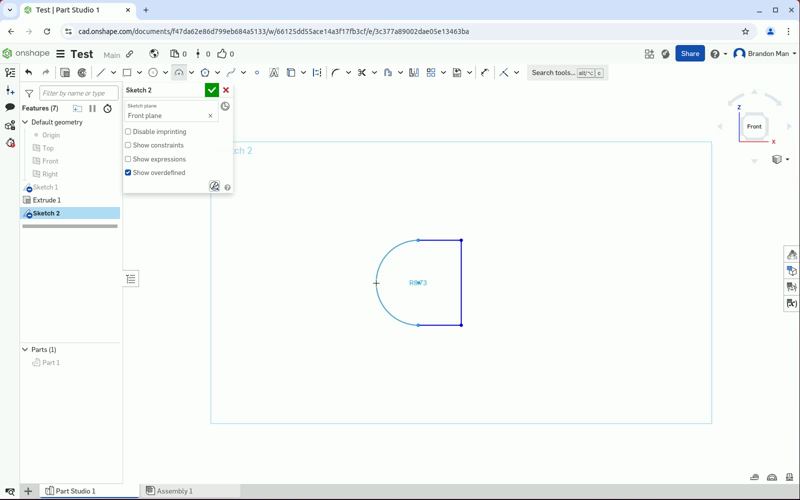
click(376, 282)
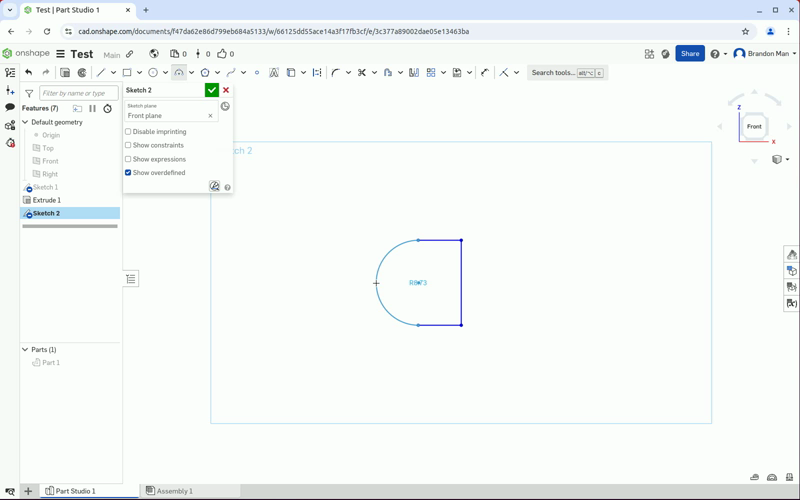
key_up(shift)
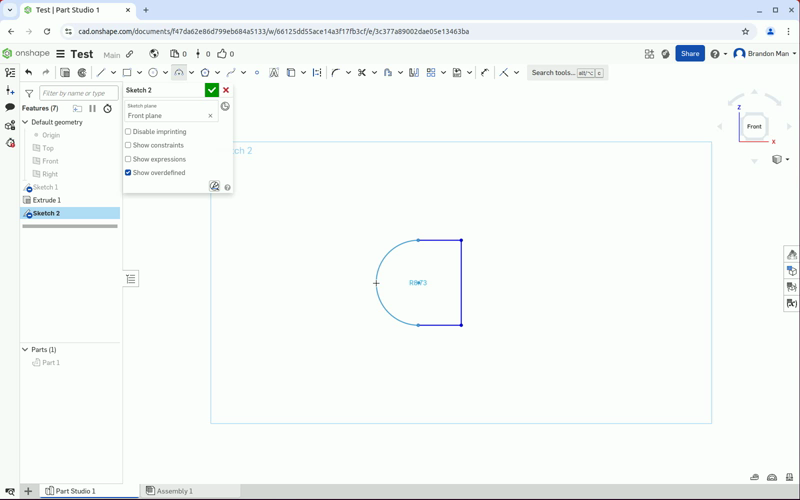
key(esc)
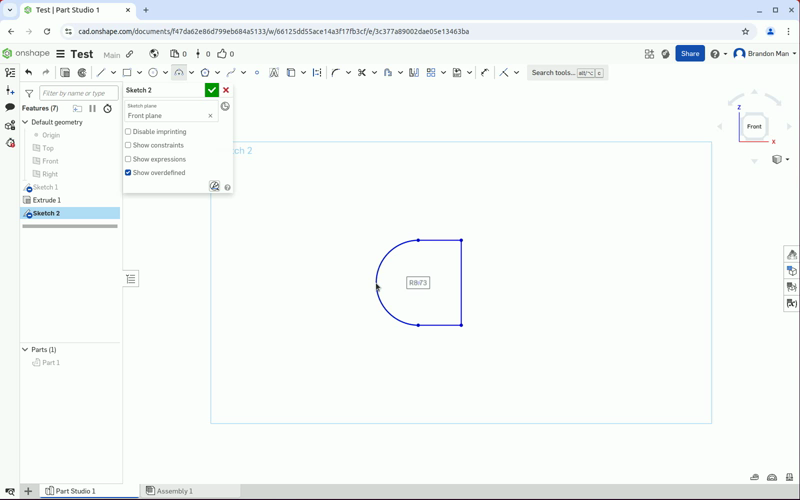
key(c)
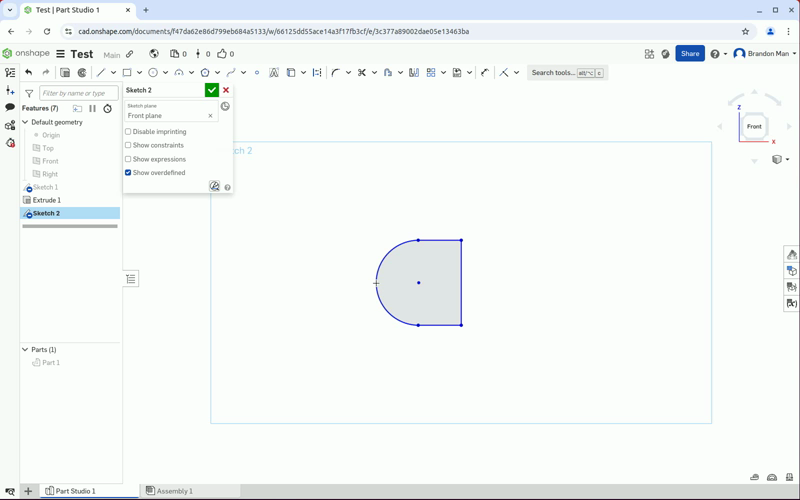
key_down(shift)
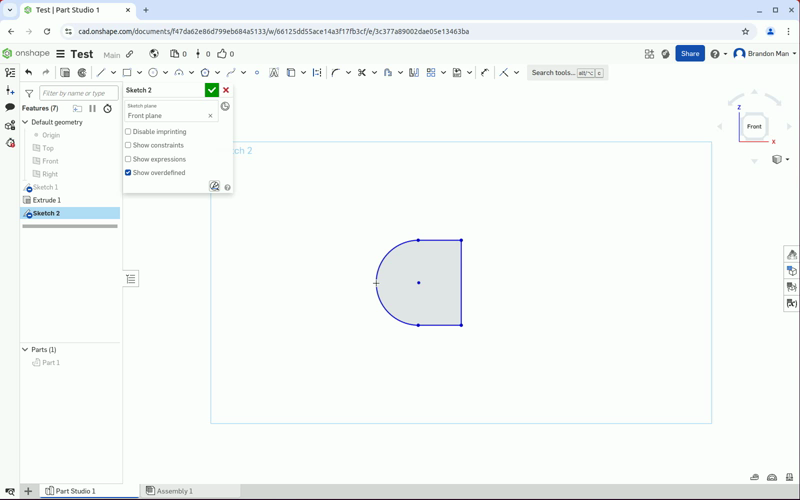
mouse_move(418, 282)
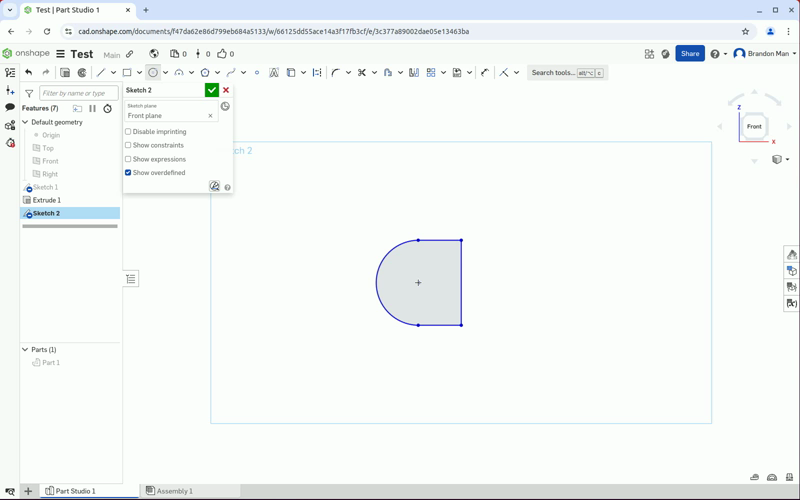
click(418, 282)
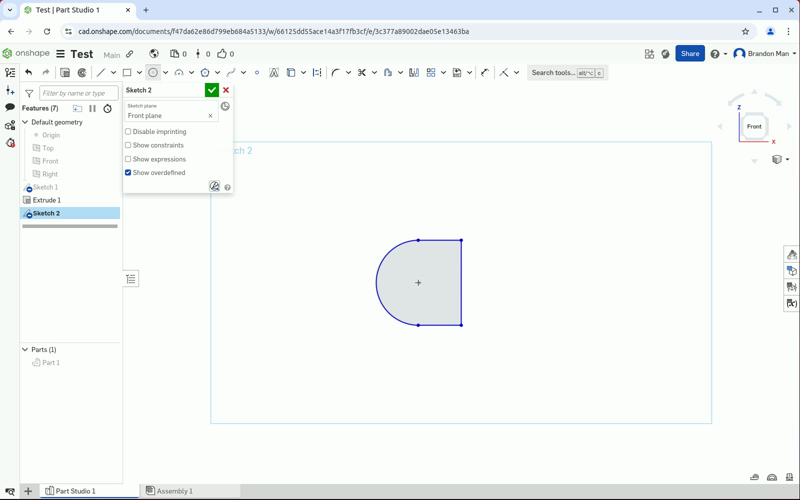
key_up(shift)
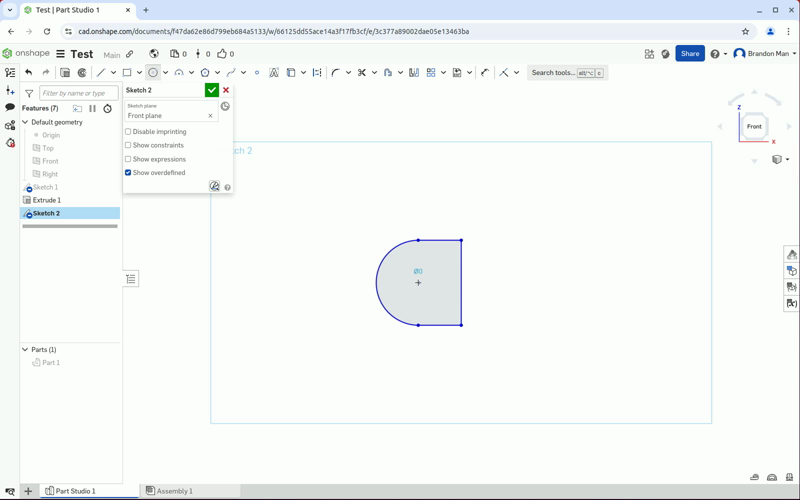
mouse_move(432, 282)
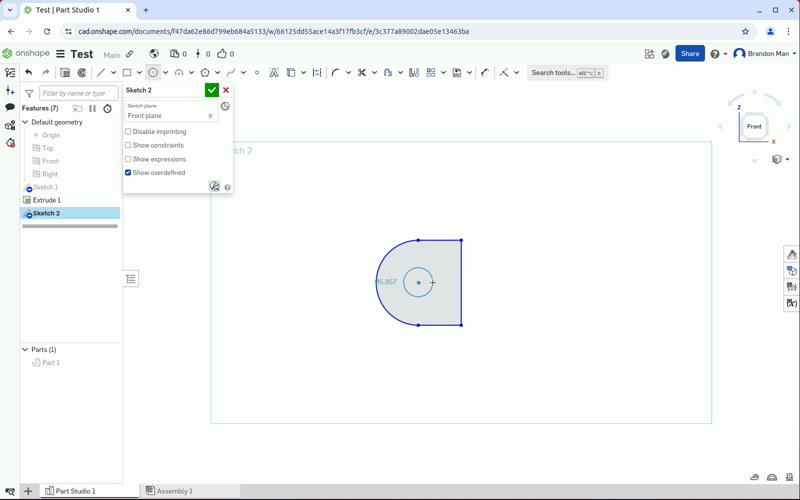
click(432, 282)
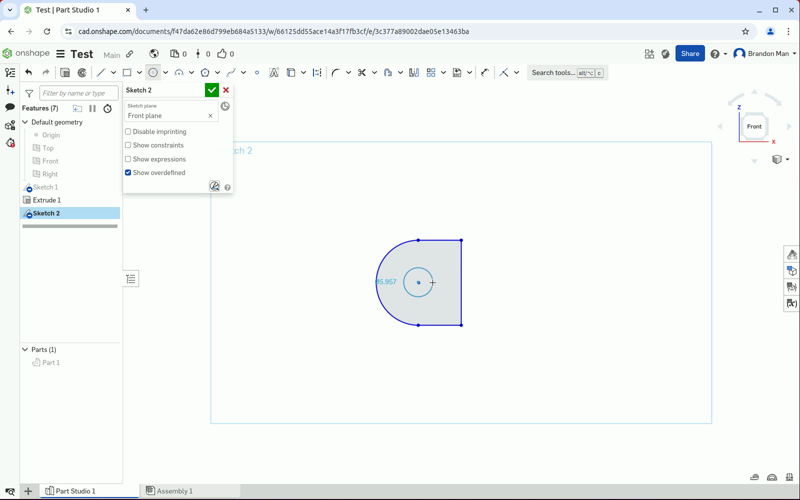
key(esc)
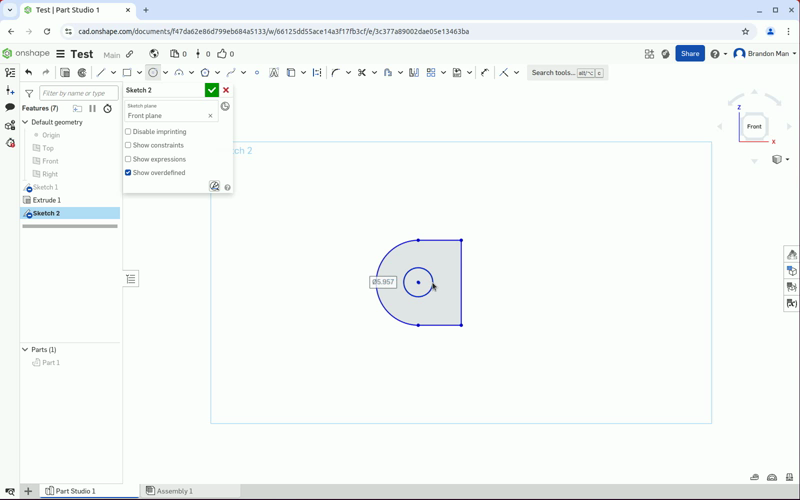
mouse_move(386, 300)
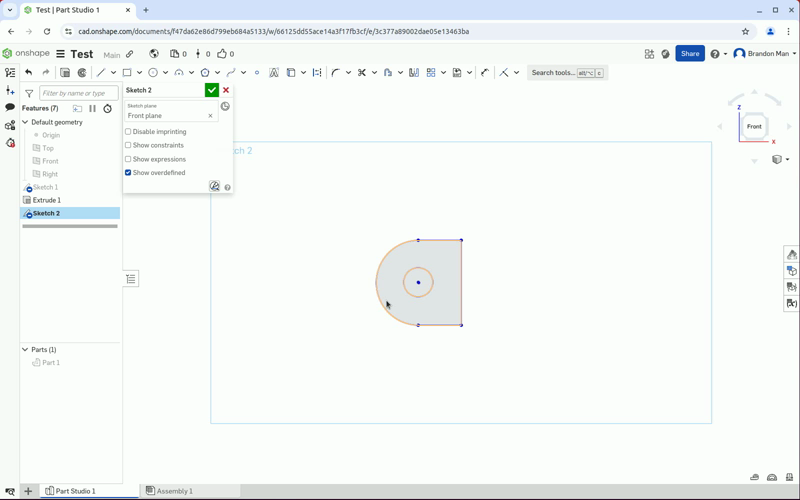
click(386, 300)
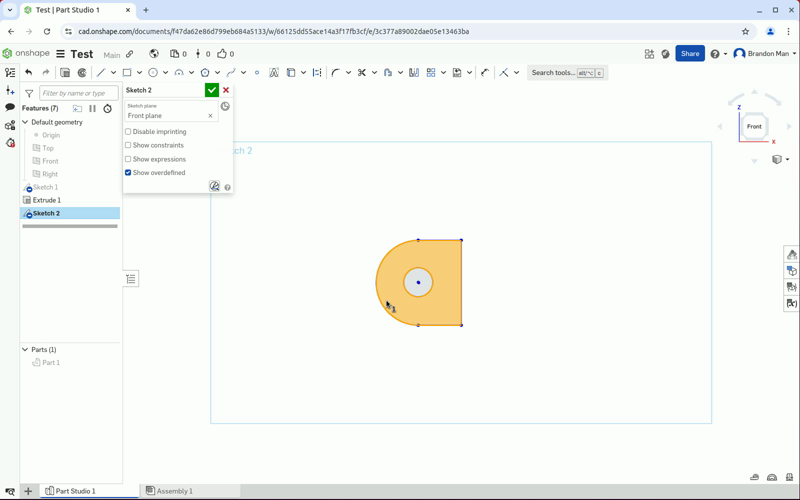
mouse_move(73, 352)
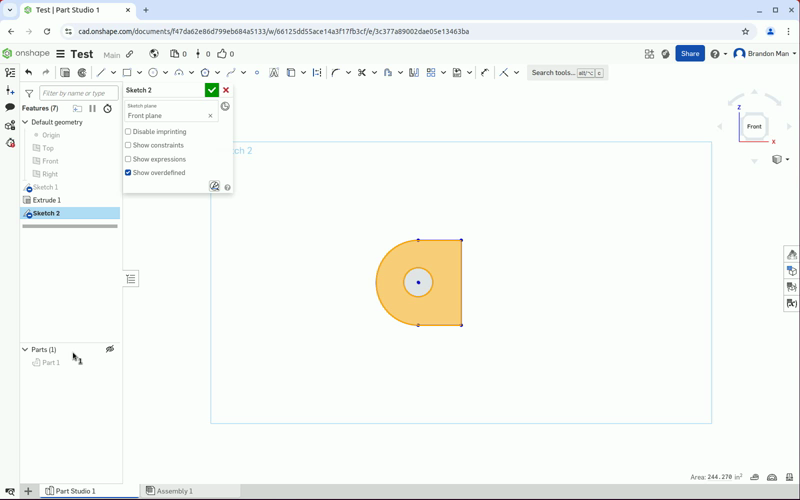
key(shift+y)
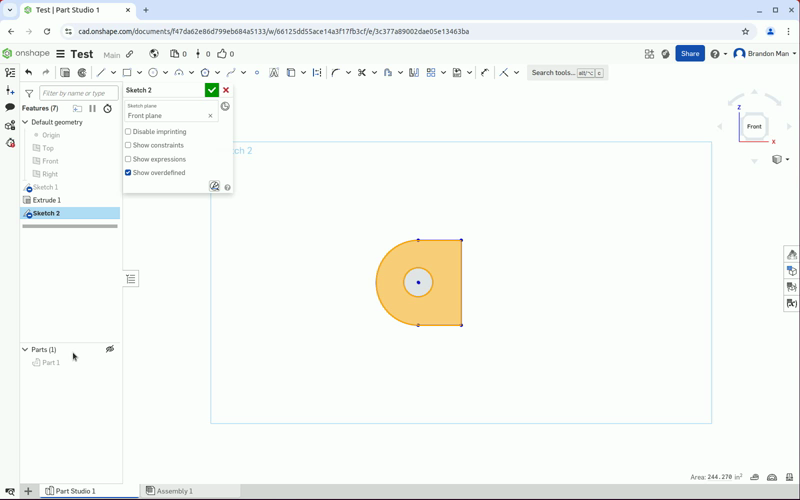
key(shift+e)
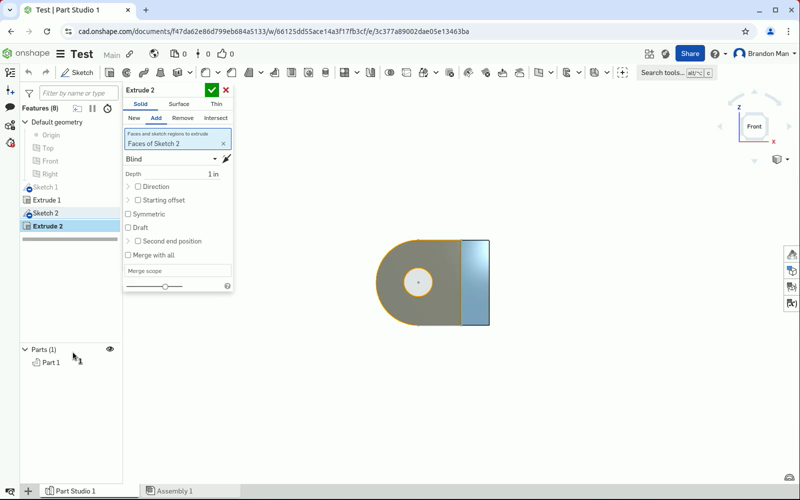
mouse_move(143, 106)
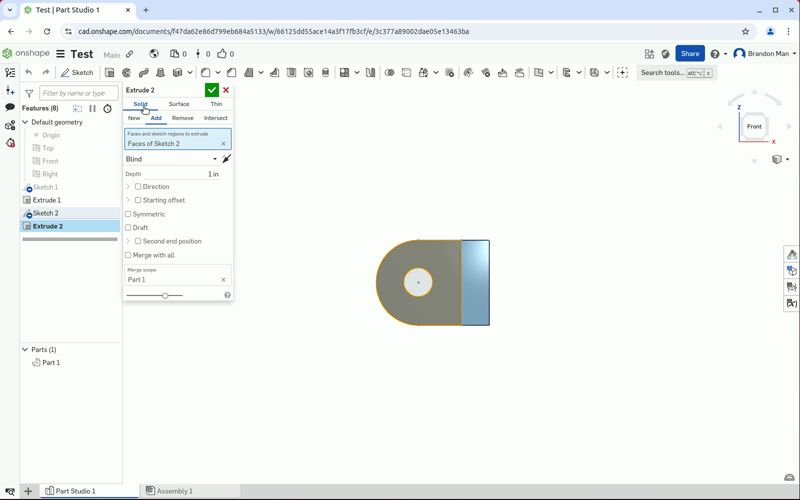
click(143, 106)
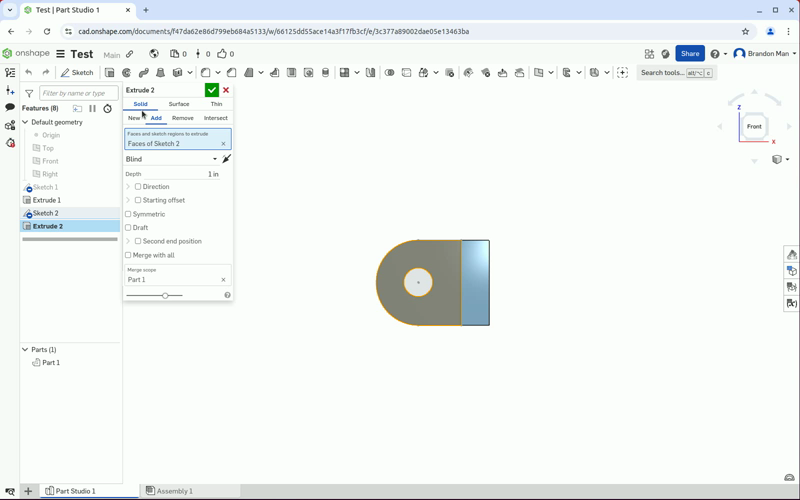
mouse_move(137, 120)
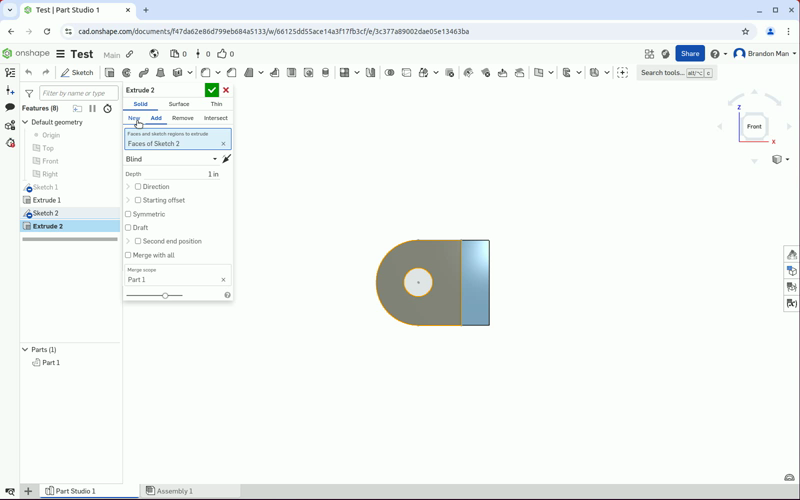
click(137, 120)
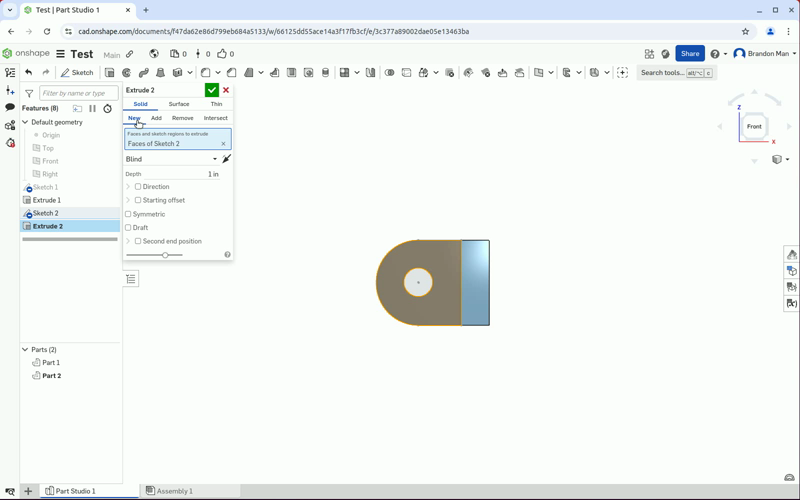
key(tab, 4)
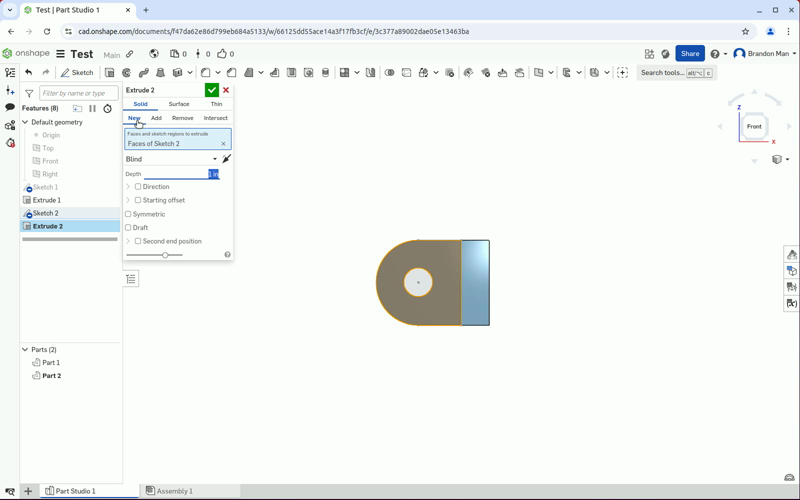
text(2.889)
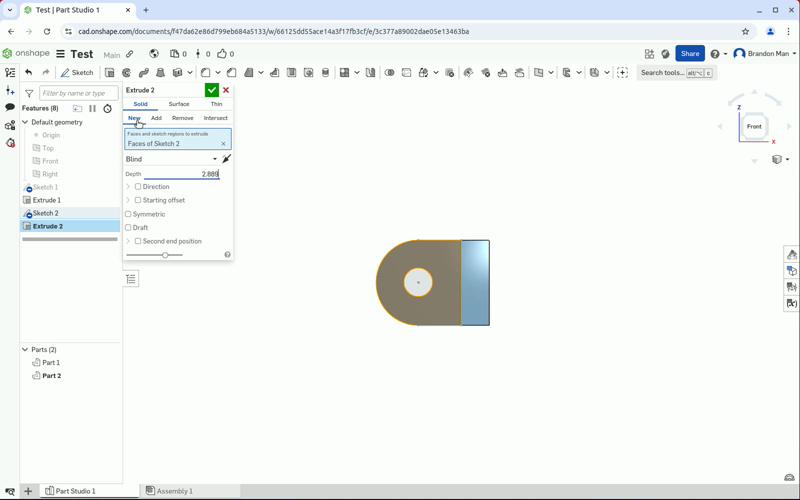
key(tab, 3)
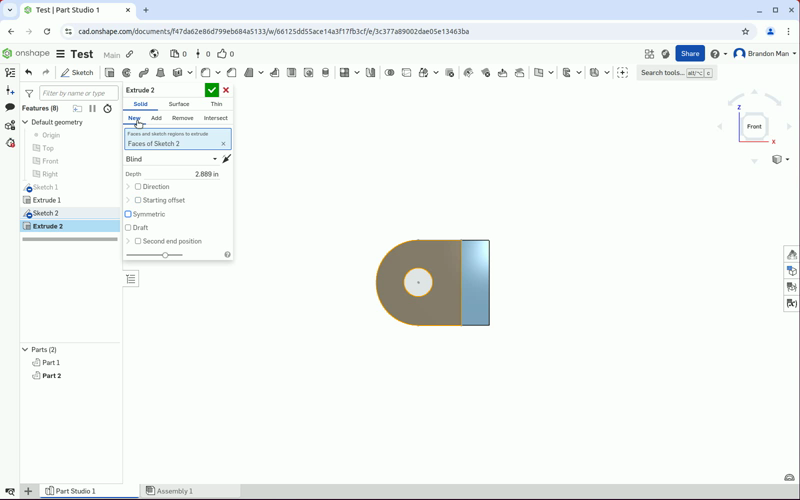
key(tab, 2)
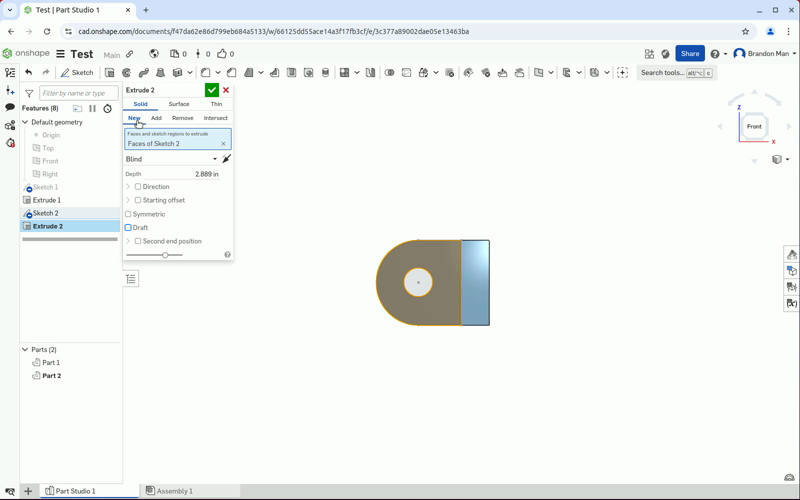
key(space)
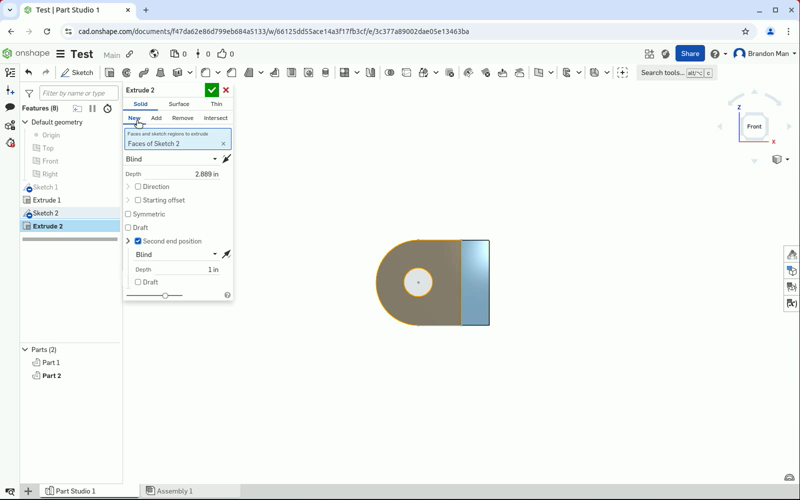
key(tab, 3)
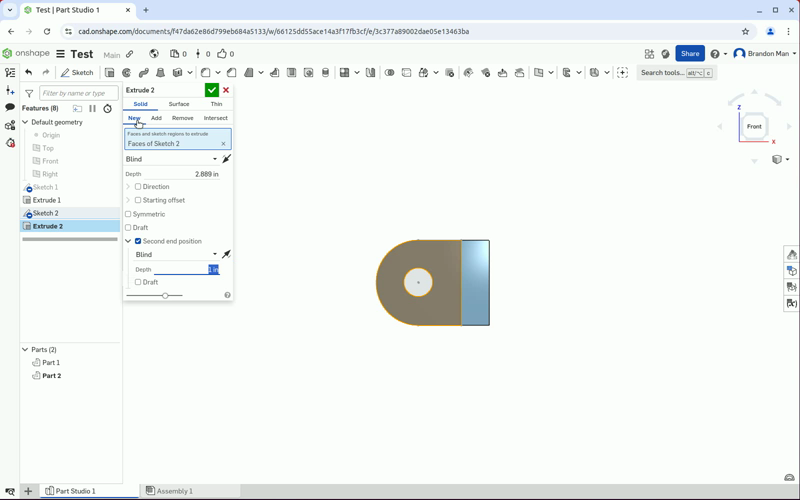
text(7.221)
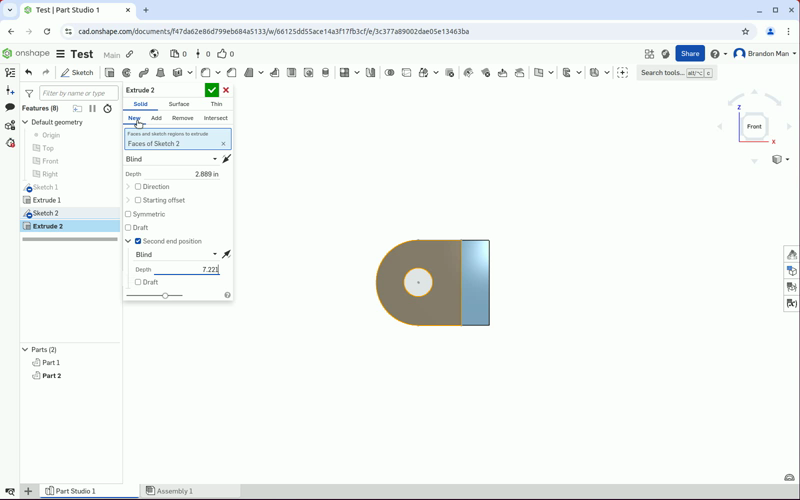
key(enter)
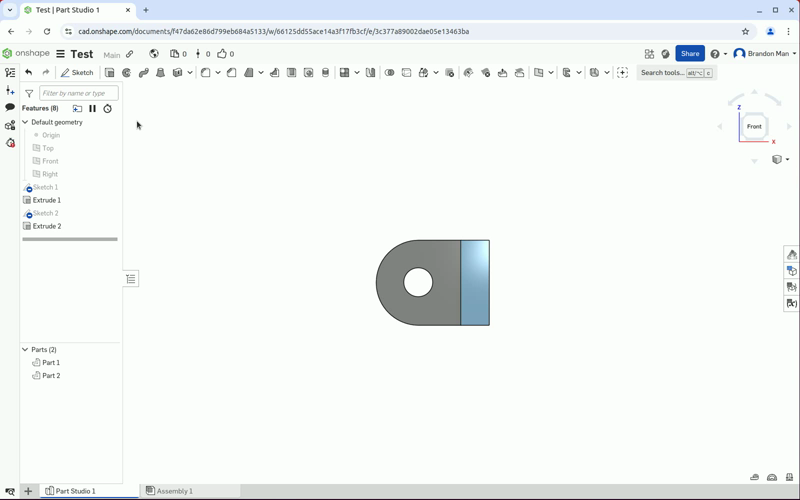
key(shift+h)
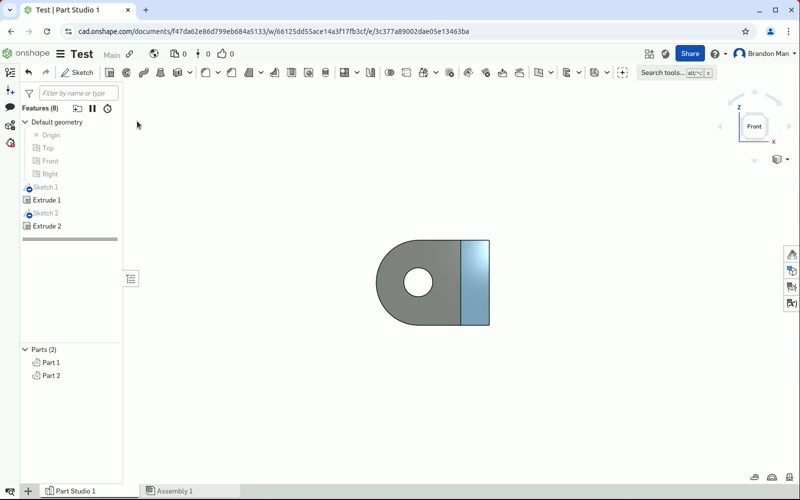
key(shift+h)
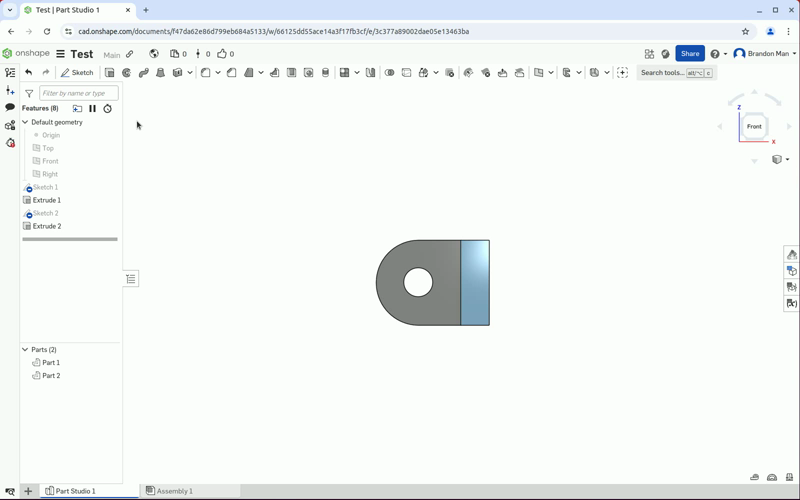
mouse_move(73, 189)
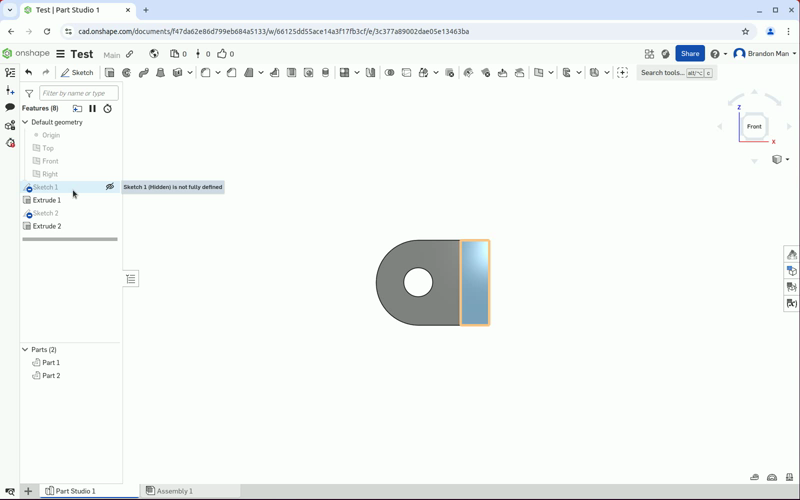
click(73, 189)
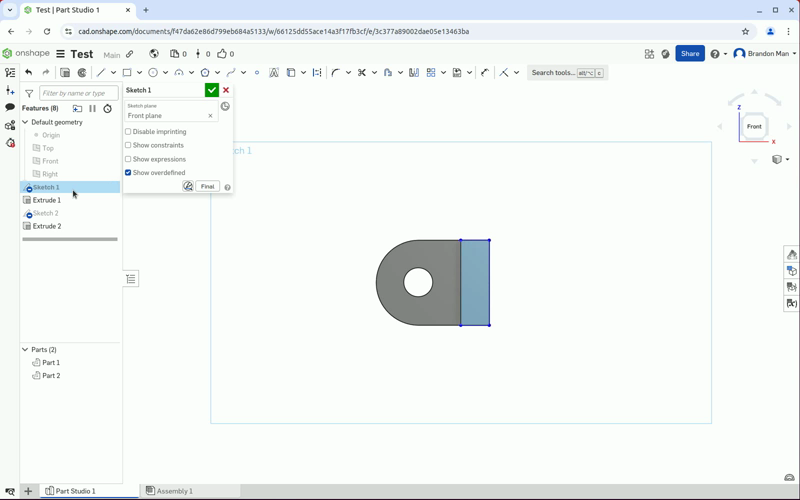
mouse_move(229, 92)
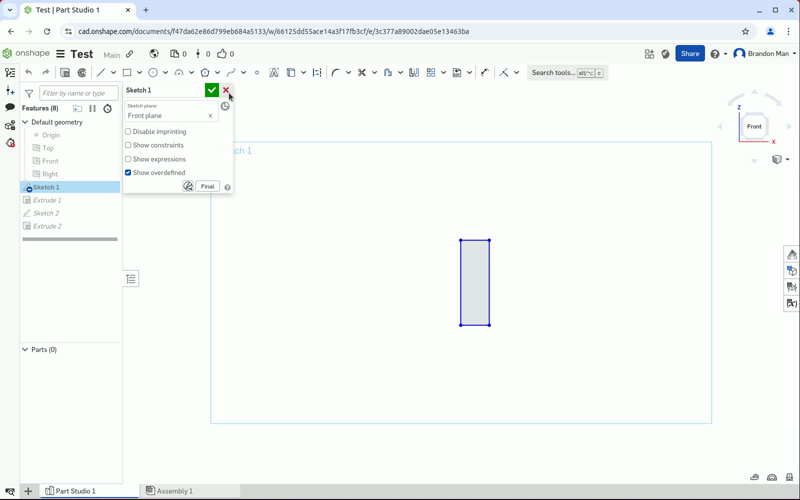
click(229, 92)
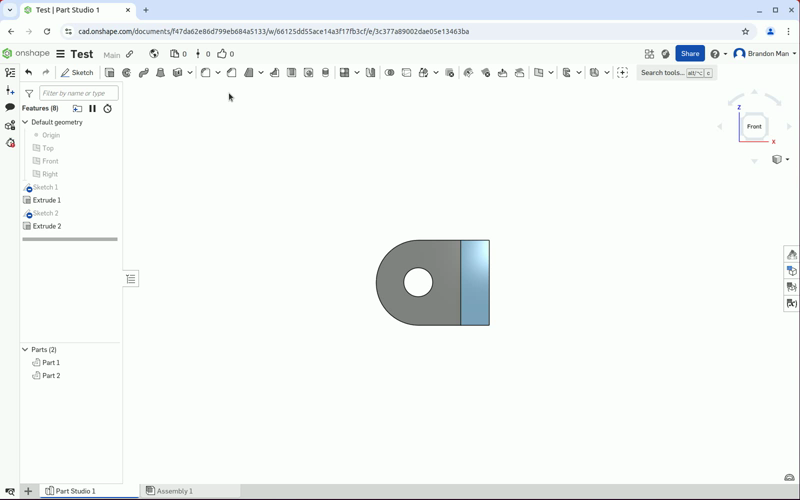
mouse_move(73, 352)
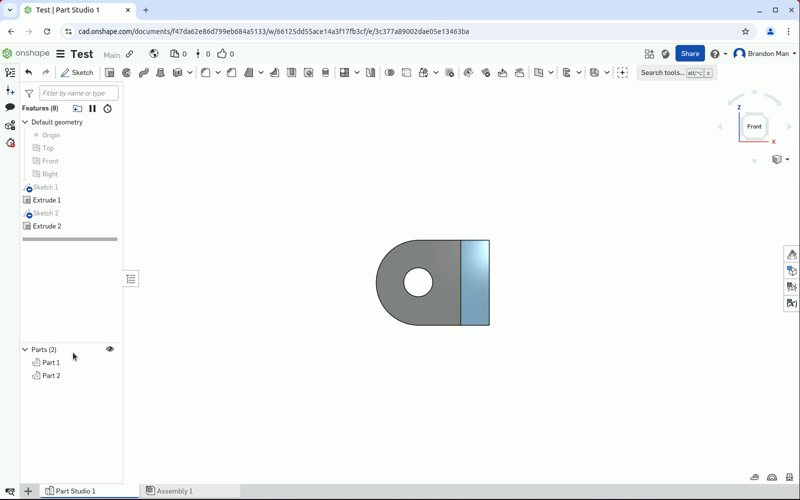
key(y)
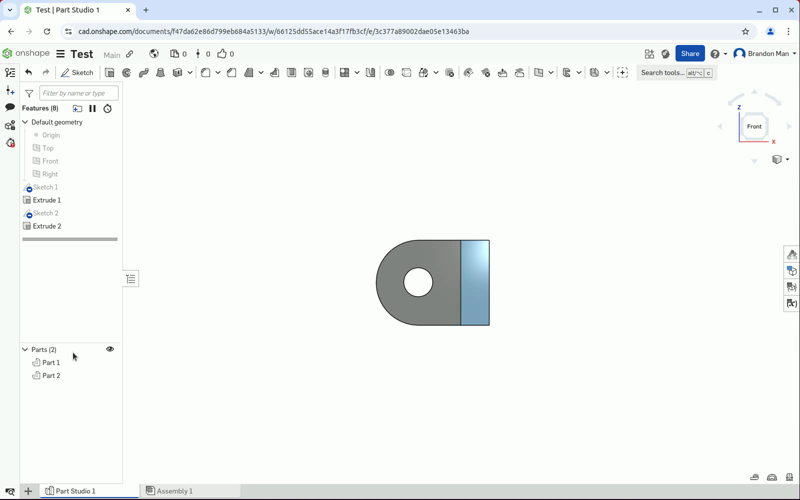
key(shift+p)
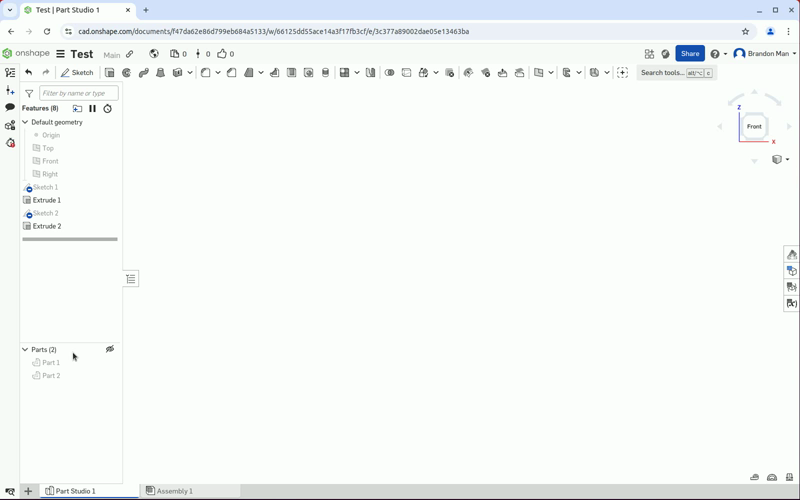
key(space)
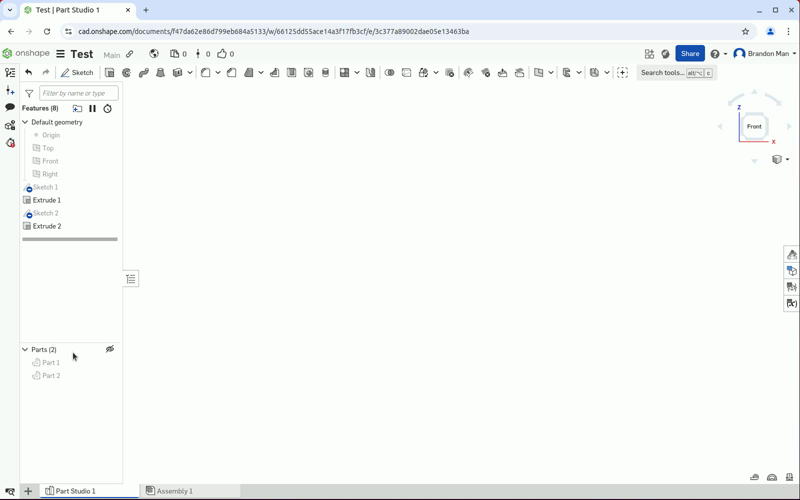
key_down(shift)
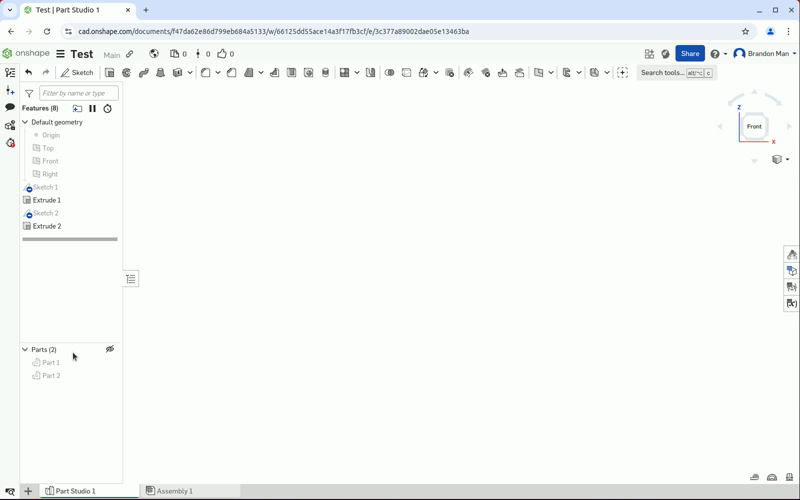
key(down)
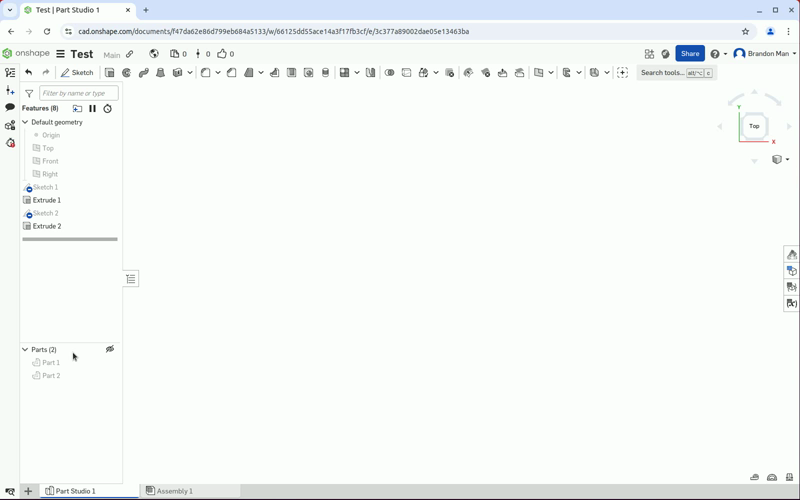
key_up(shift)
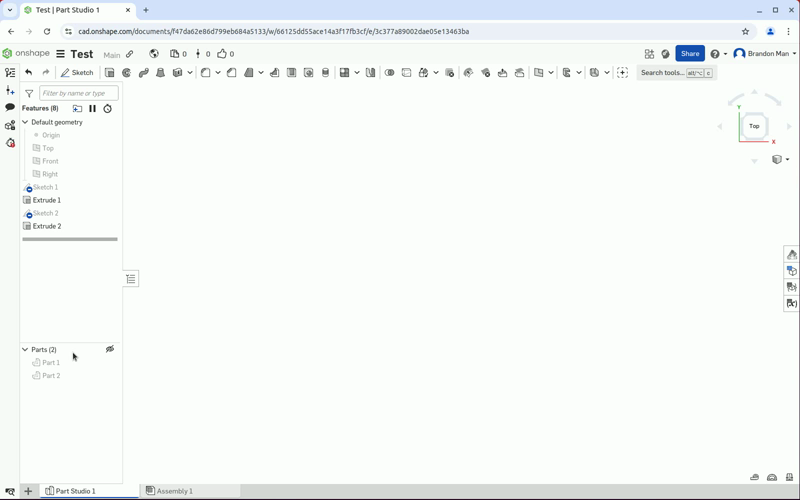
mouse_move(73, 352)
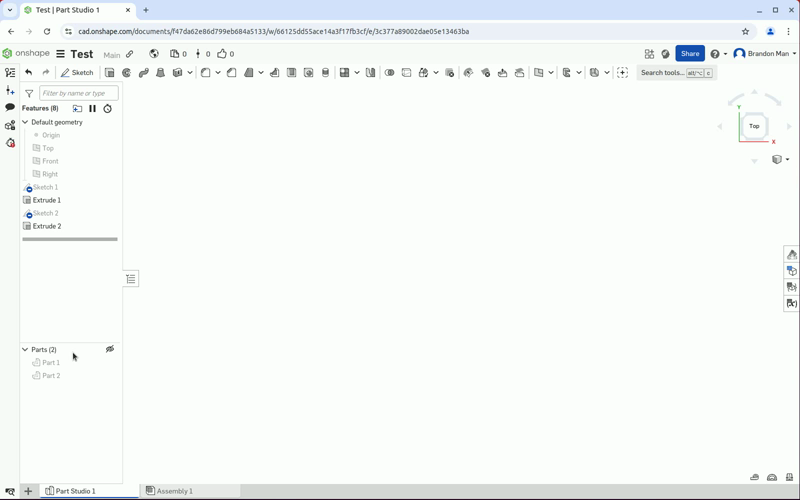
key(shift+y)
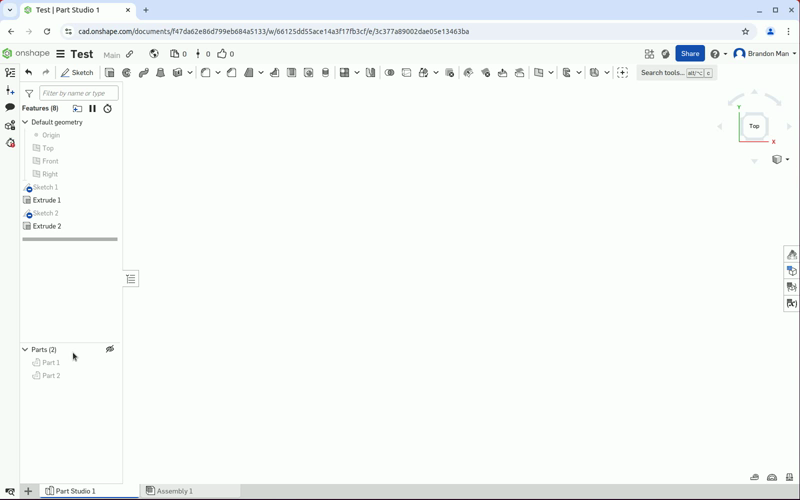
key(shift+s)
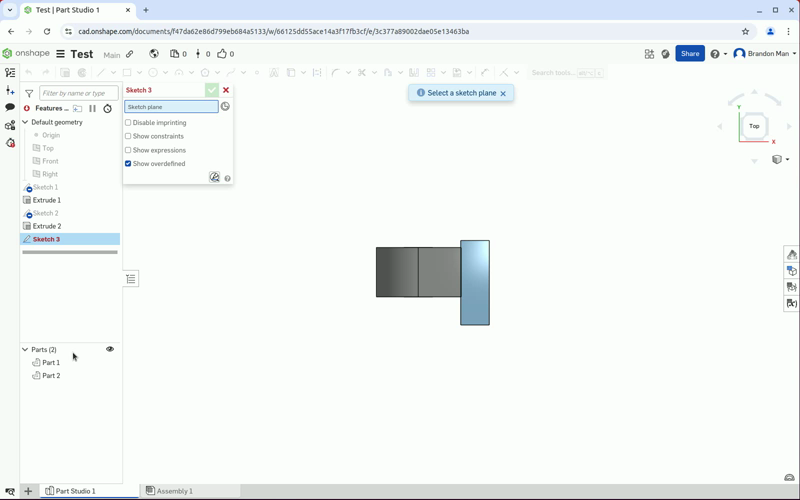
mouse_move(73, 150)
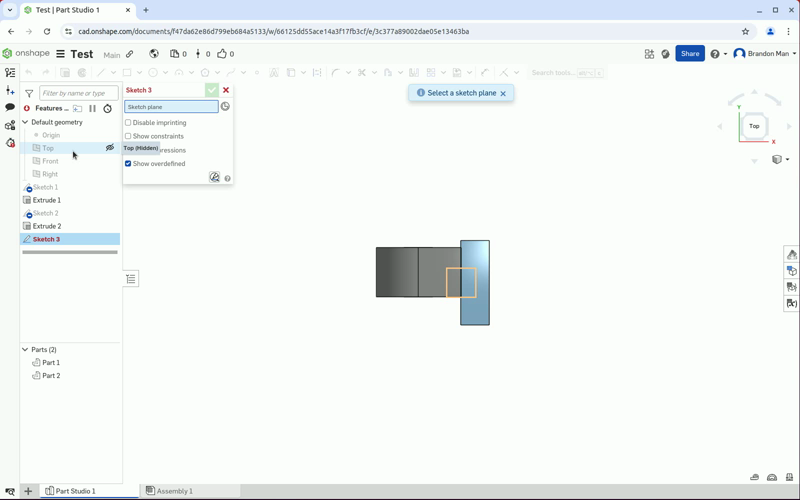
click(73, 150)
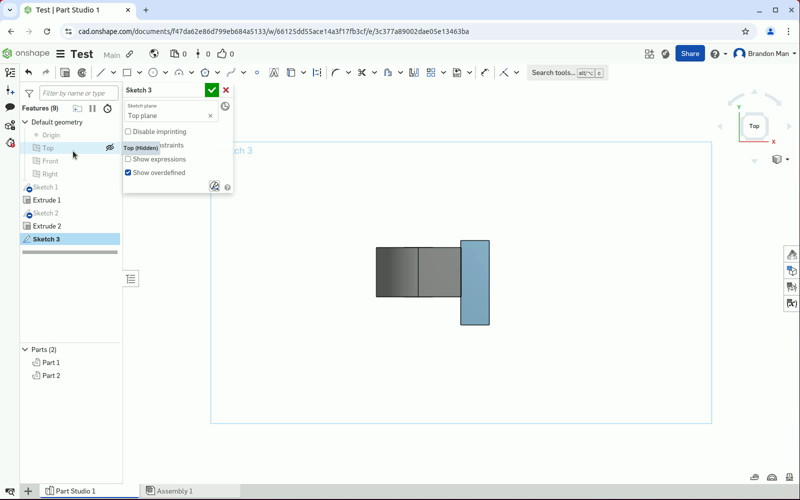
mouse_move(73, 352)
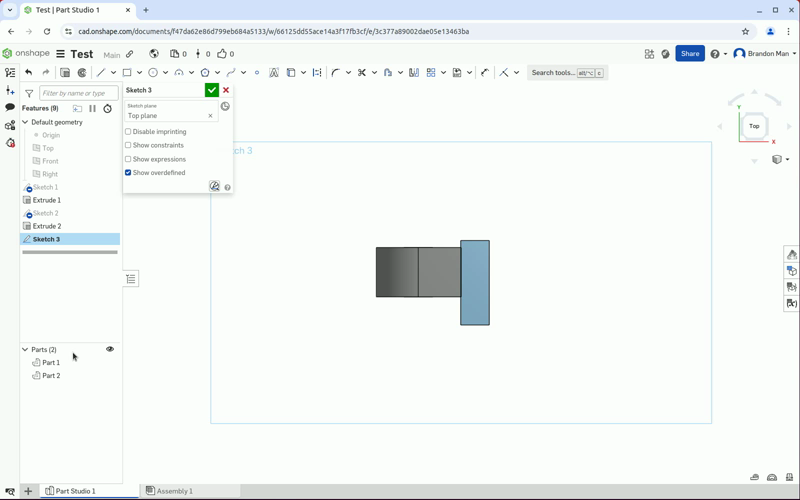
key(y)
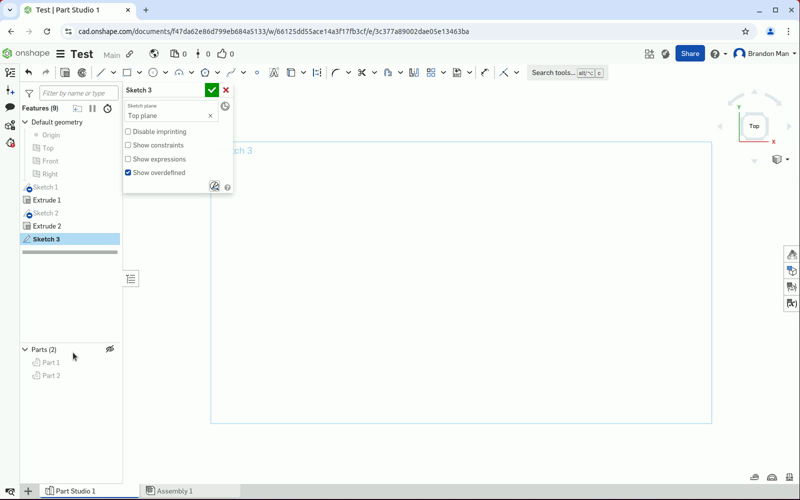
key(l)
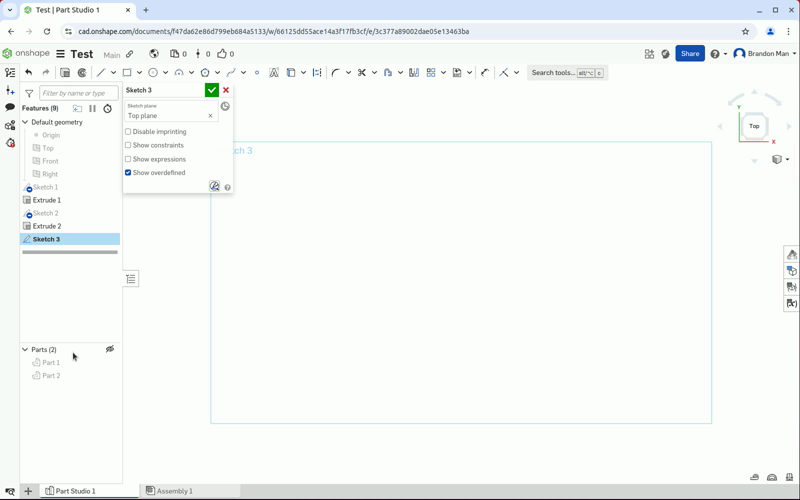
key_down(shift)
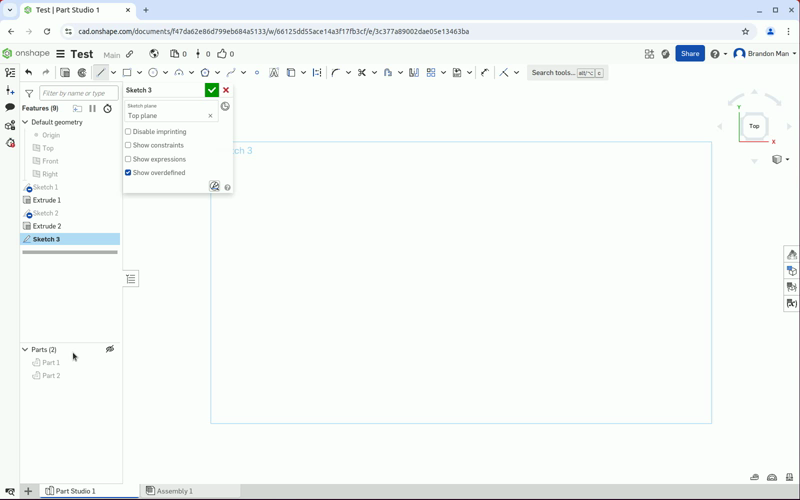
mouse_move(489, 325)
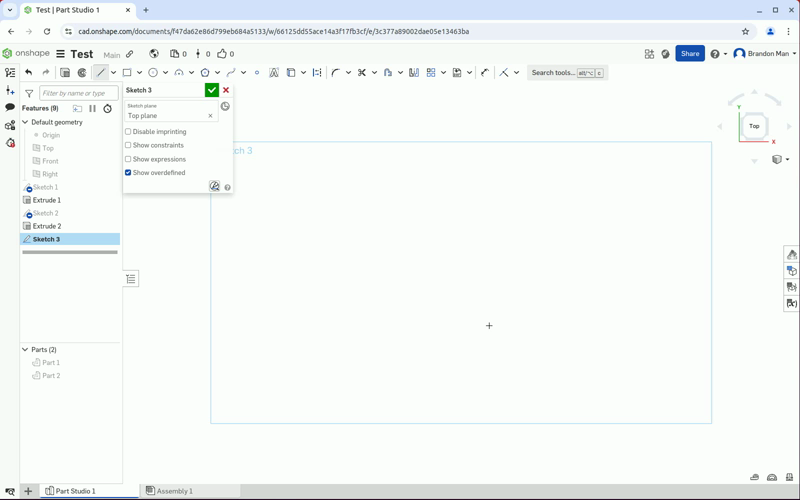
click(489, 325)
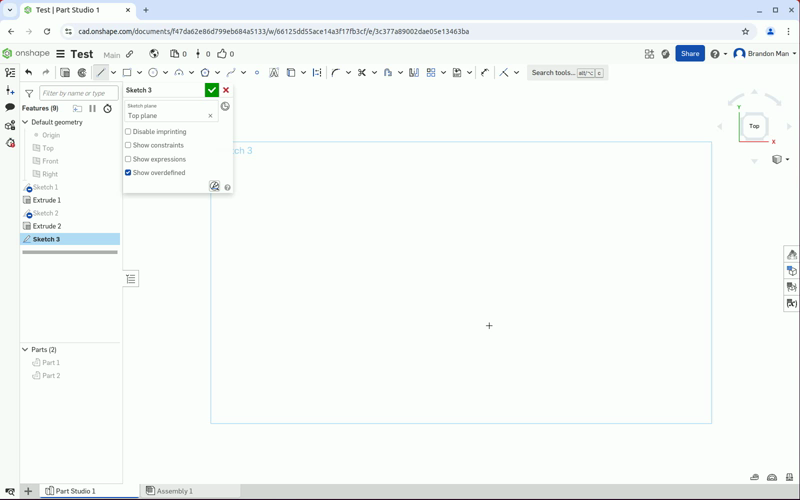
key_up(shift)
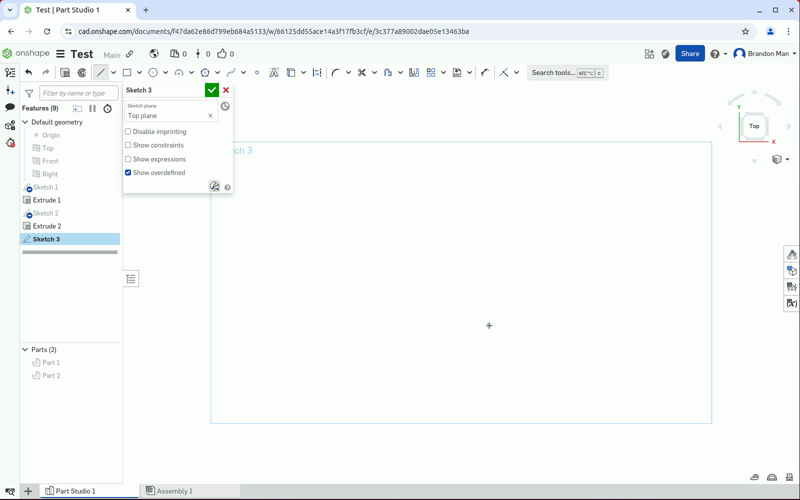
key_down(shift)
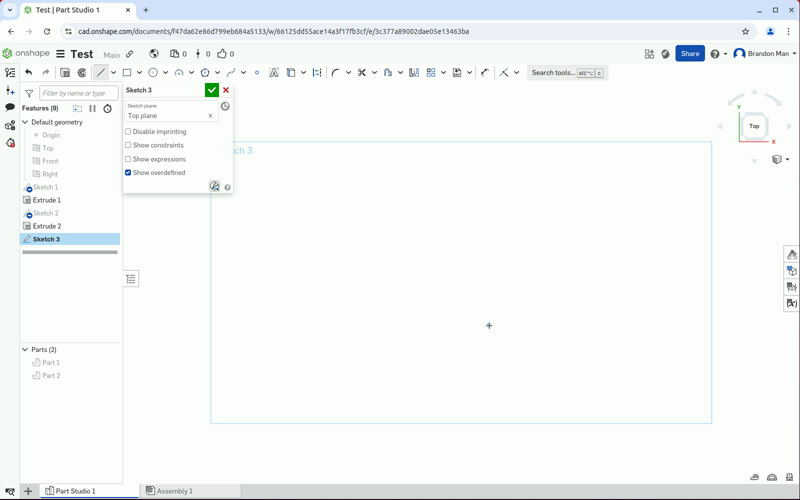
mouse_move(519, 325)
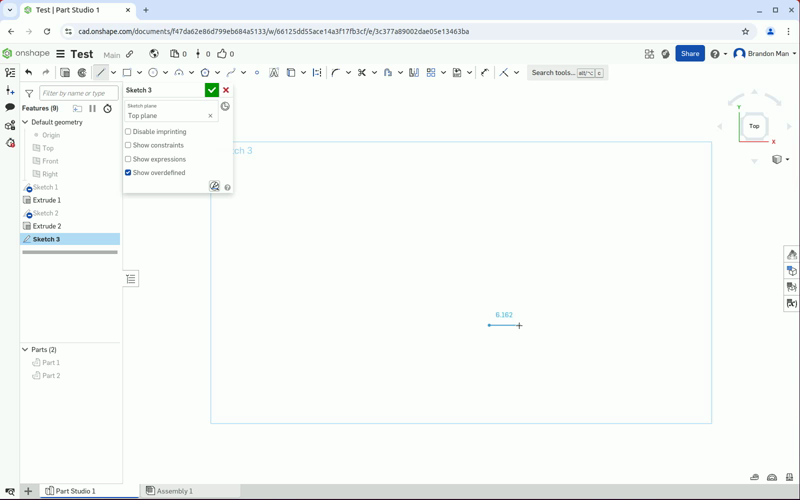
mouse_move(531, 325)
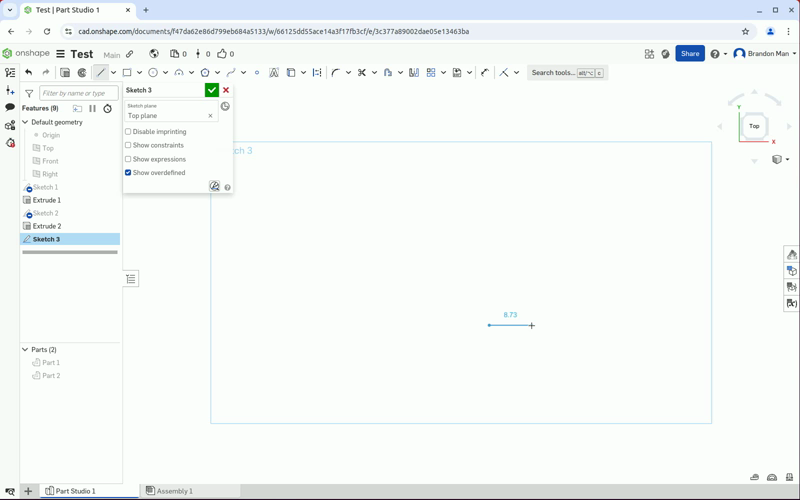
click(531, 325)
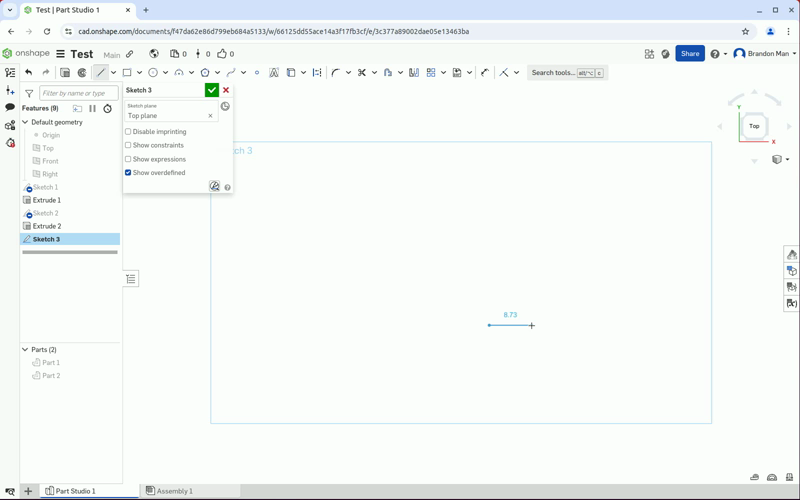
key_up(shift)
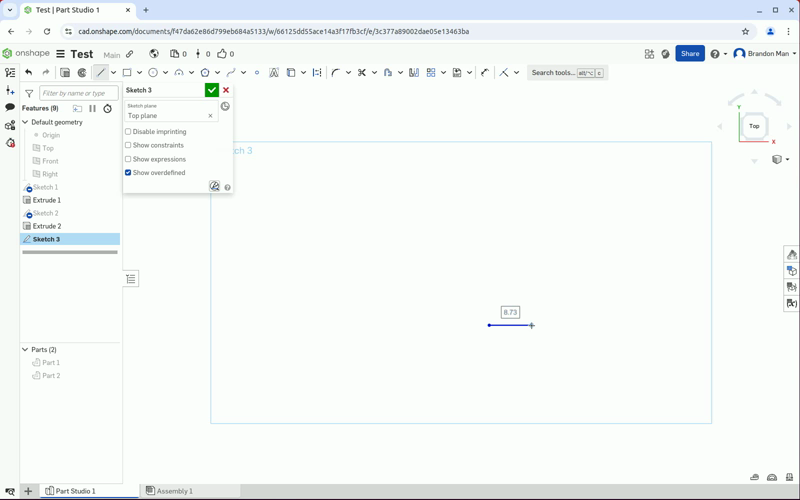
key(esc)
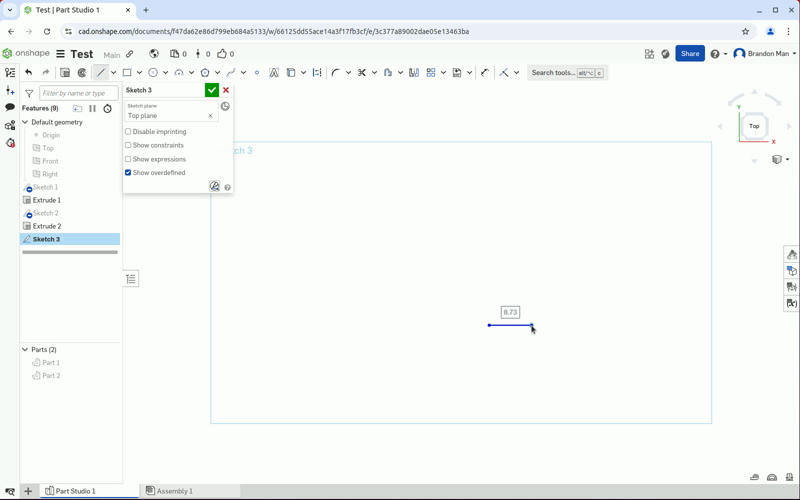
key(a)
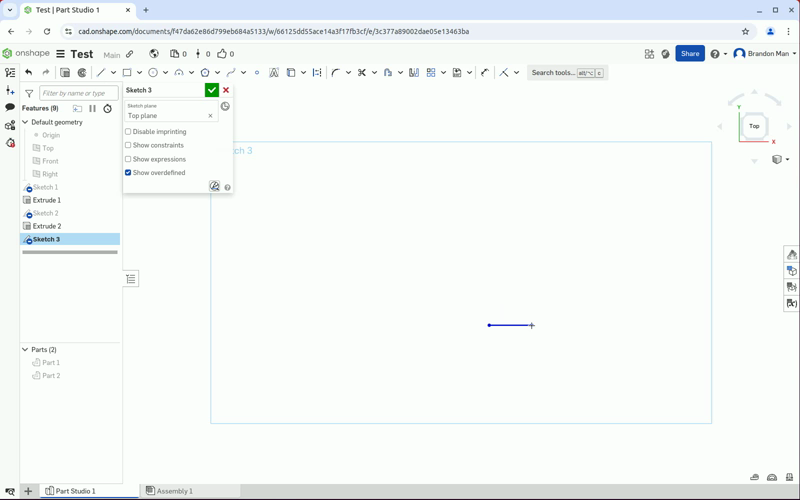
mouse_move(531, 325)
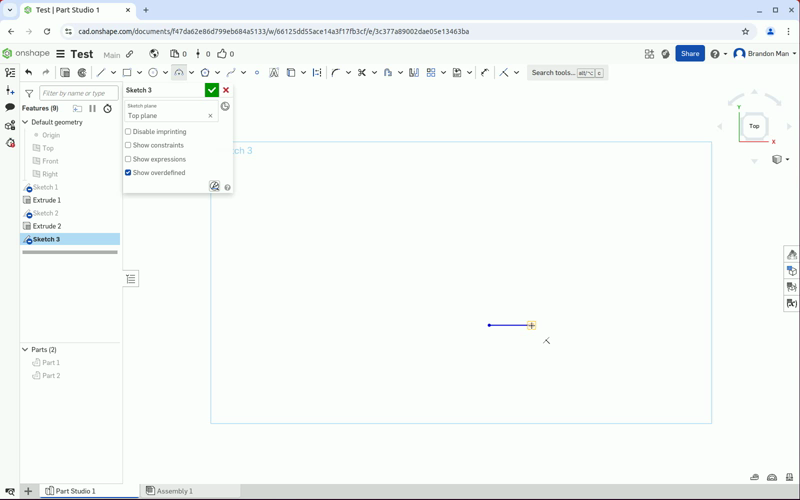
click(531, 325)
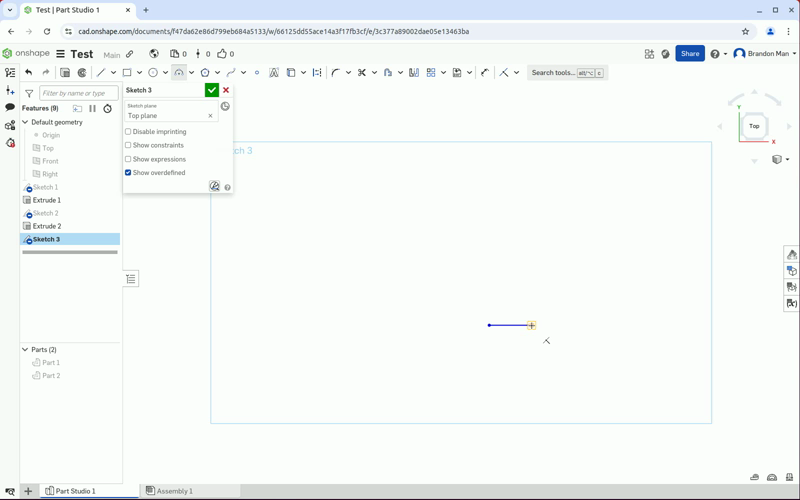
key_down(shift)
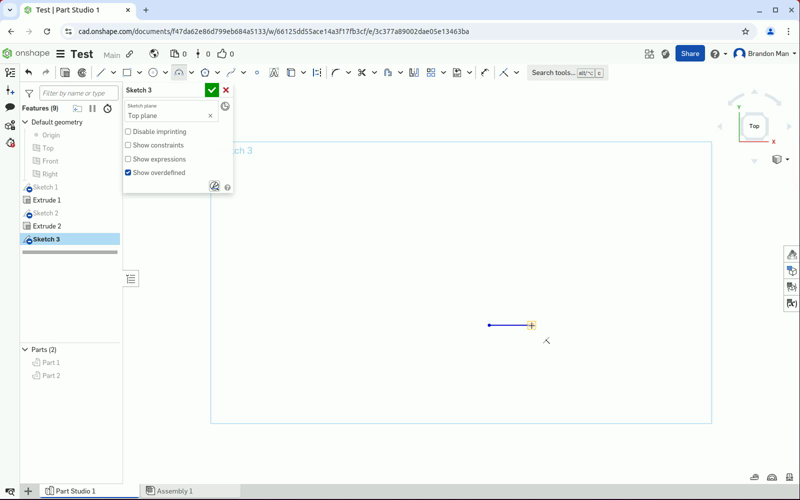
mouse_move(531, 240)
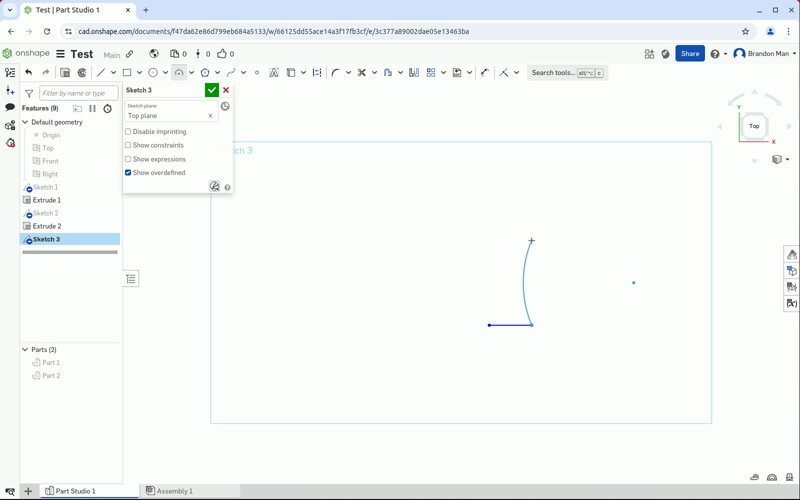
click(531, 240)
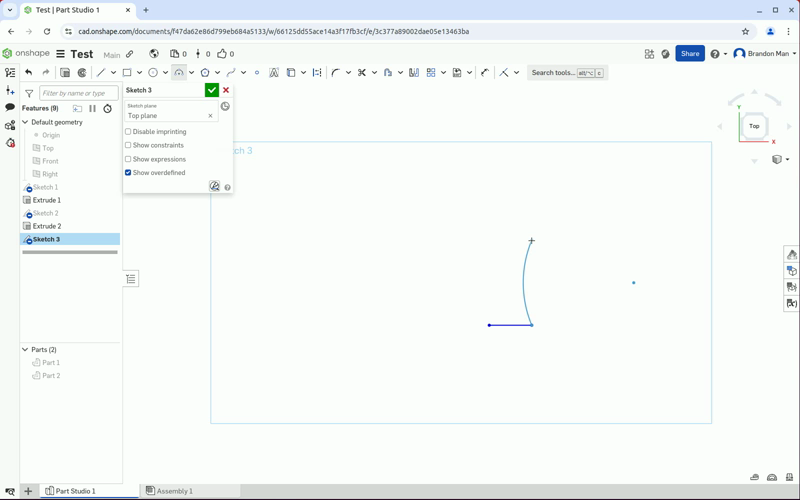
mouse_move(574, 282)
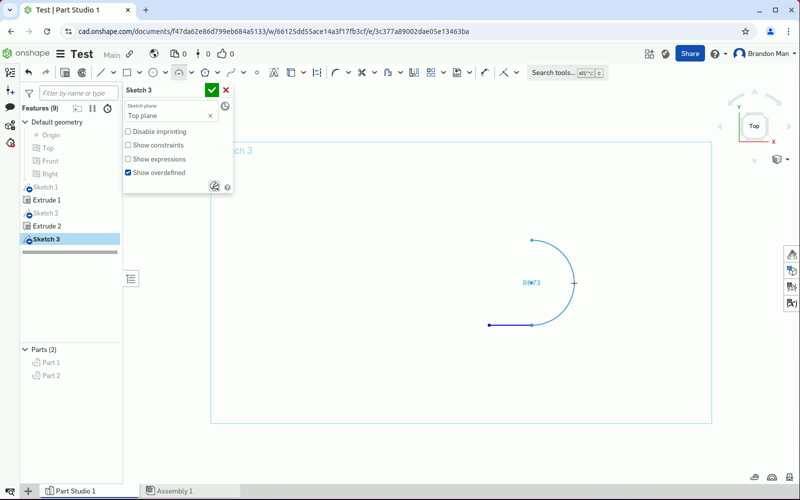
click(574, 282)
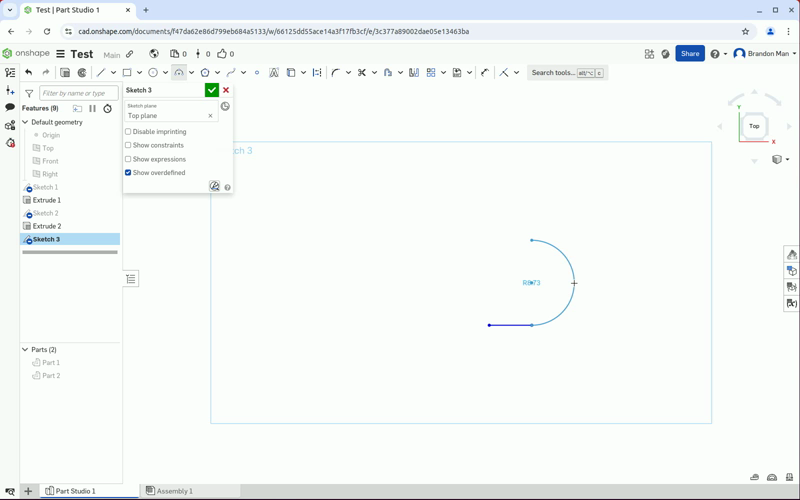
key_up(shift)
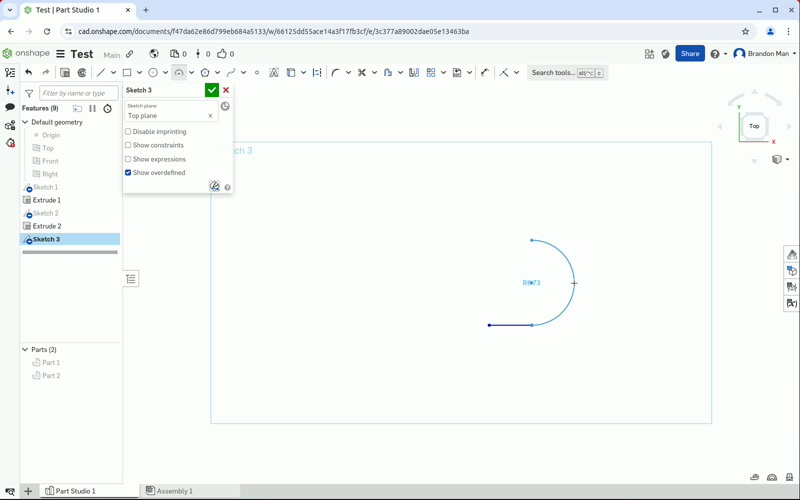
key(esc)
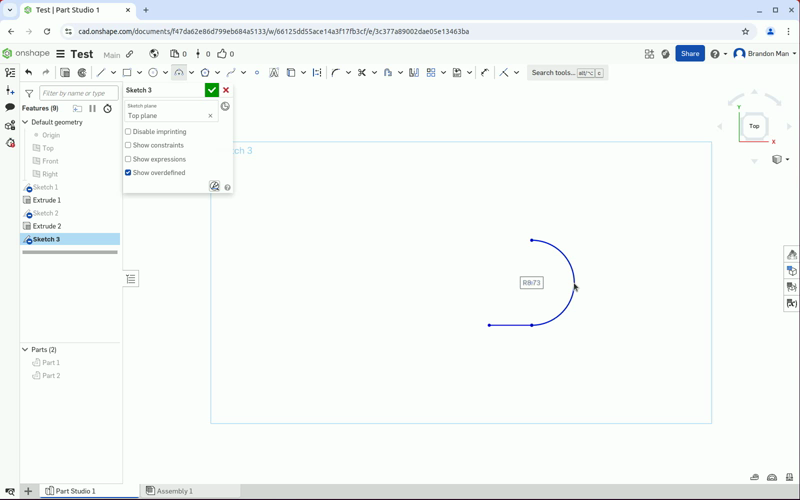
key(l)
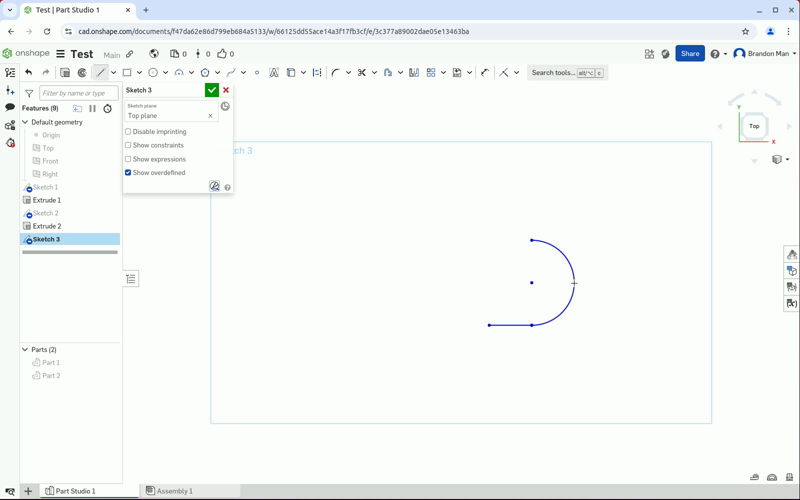
mouse_move(531, 240)
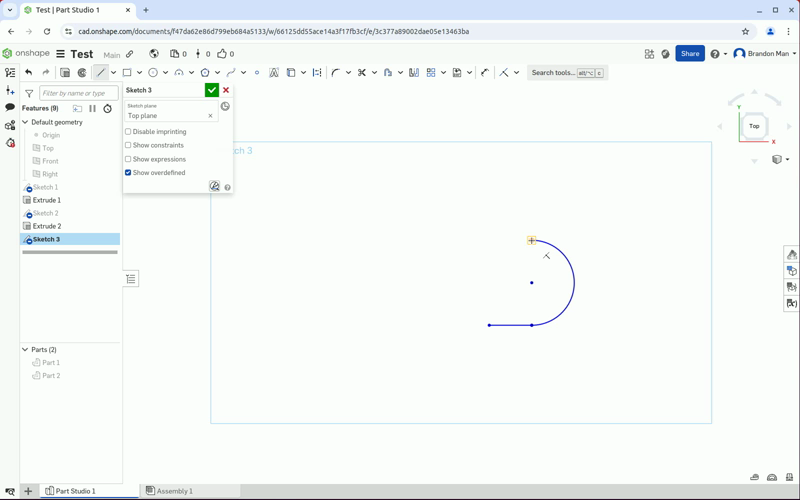
click(531, 240)
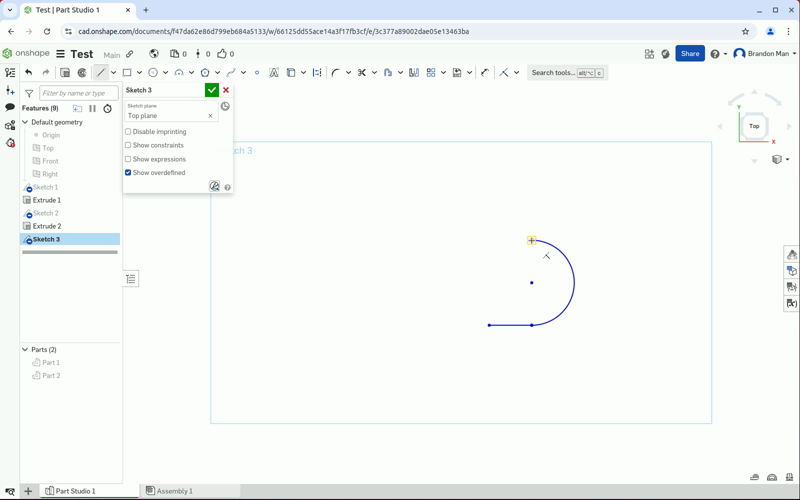
key_down(shift)
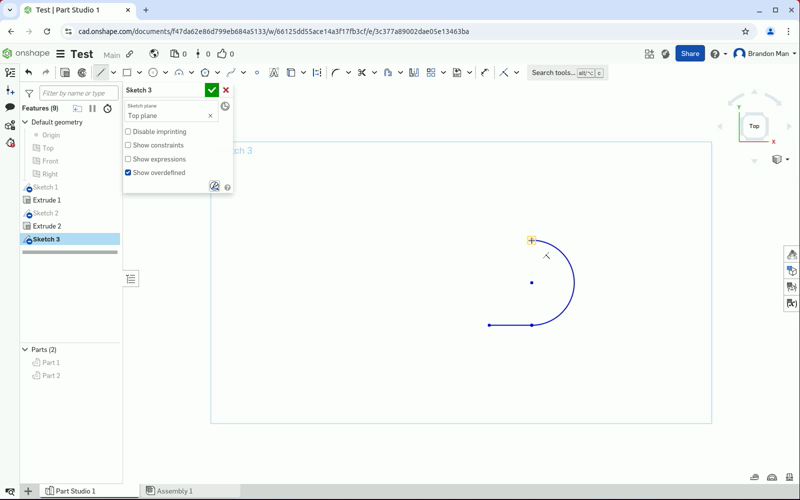
mouse_move(561, 240)
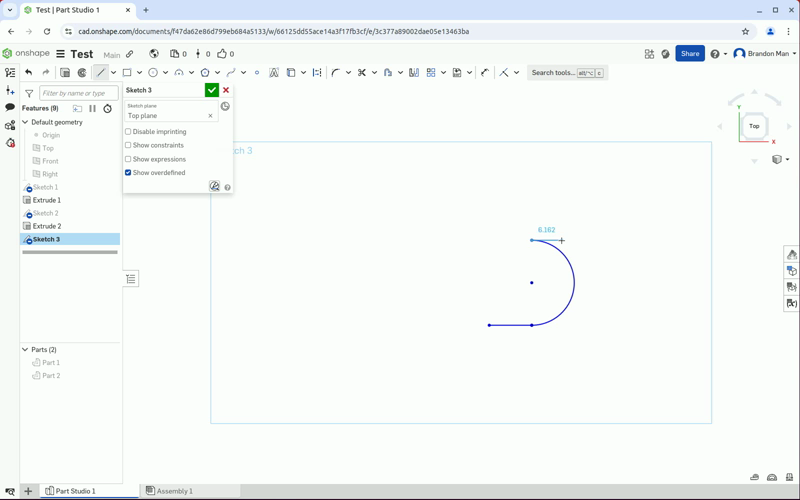
mouse_move(489, 240)
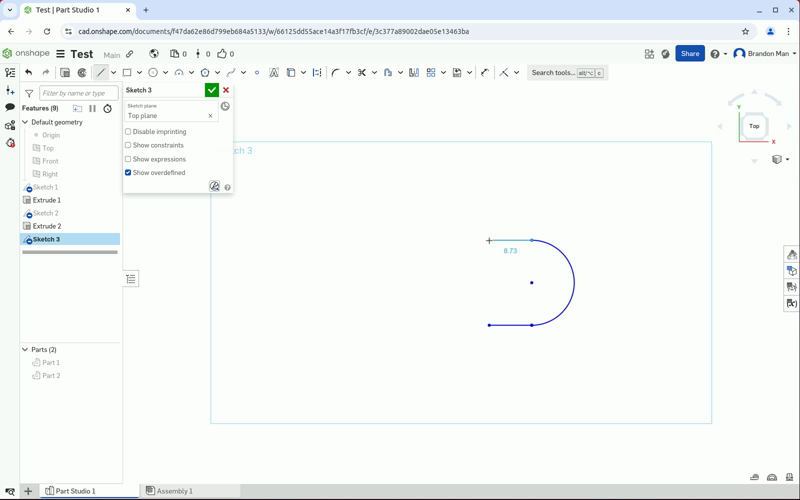
click(489, 240)
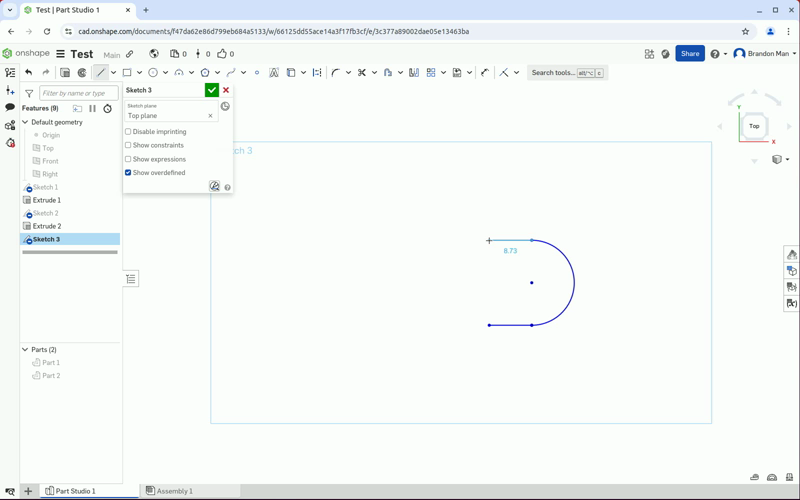
key_up(shift)
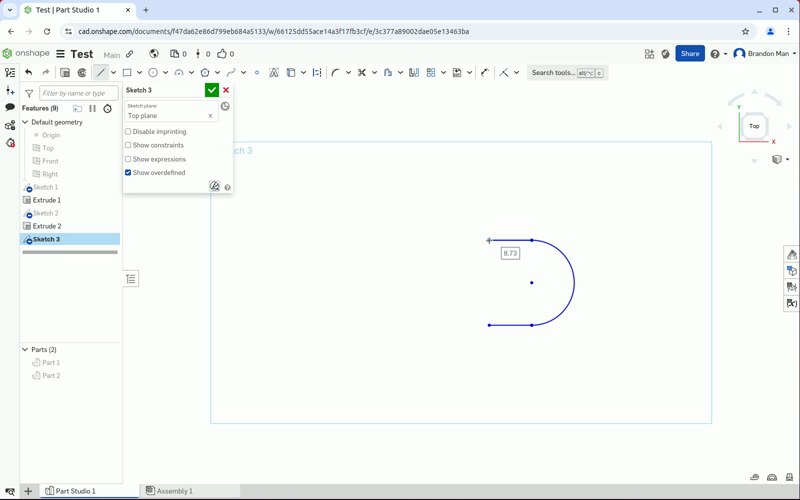
key_down(shift)
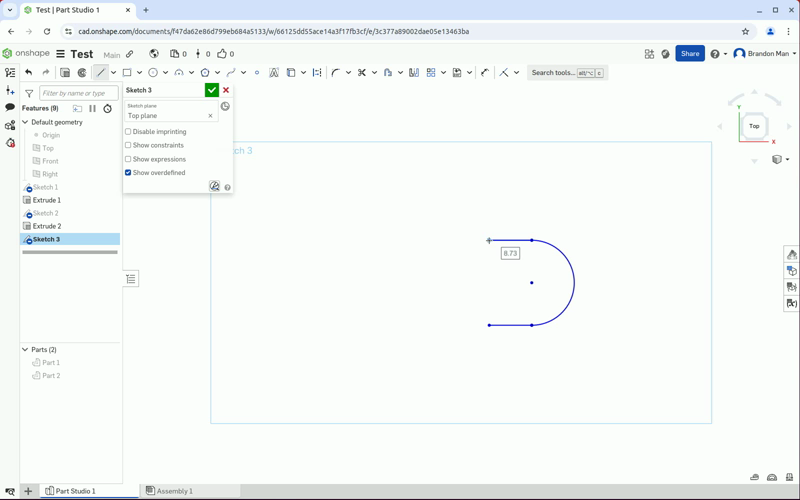
mouse_move(489, 325)
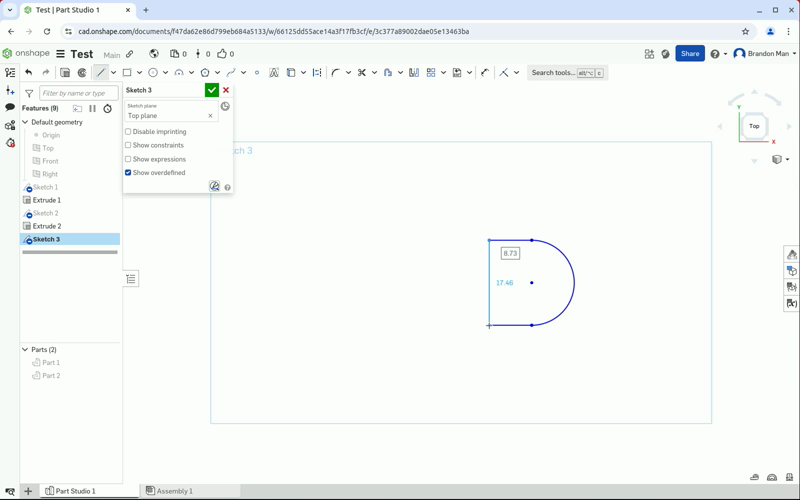
key_up(shift)
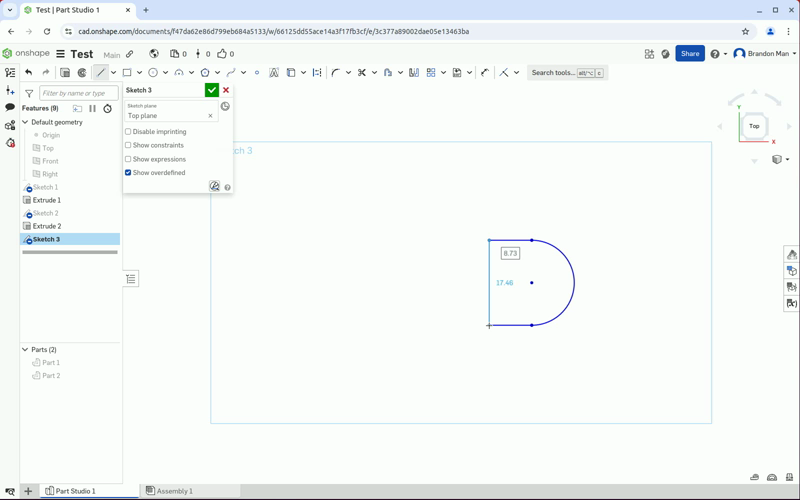
click(489, 325)
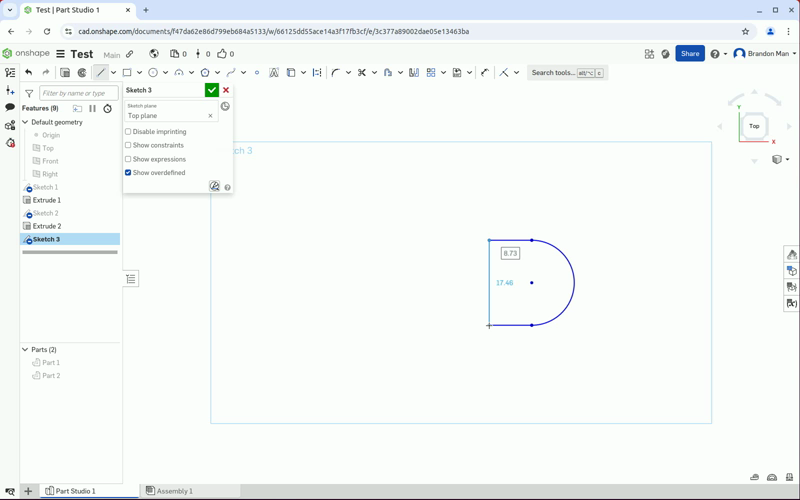
key(esc)
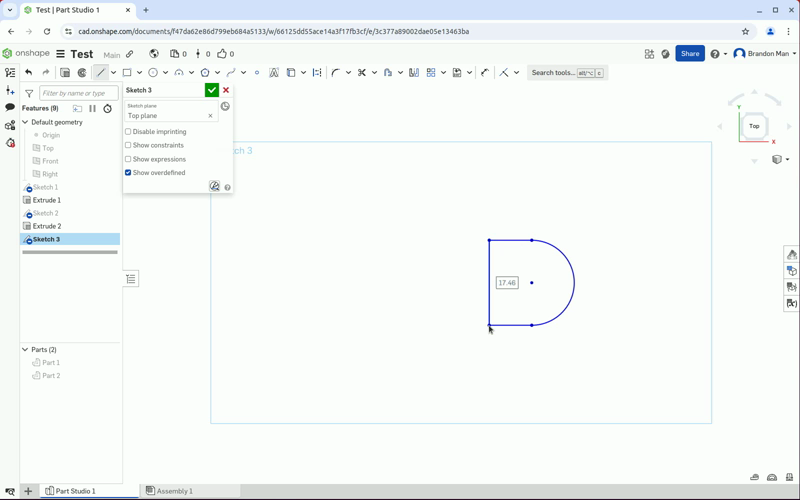
key(c)
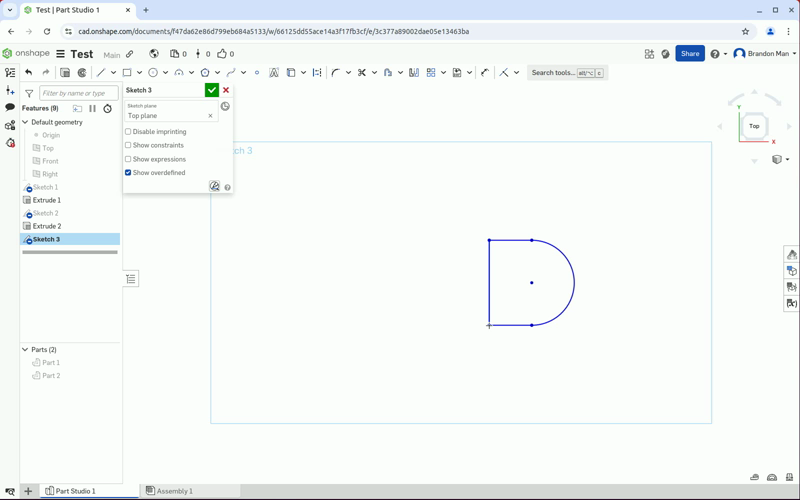
key_down(shift)
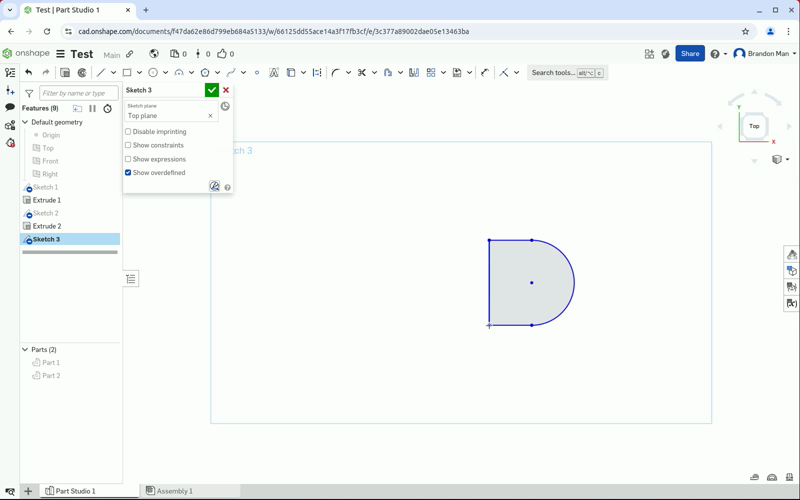
mouse_move(531, 282)
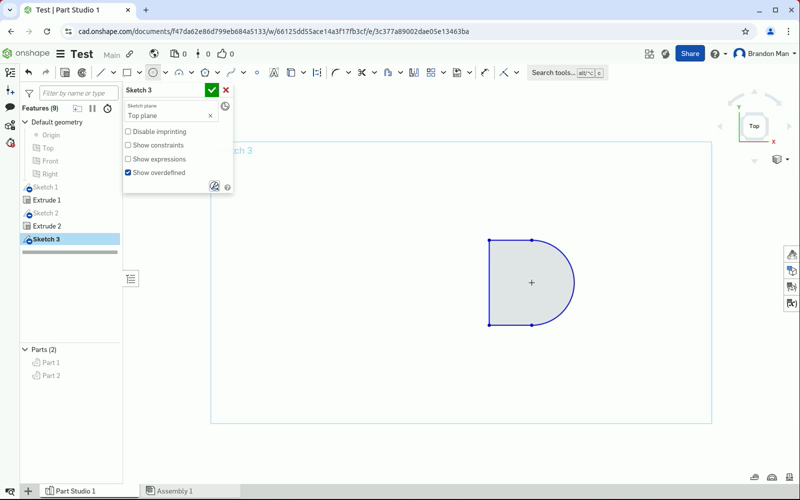
click(531, 282)
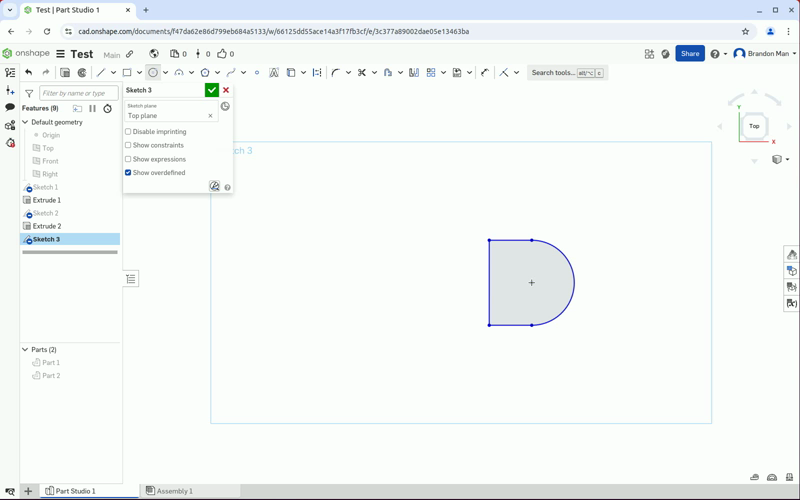
key_up(shift)
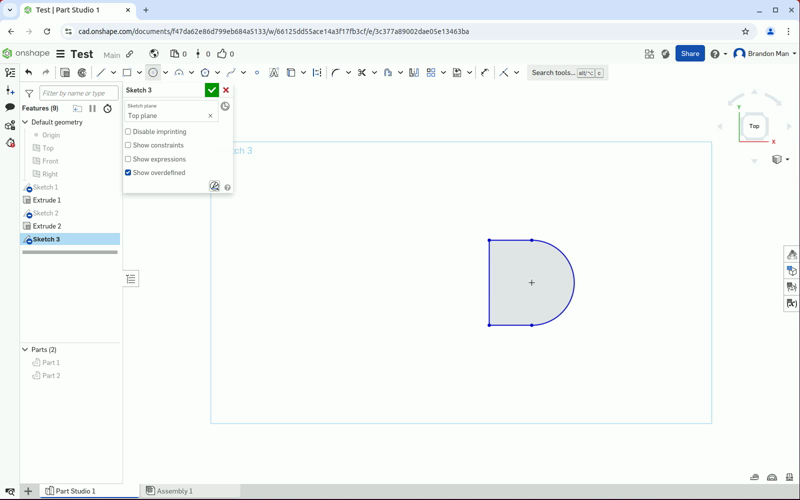
mouse_move(546, 282)
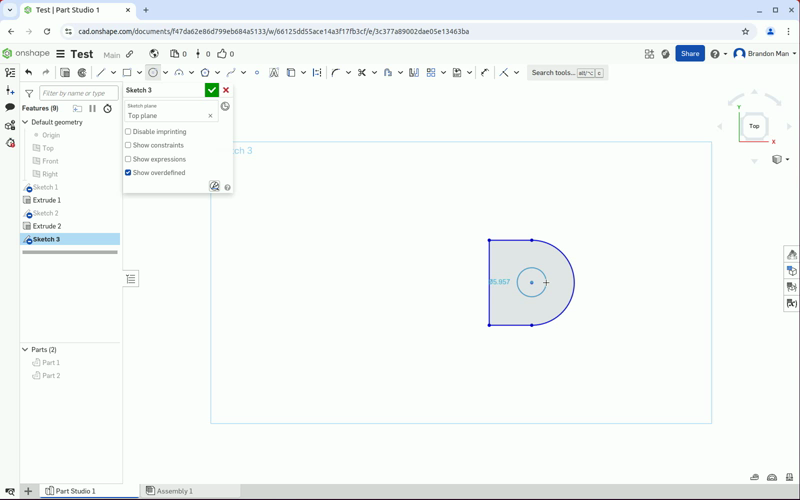
click(546, 282)
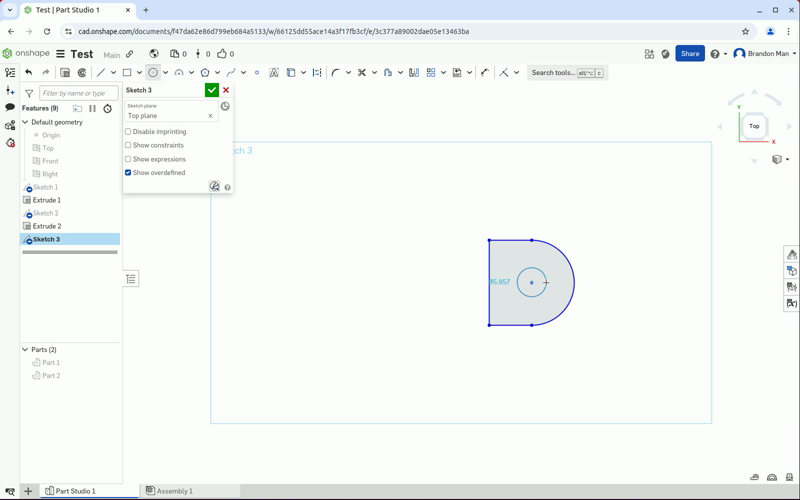
key(esc)
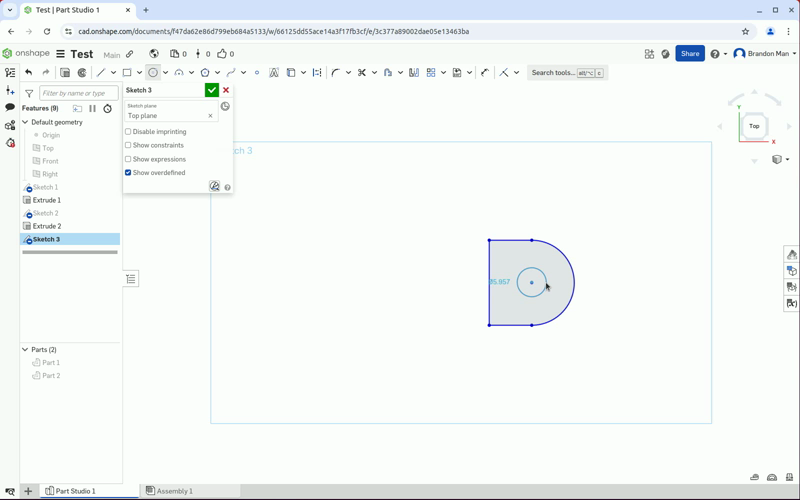
mouse_move(512, 293)
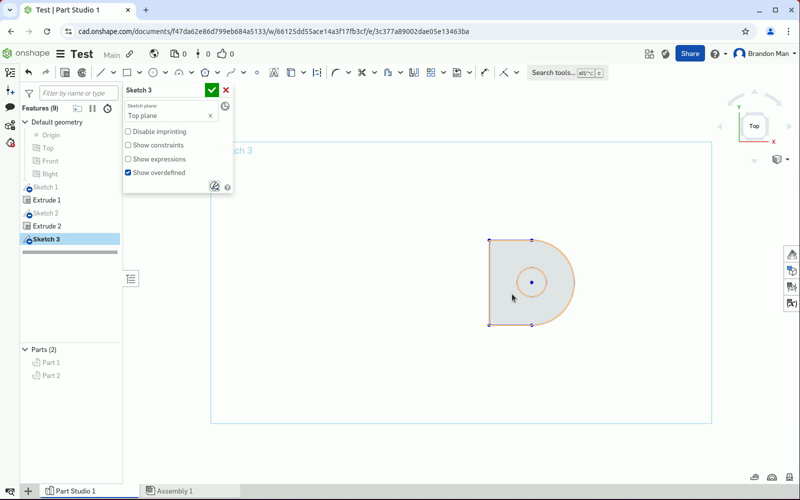
click(512, 293)
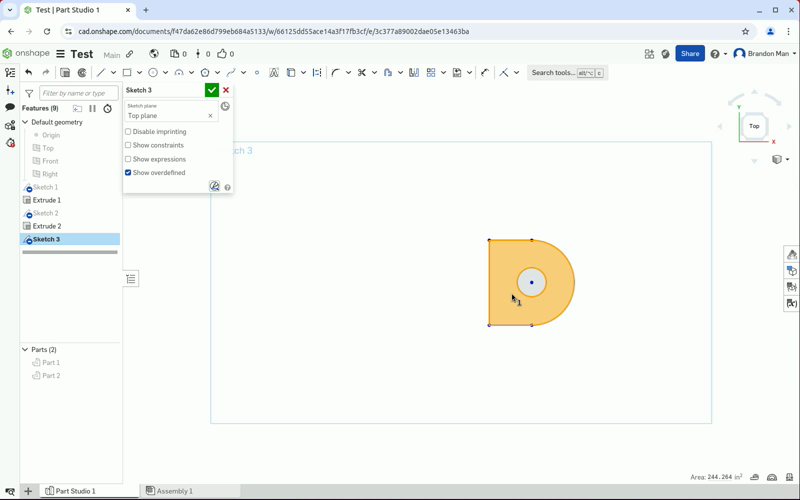
mouse_move(73, 352)
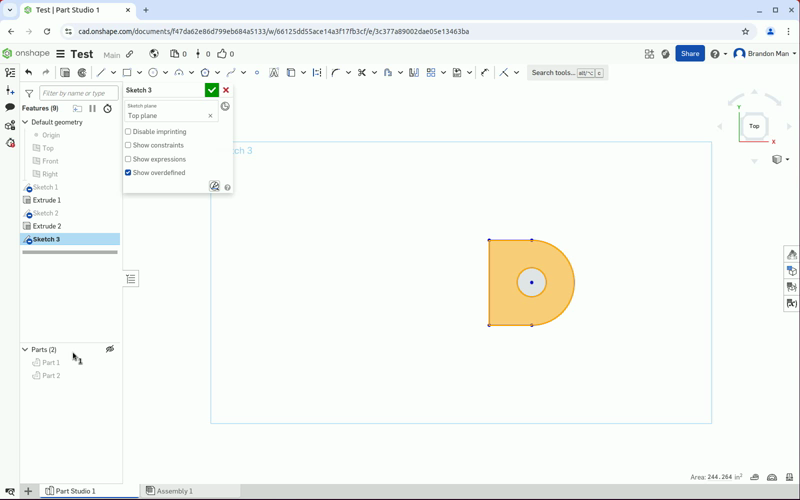
key(shift+y)
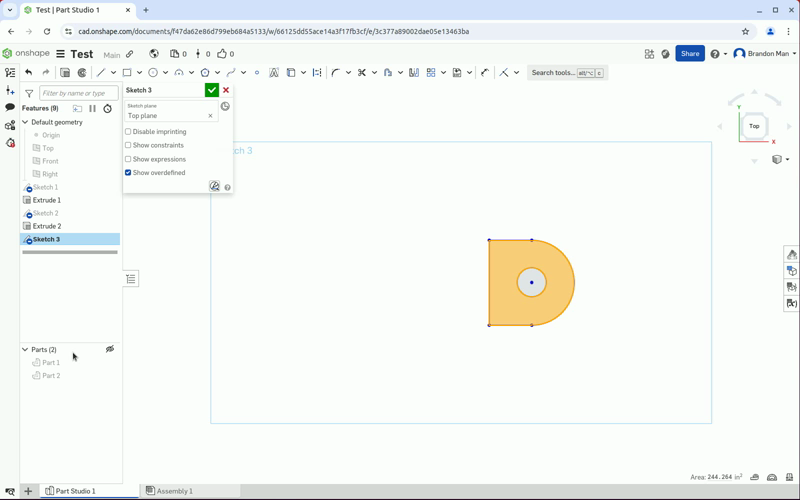
key(shift+e)
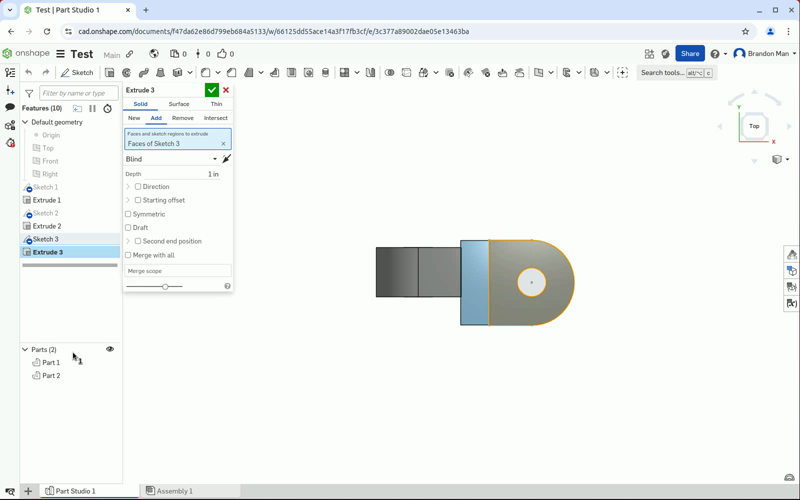
mouse_move(143, 106)
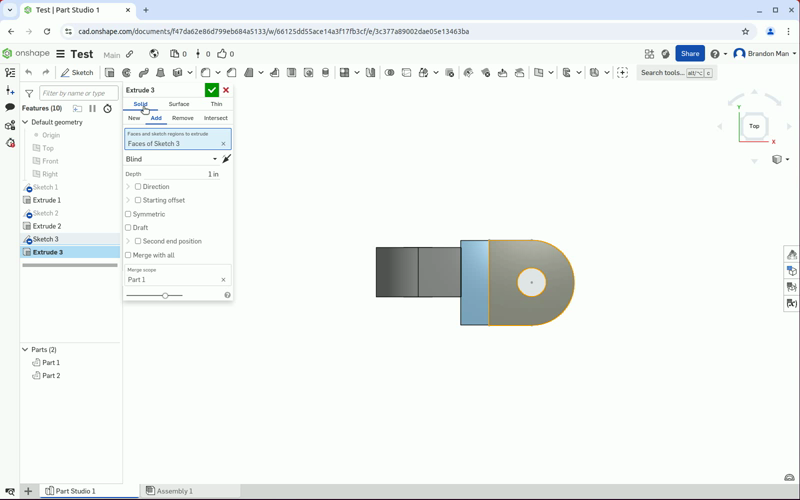
click(143, 106)
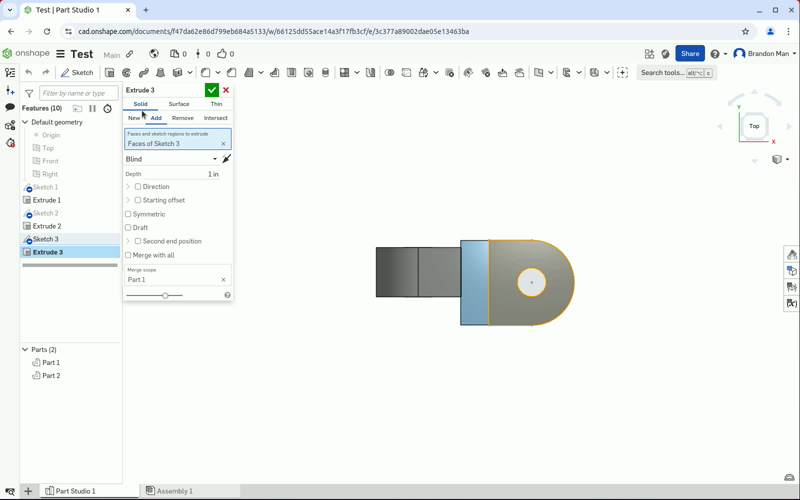
mouse_move(137, 120)
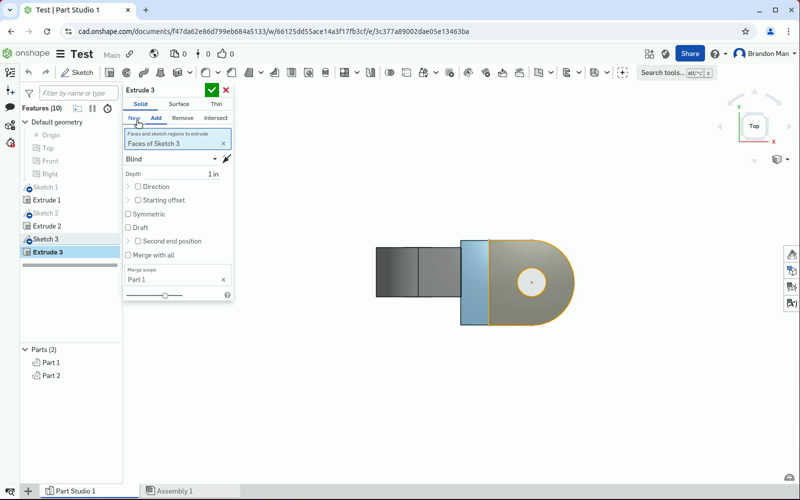
click(137, 120)
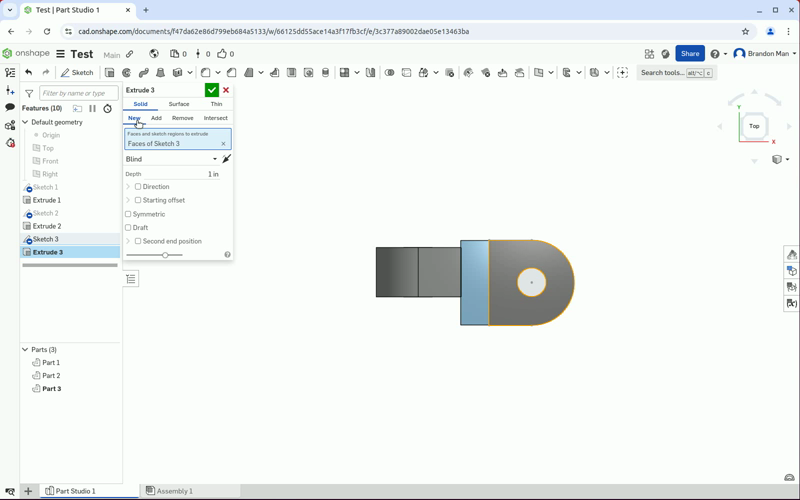
key(tab, 4)
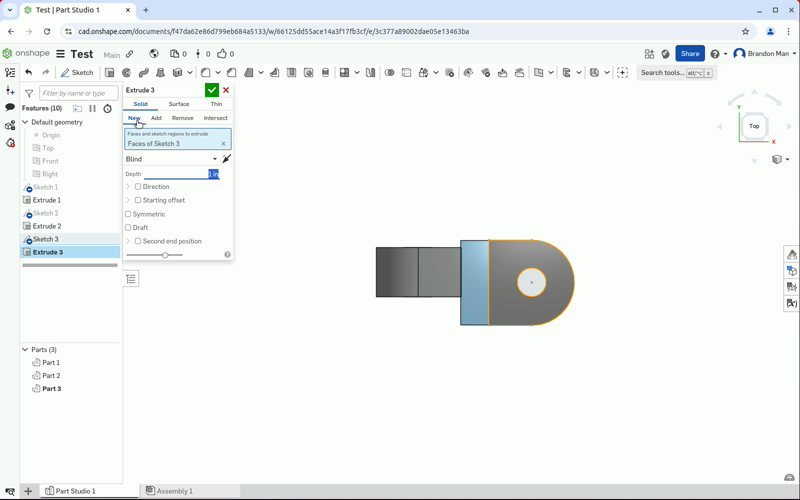
text(5.778)
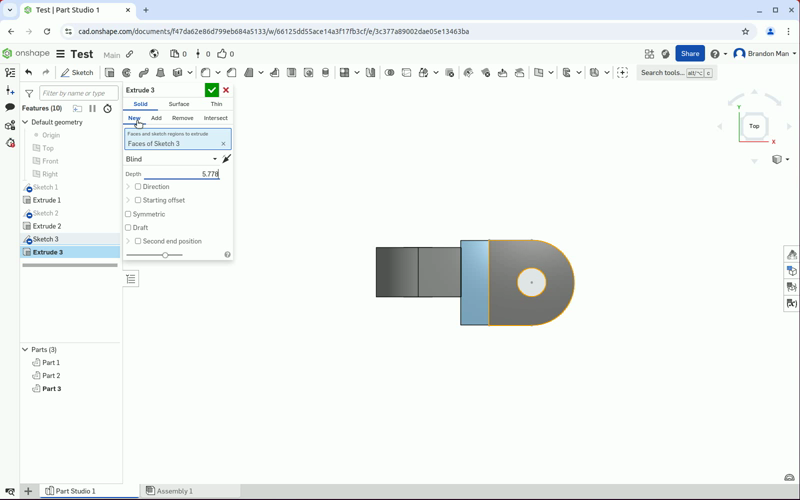
key(tab, 3)
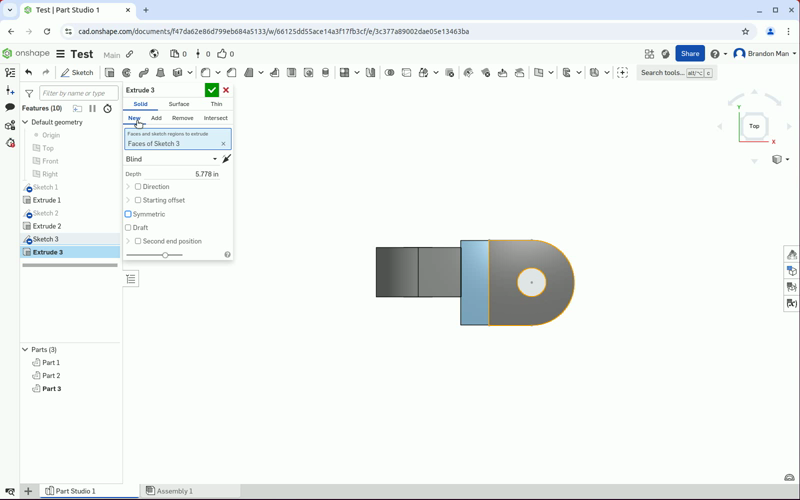
key(space)
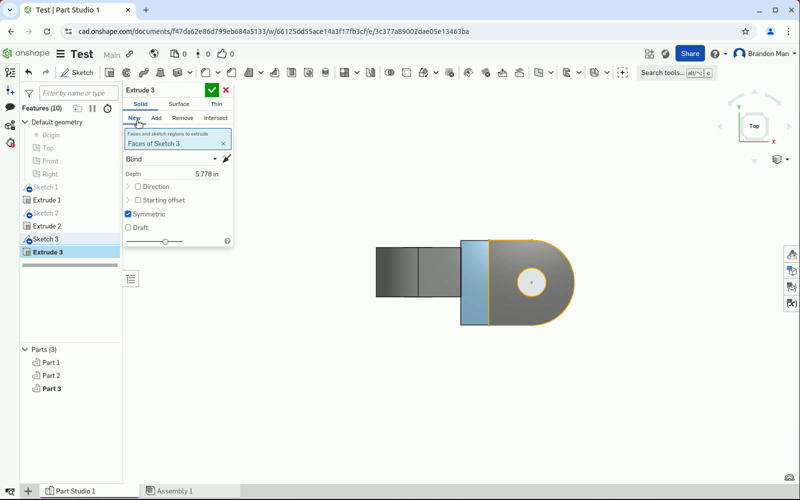
key(enter)
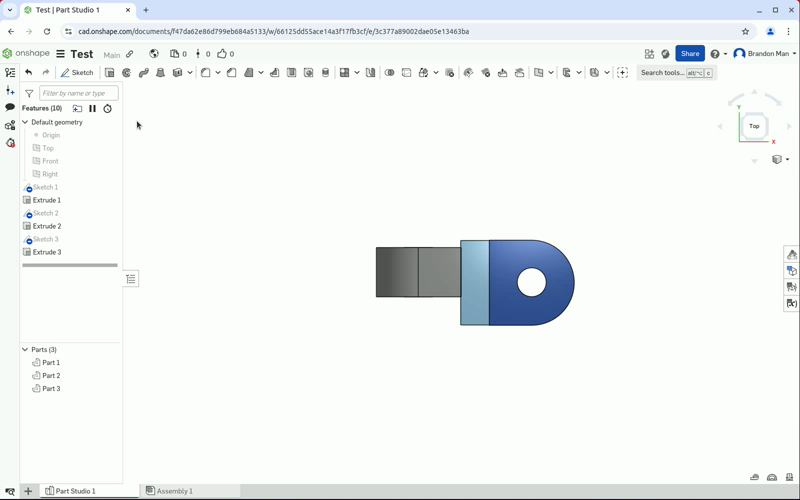
key(shift+h)
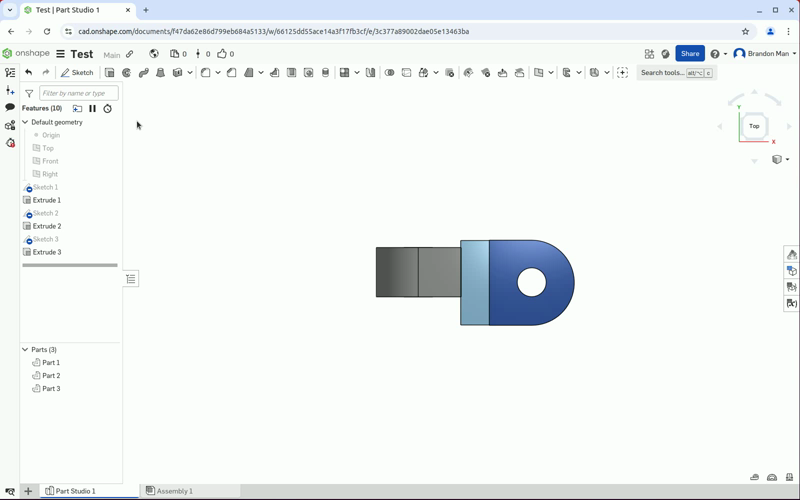
key(shift+h)
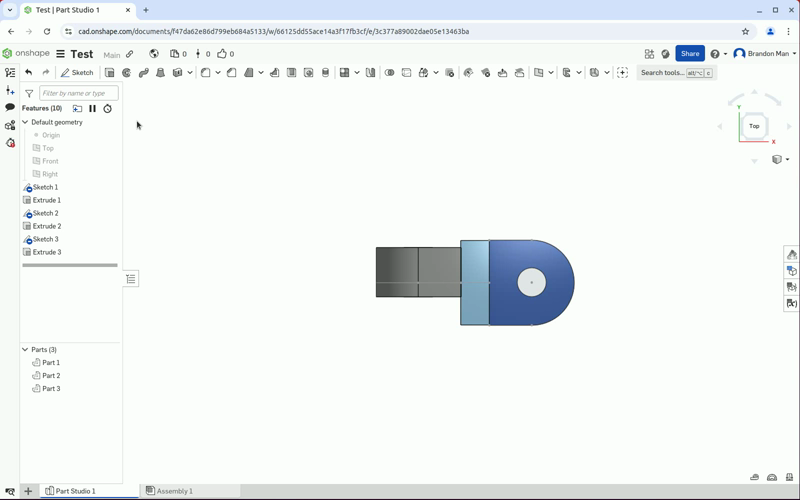
key(shift+7)
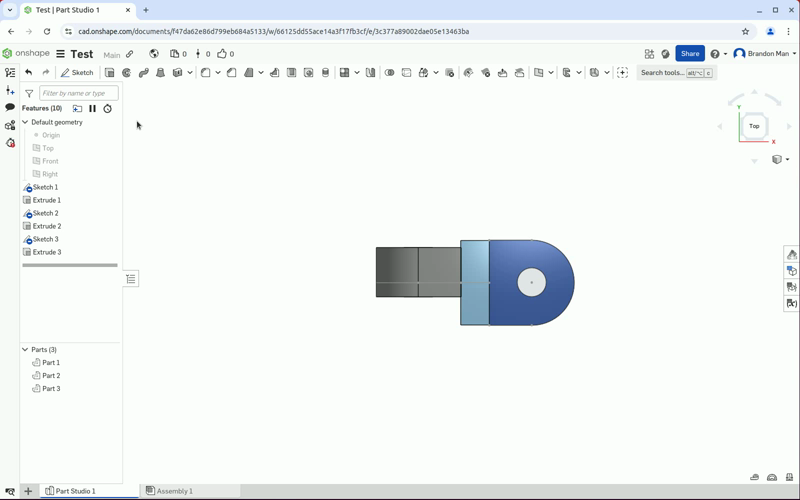
key(up, 3)
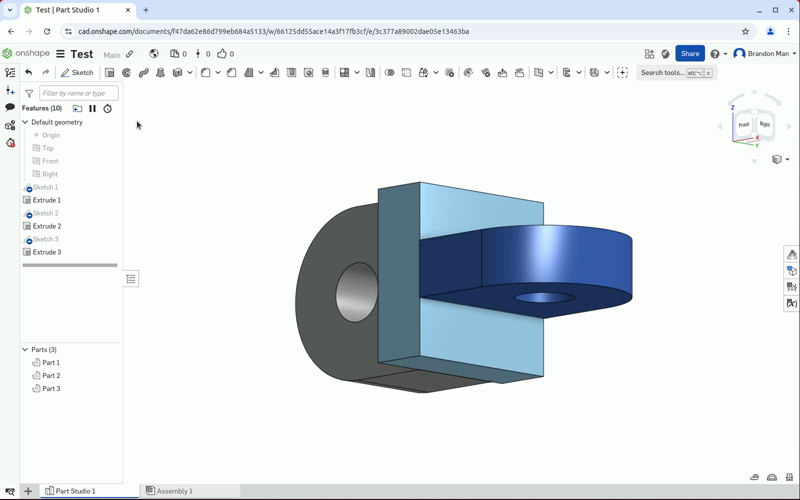
key(left, 3)
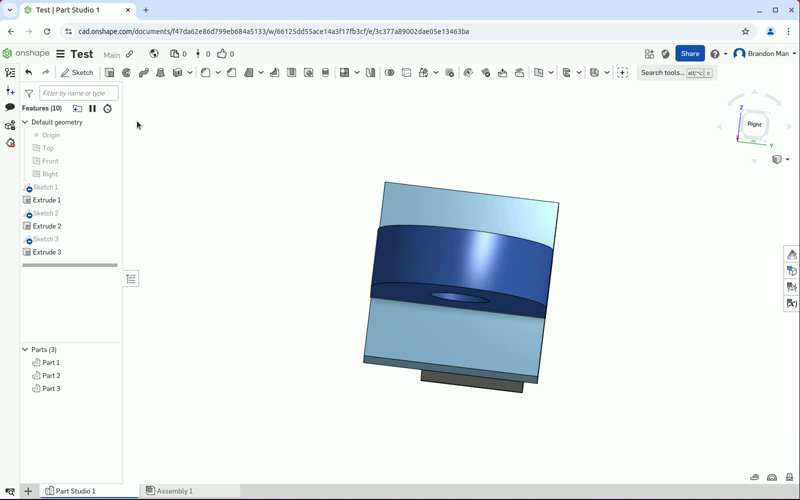
key(right, 3)
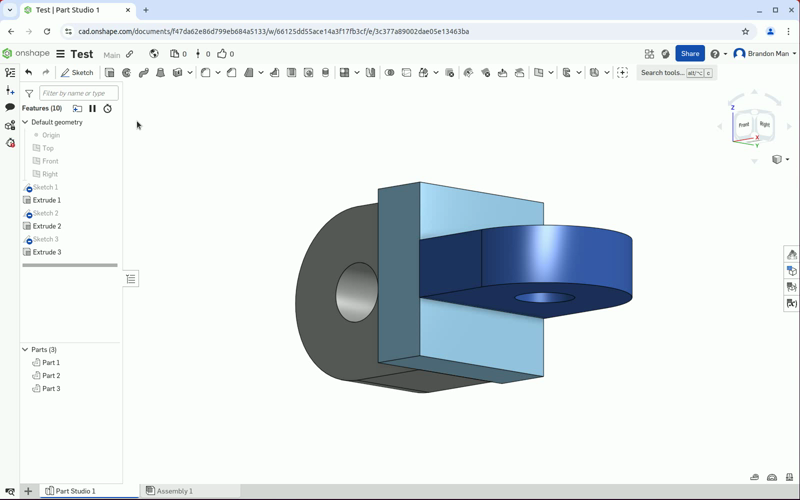
key(down, 3)
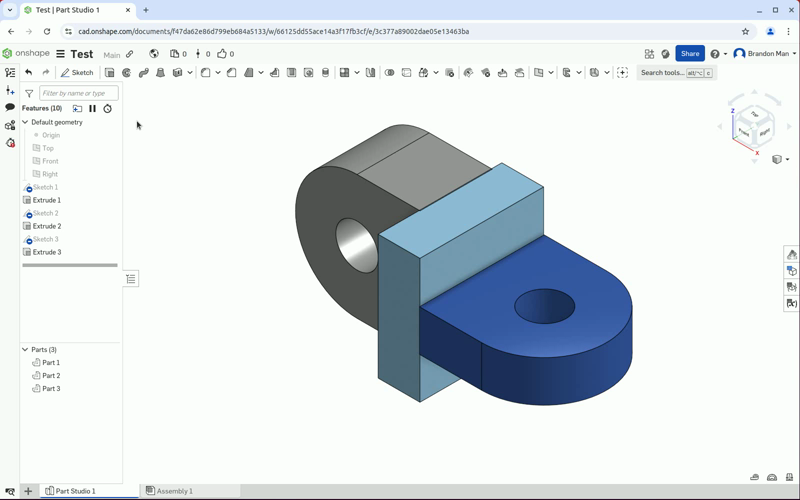
mouse_move(73, 189)
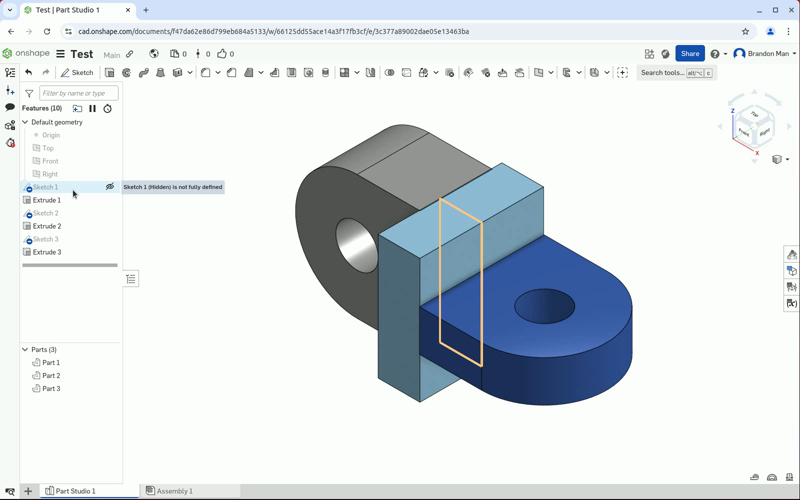
click(73, 189)